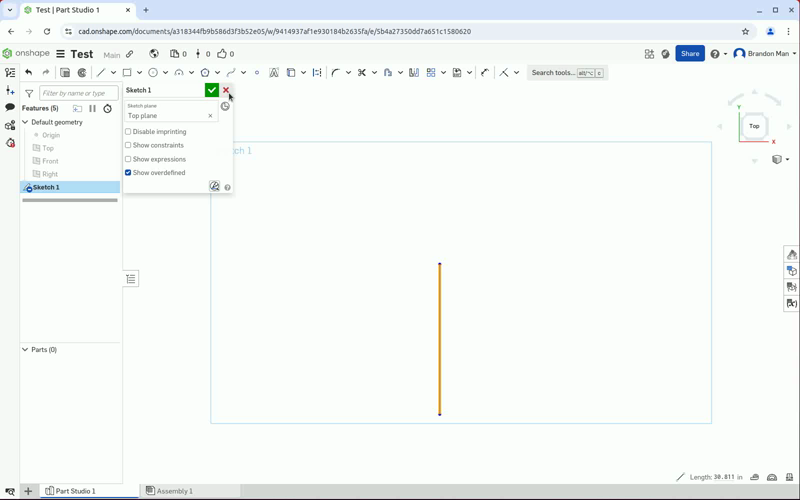
key(shift+h)
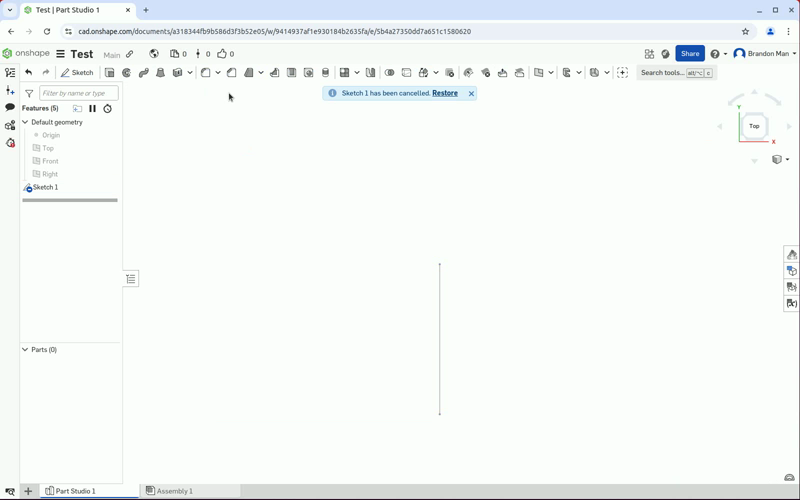
key(shift+s)
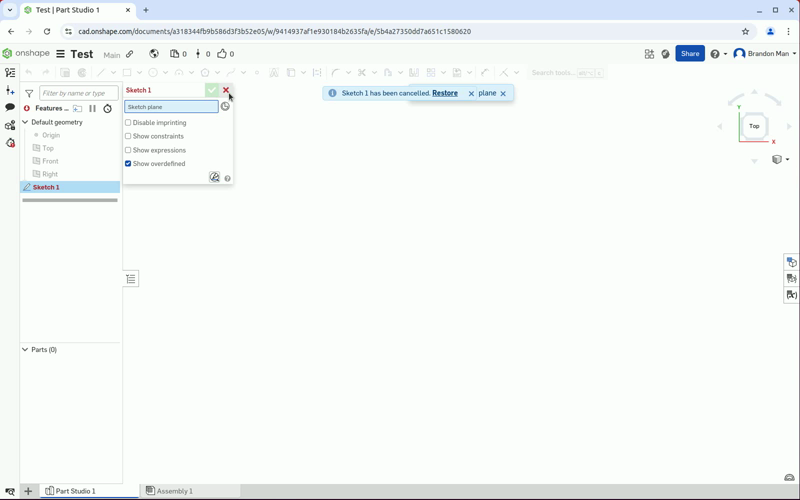
mouse_move(73, 150)
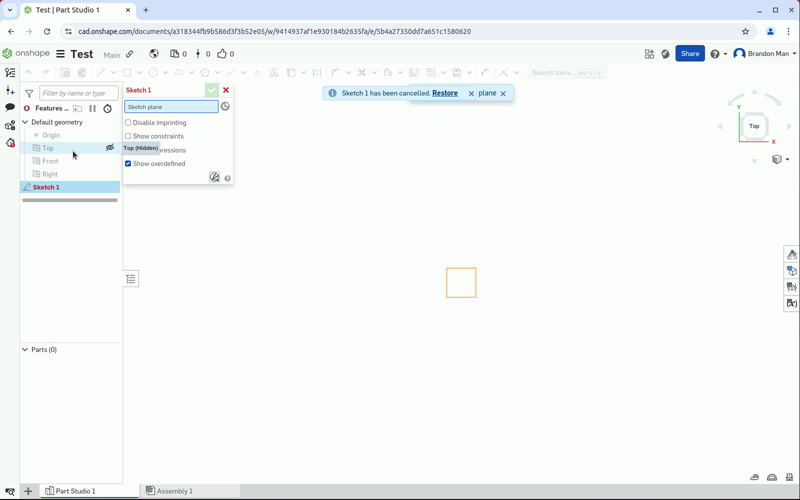
click(73, 150)
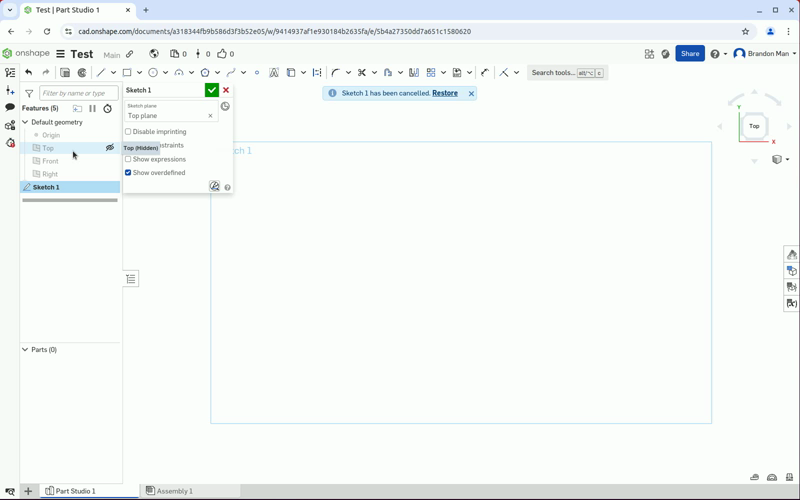
mouse_move(73, 352)
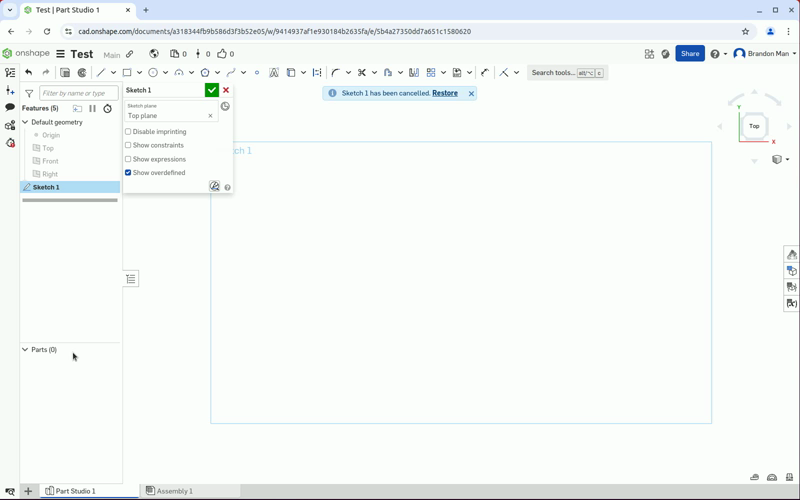
key(y)
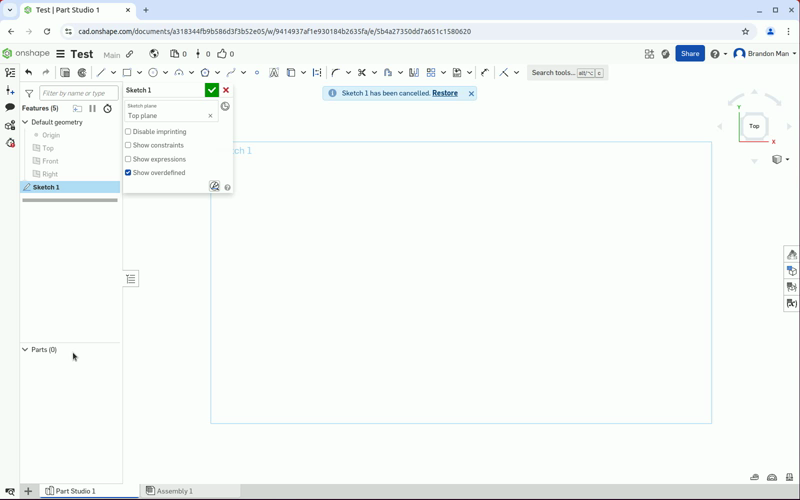
key(l)
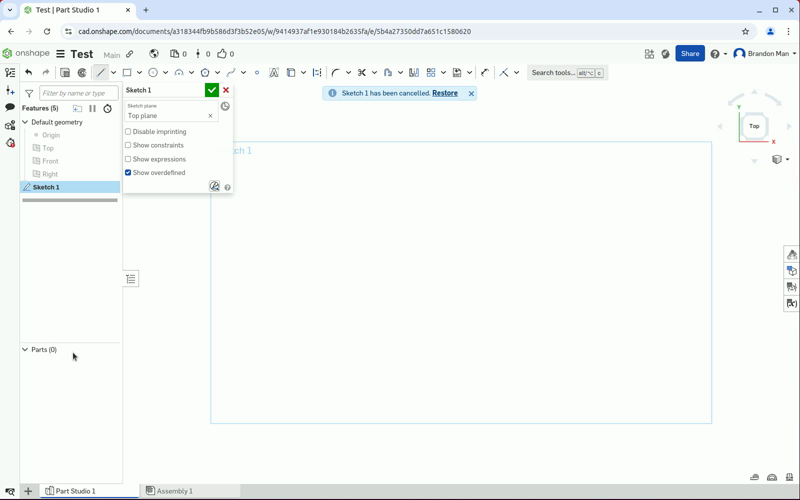
key_down(shift)
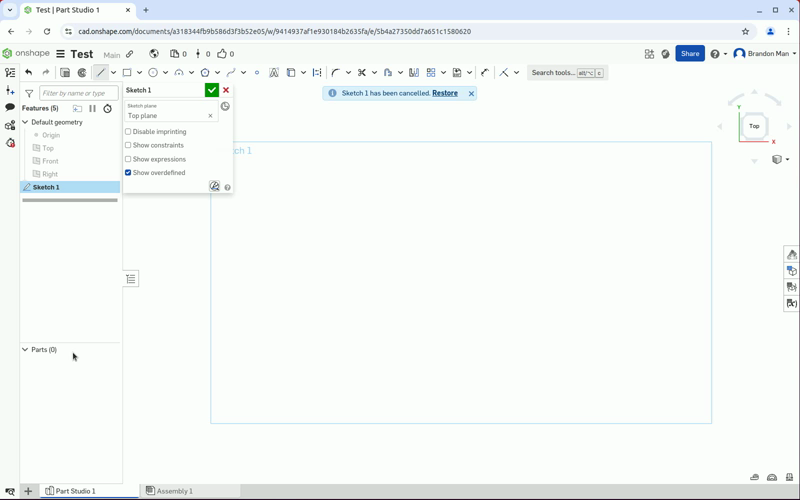
mouse_move(390, 395)
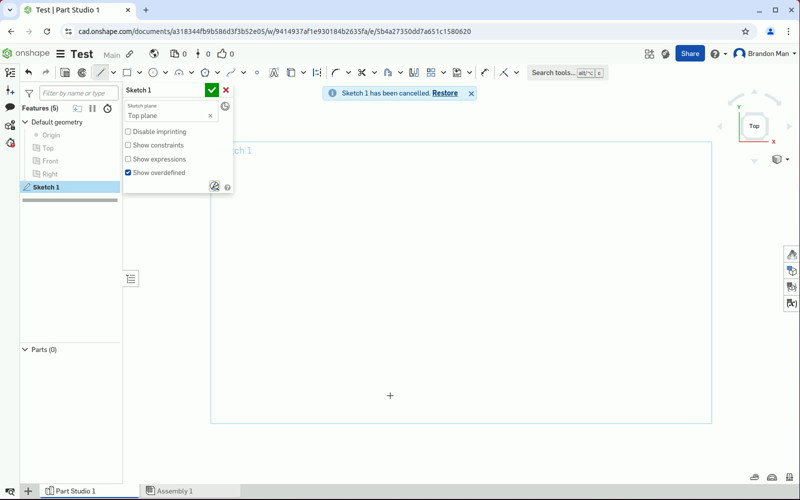
click(390, 395)
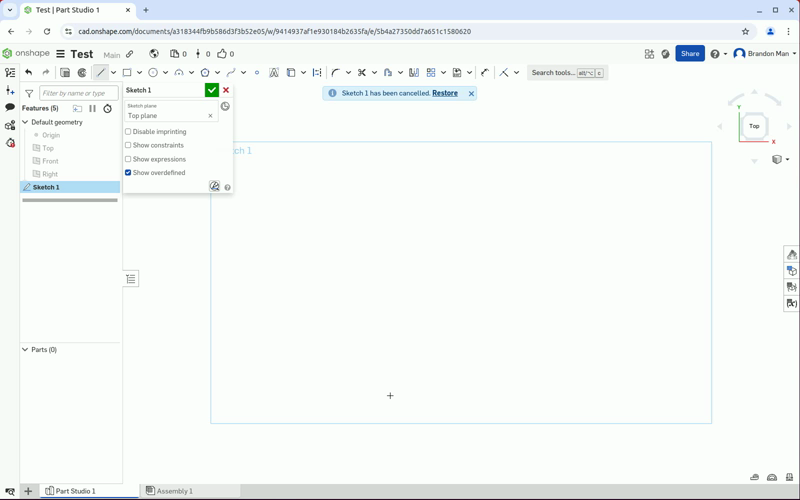
key_up(shift)
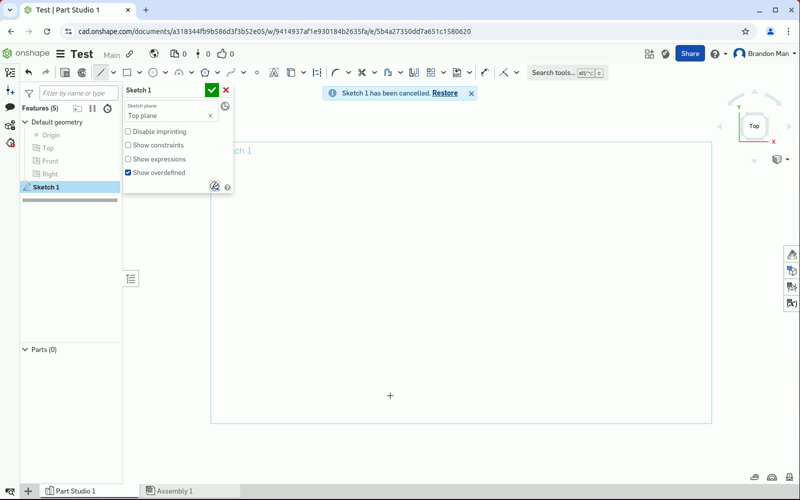
key_down(shift)
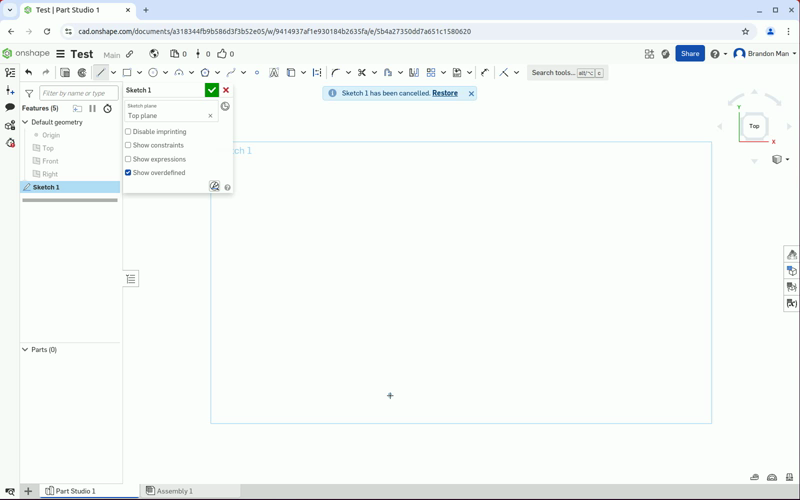
mouse_move(461, 395)
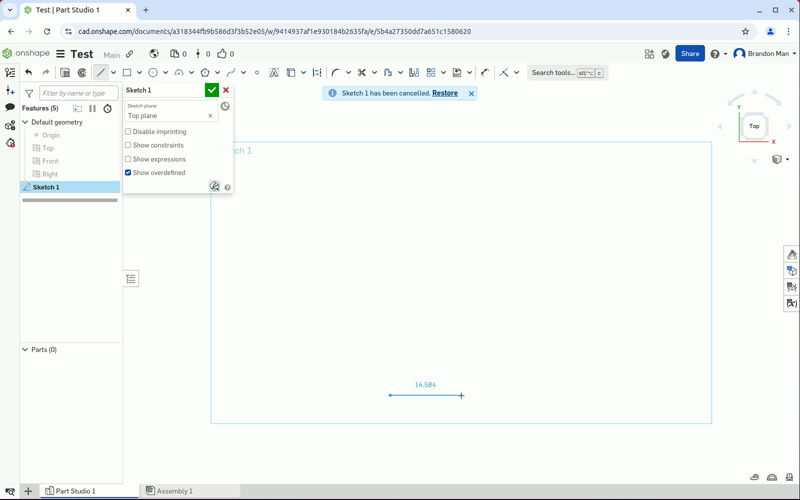
click(461, 395)
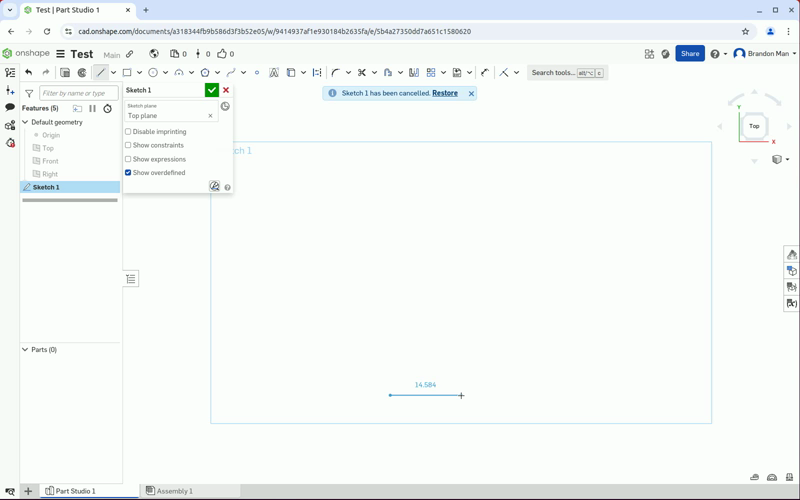
key_up(shift)
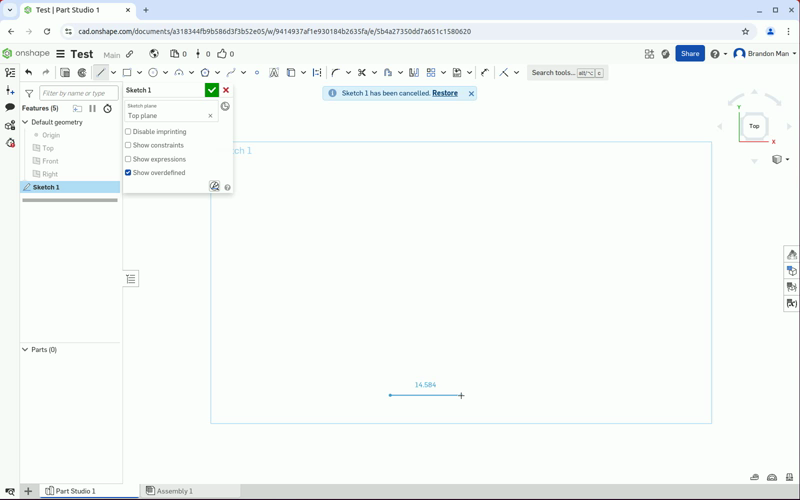
key_down(shift)
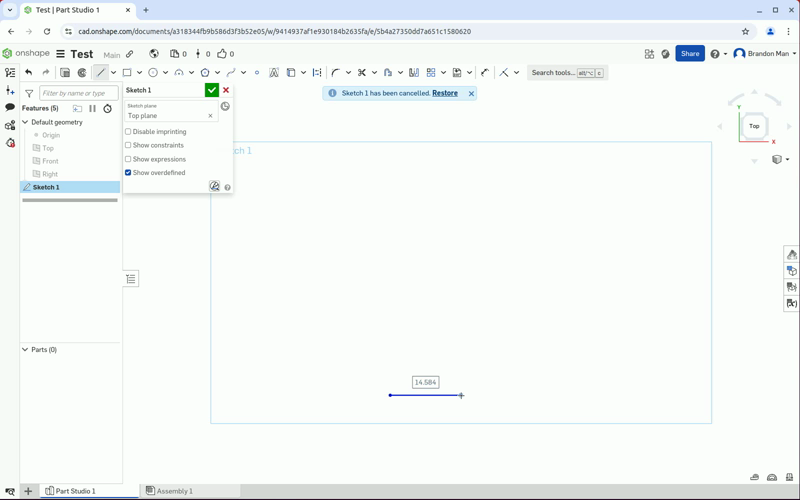
mouse_move(461, 282)
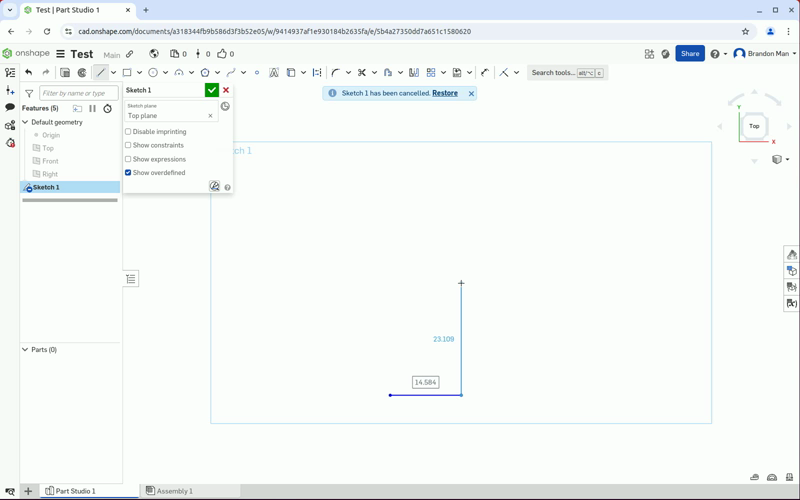
click(461, 282)
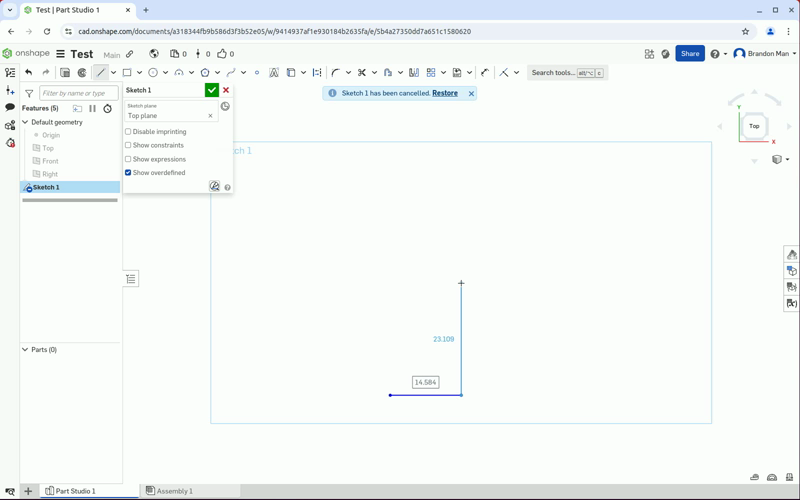
key_up(shift)
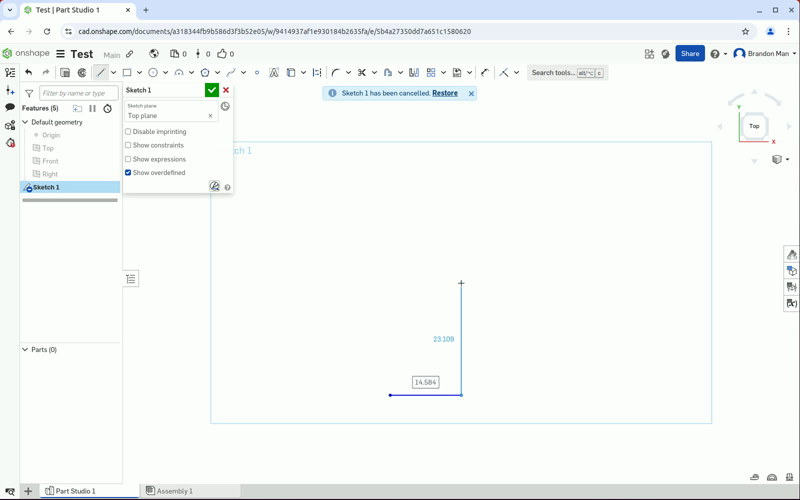
key_down(shift)
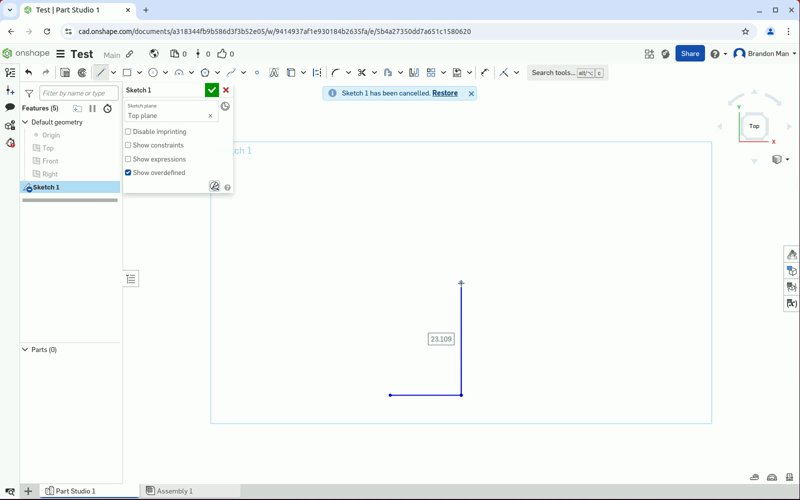
mouse_move(390, 282)
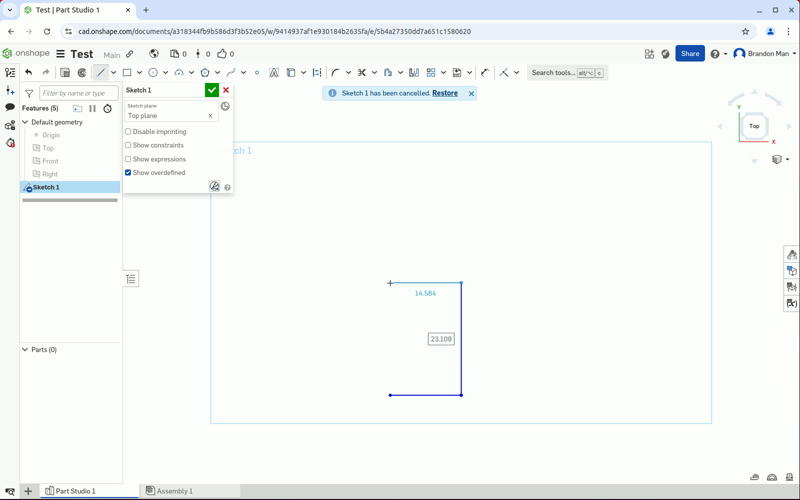
click(390, 282)
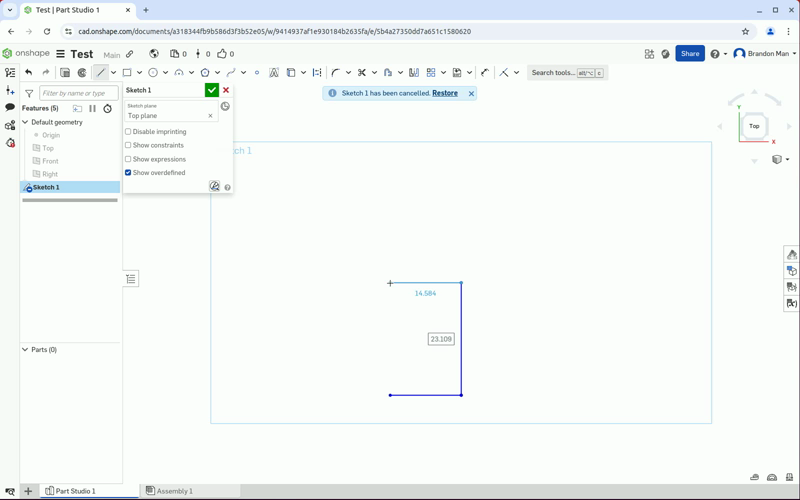
key_up(shift)
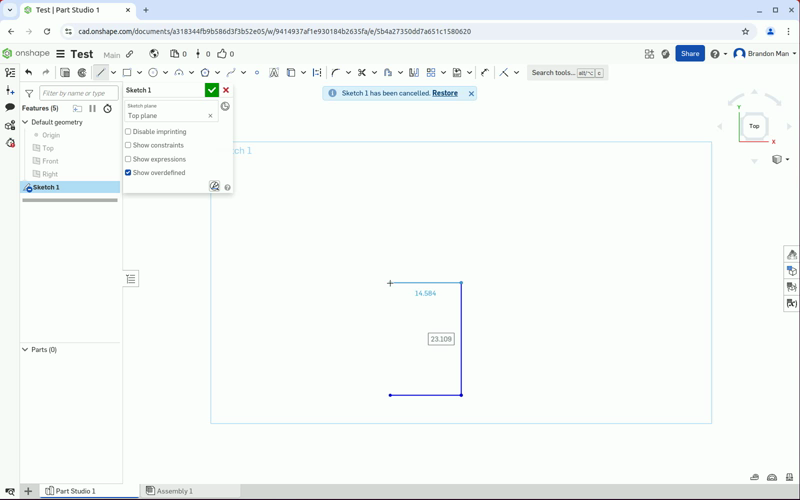
key_down(shift)
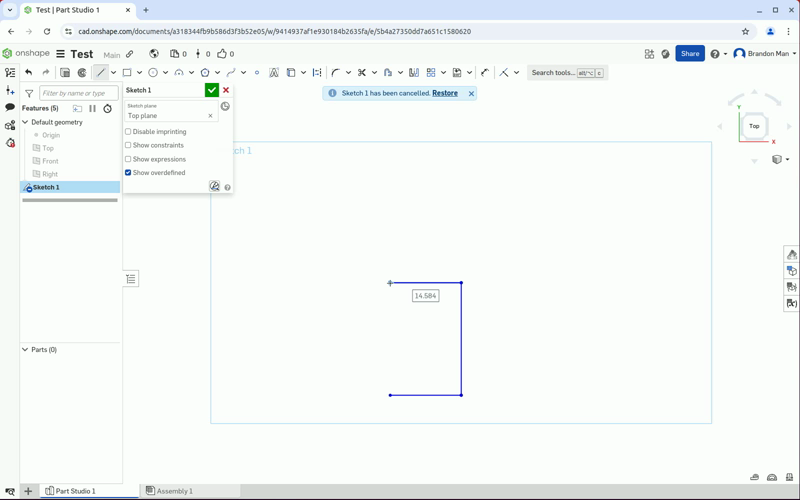
mouse_move(390, 395)
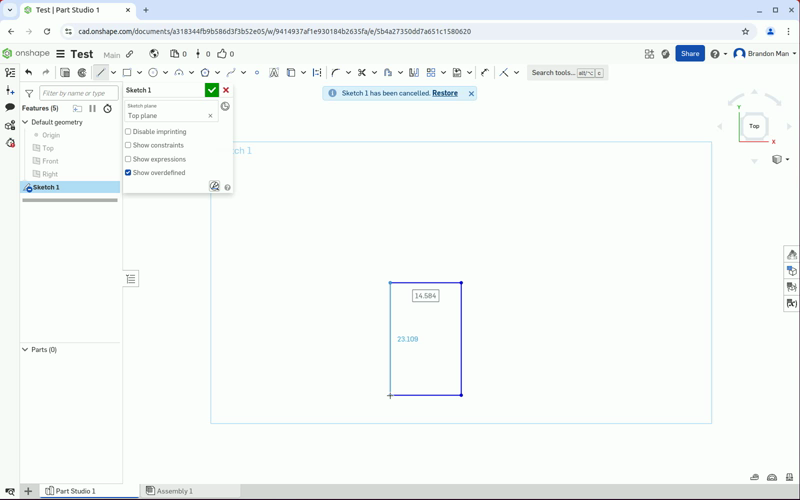
key_up(shift)
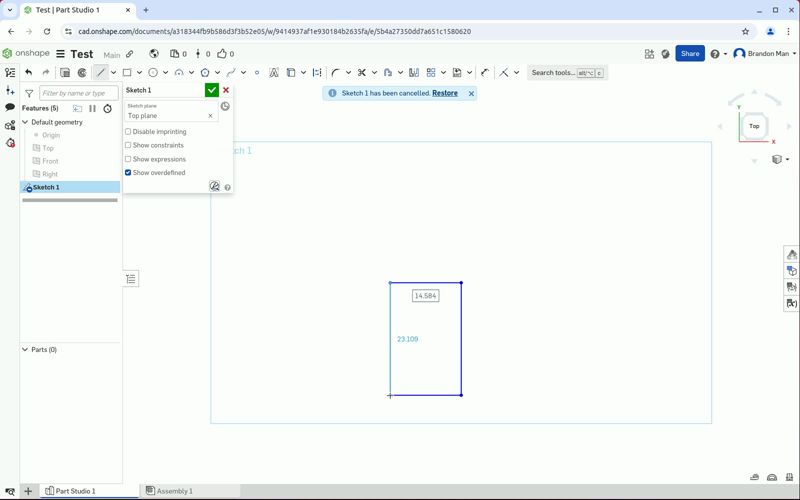
click(390, 395)
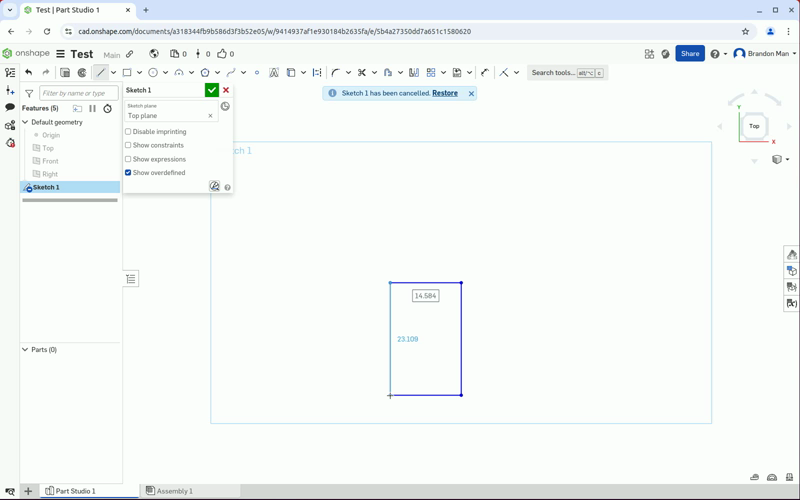
key(esc)
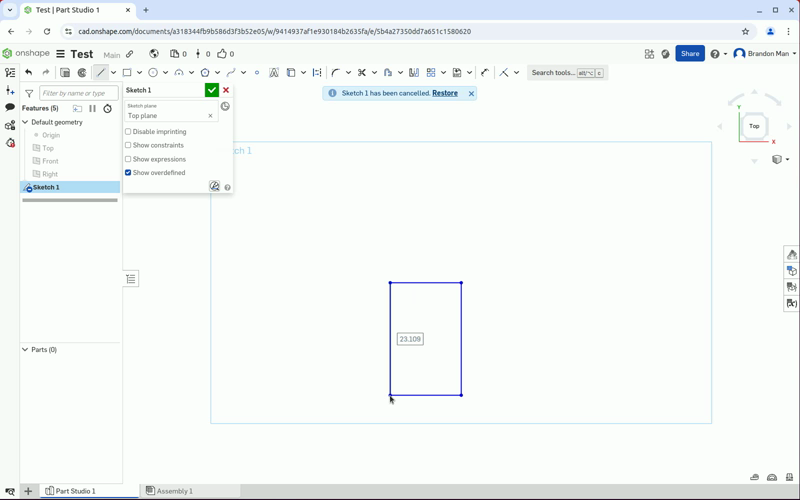
key(c)
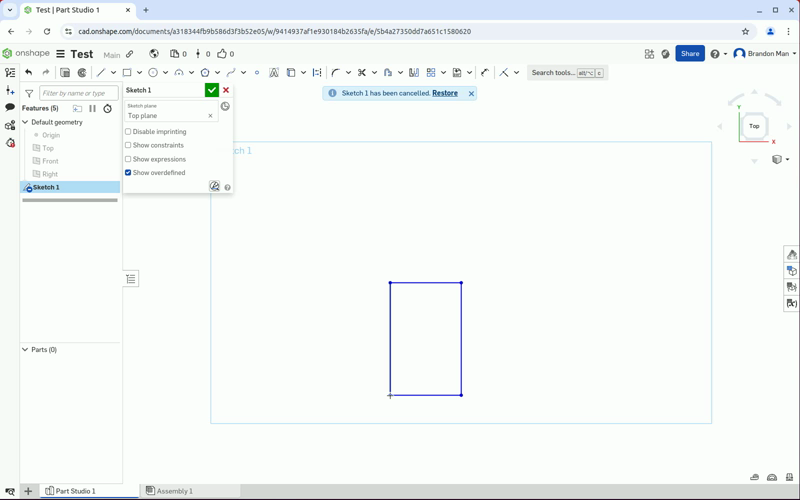
key_down(shift)
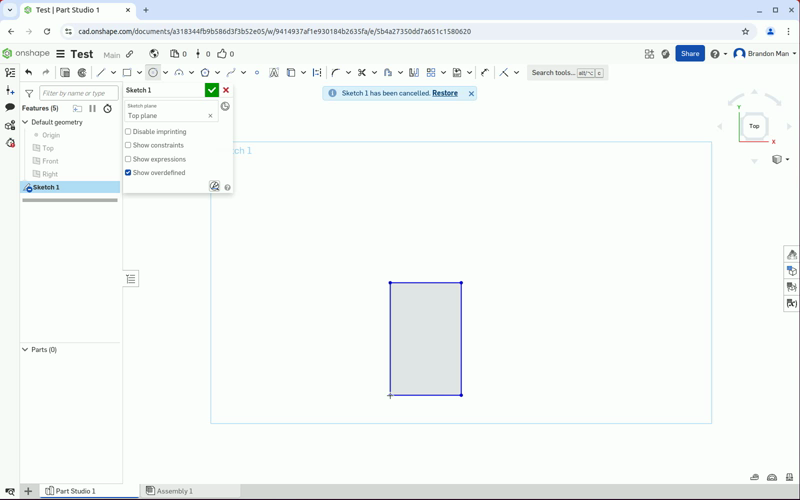
mouse_move(424, 371)
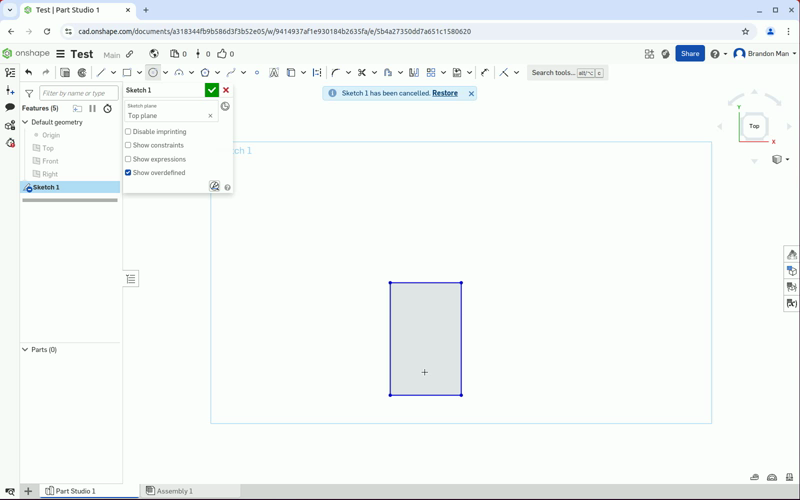
click(424, 371)
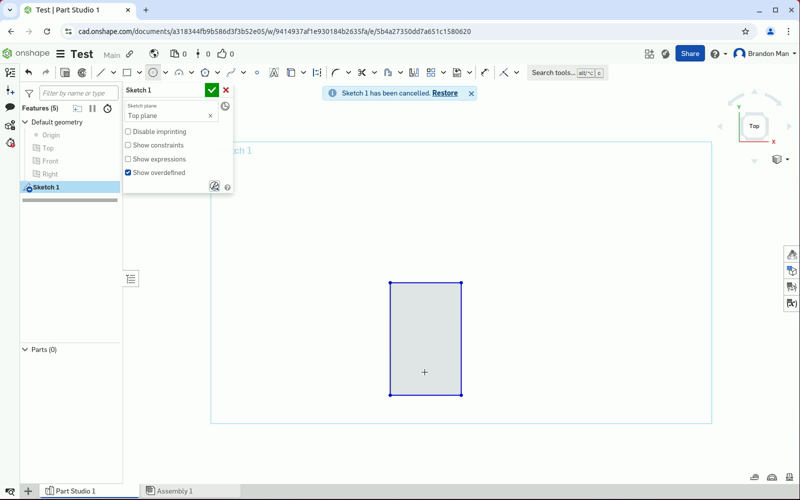
key_up(shift)
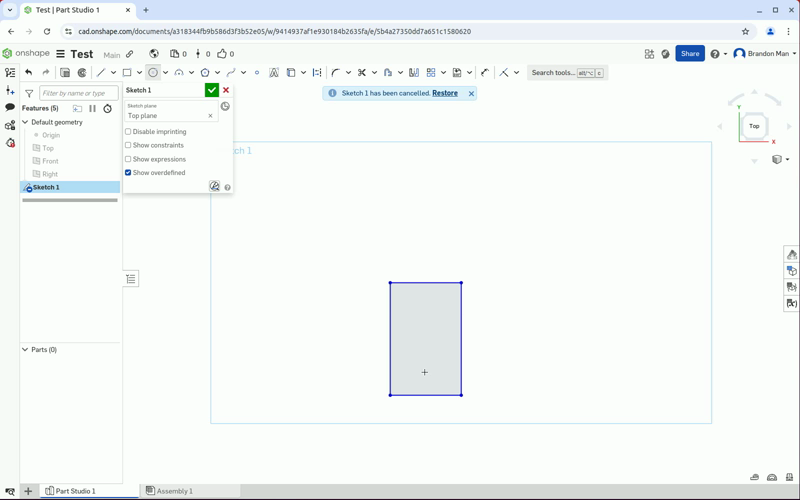
mouse_move(433, 371)
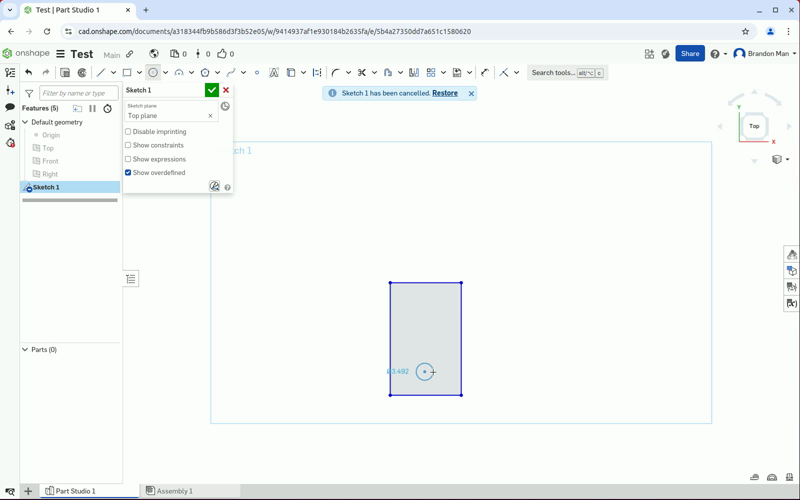
click(433, 371)
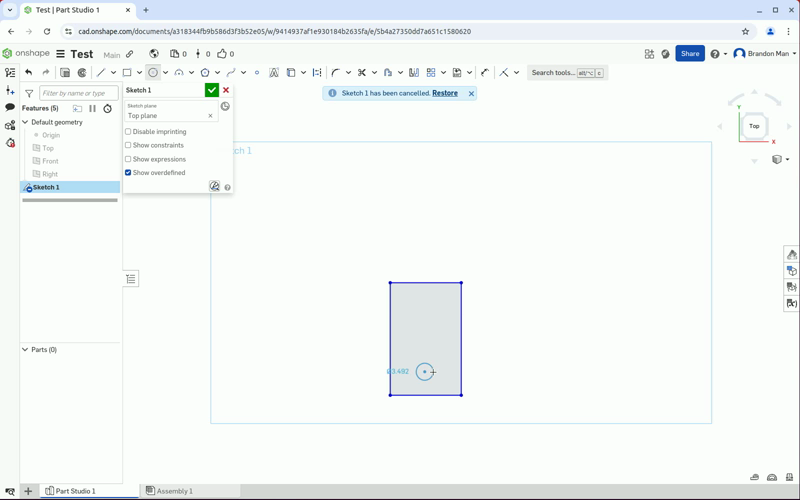
key(esc)
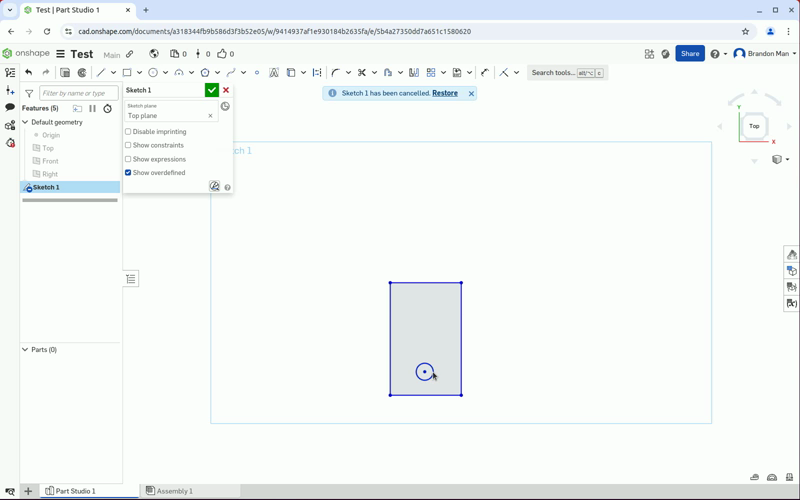
mouse_move(400, 321)
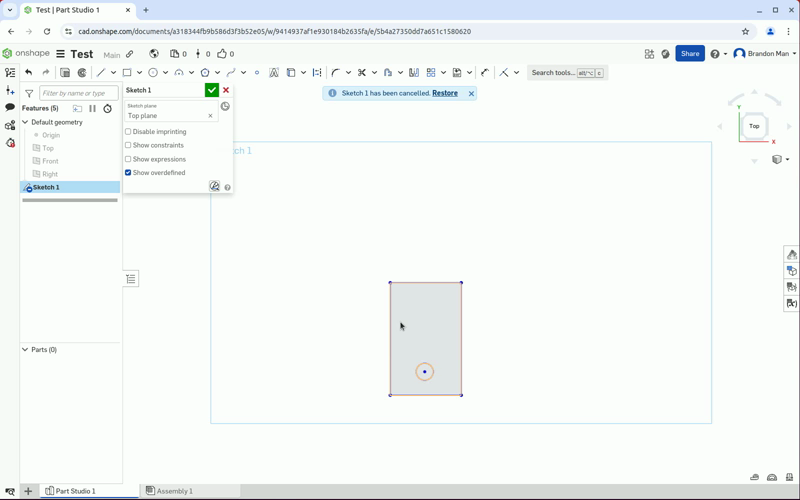
click(400, 321)
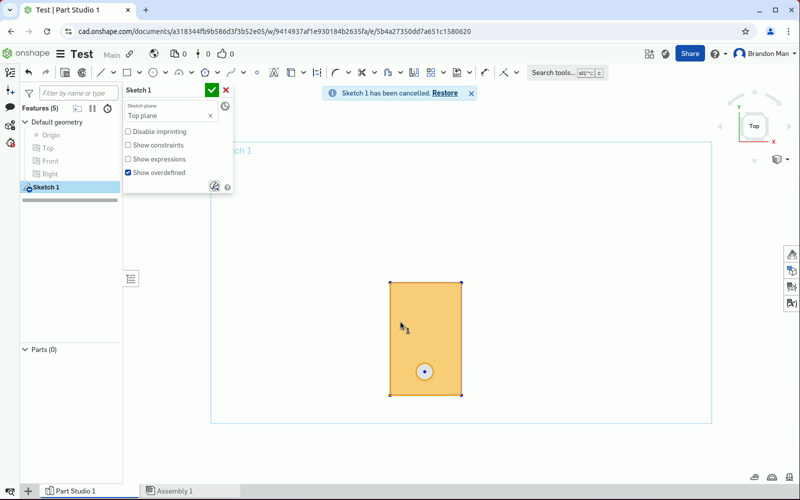
mouse_move(73, 352)
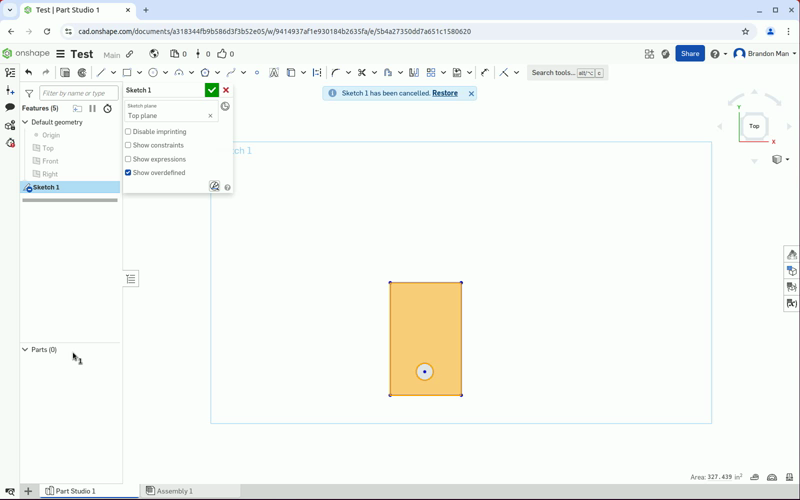
key(shift+y)
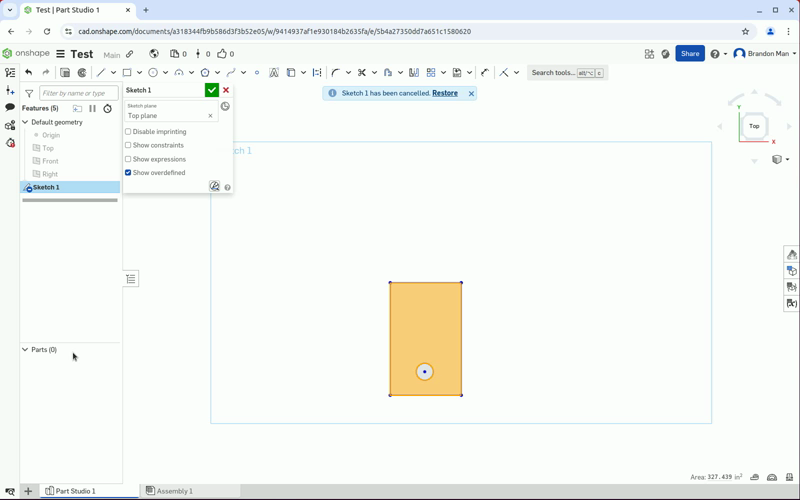
key(shift+e)
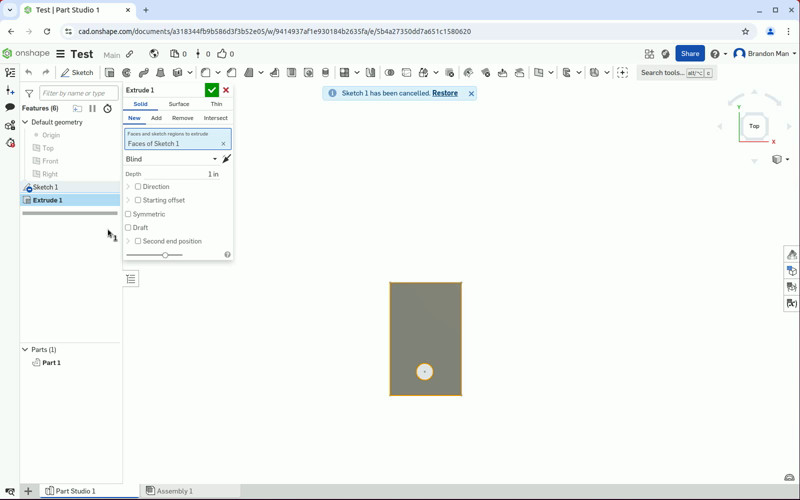
mouse_move(143, 106)
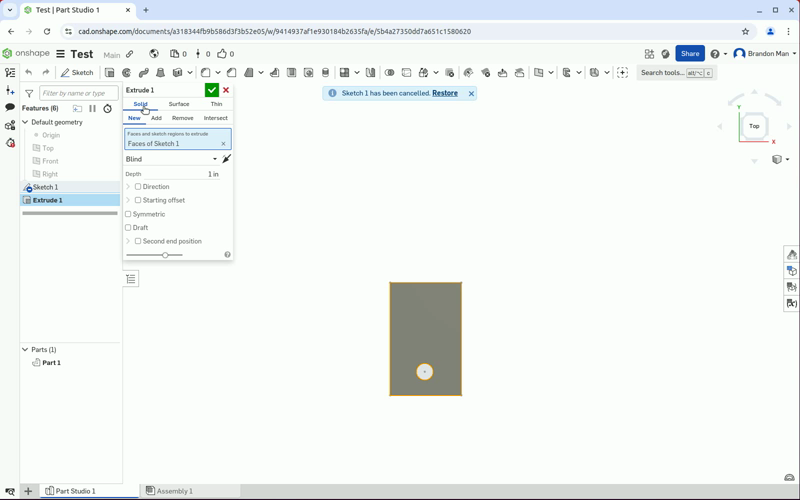
click(143, 106)
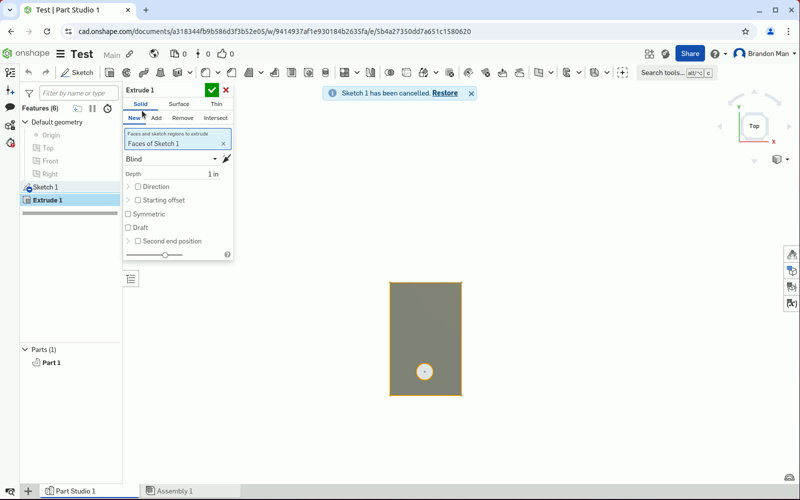
mouse_move(137, 120)
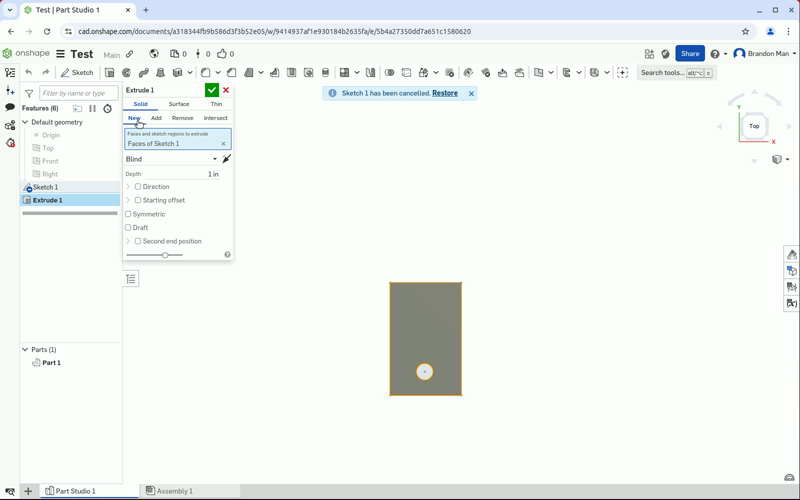
click(137, 120)
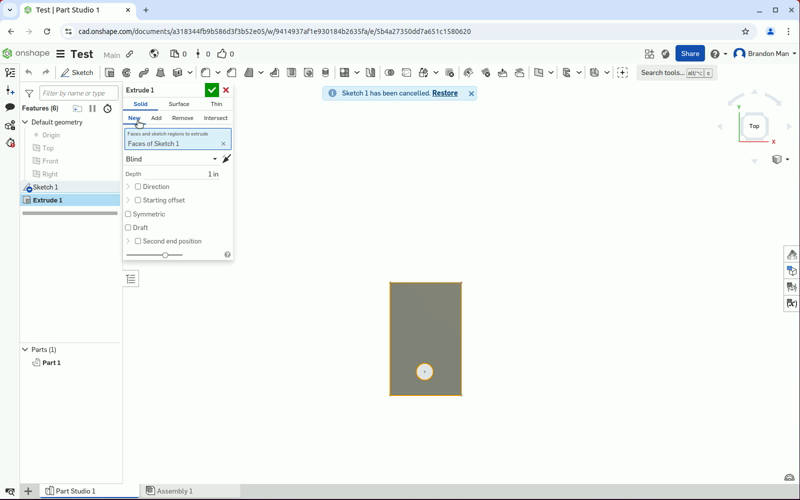
key(tab, 4)
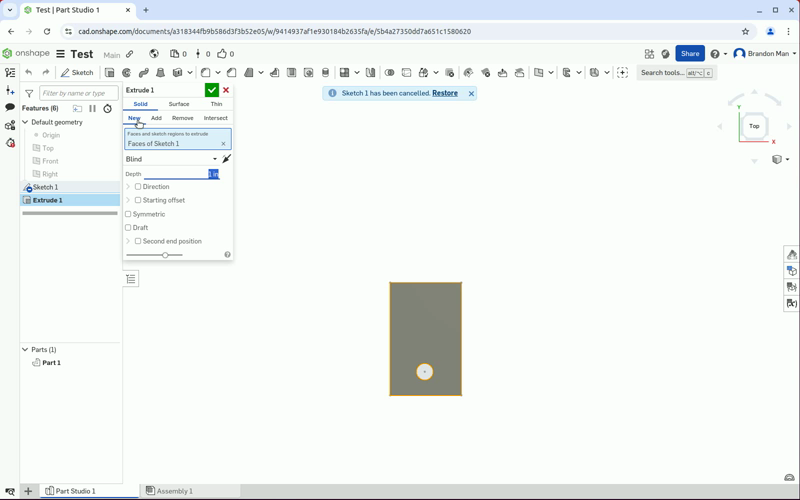
text(13.239)
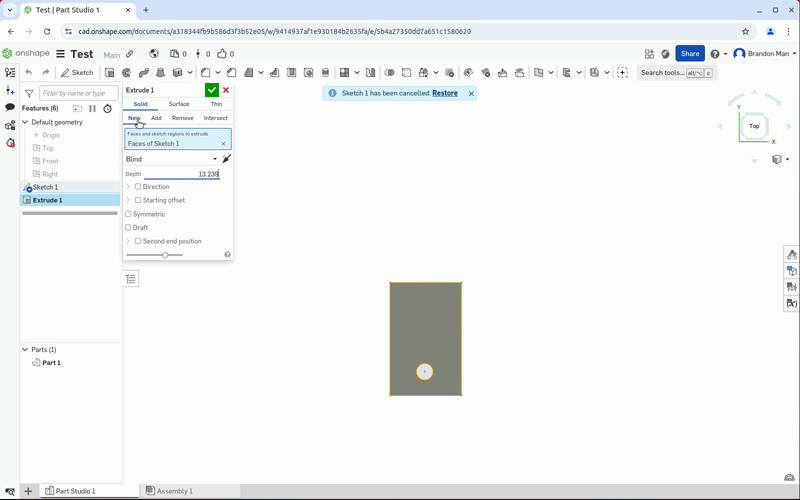
key(enter)
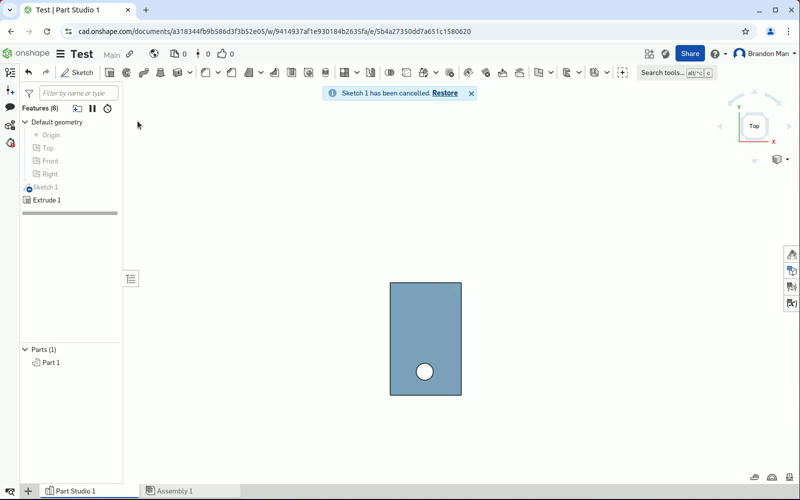
key(shift+h)
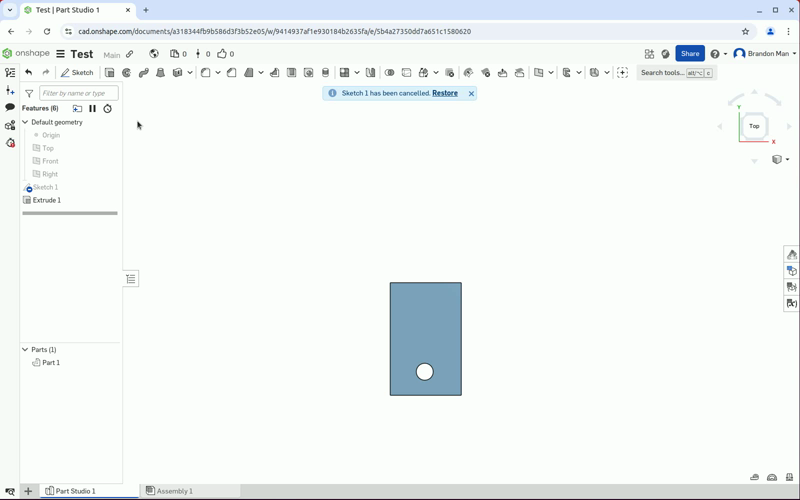
key(shift+h)
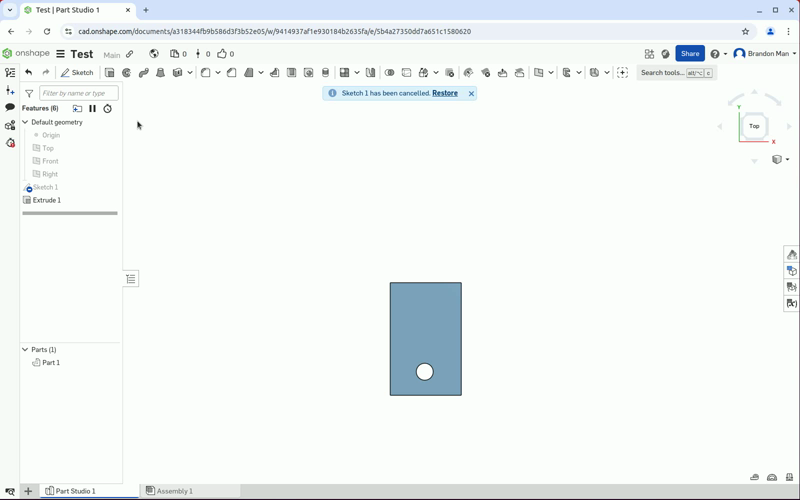
mouse_move(73, 189)
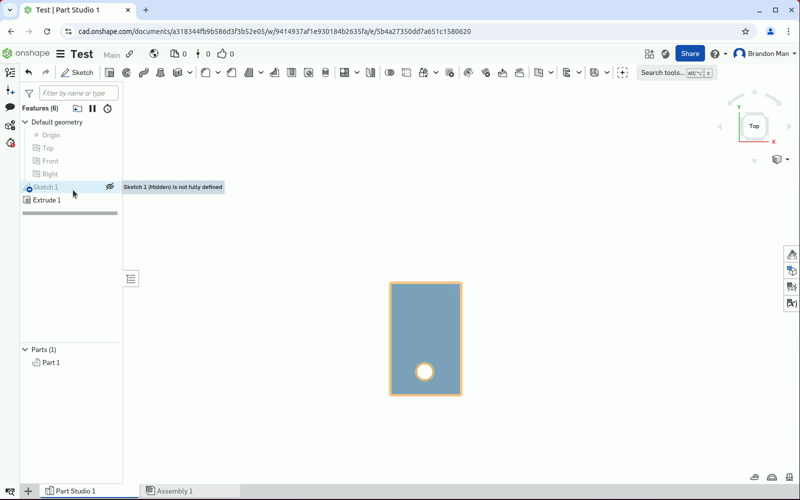
click(73, 189)
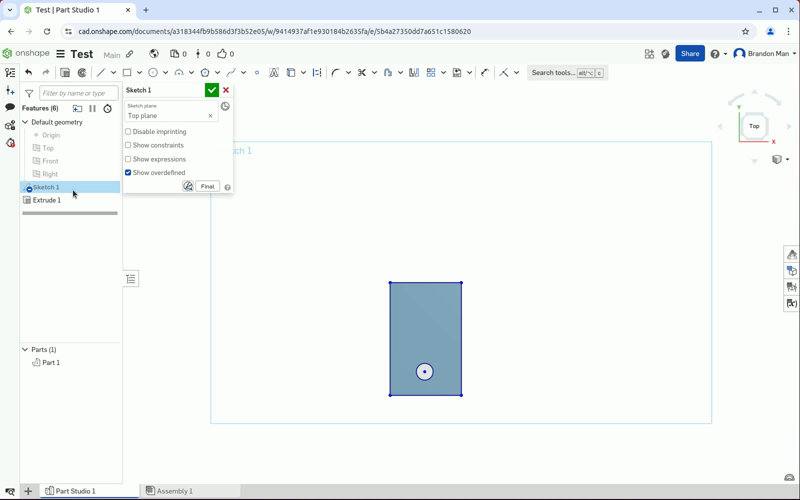
mouse_move(229, 92)
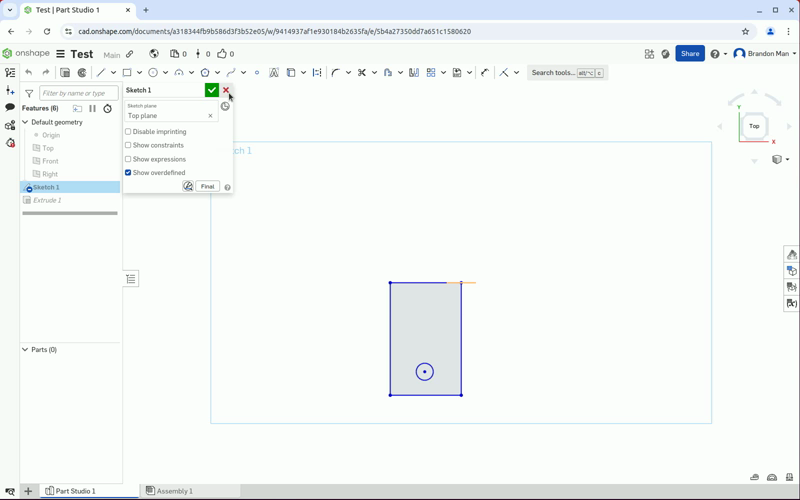
click(229, 92)
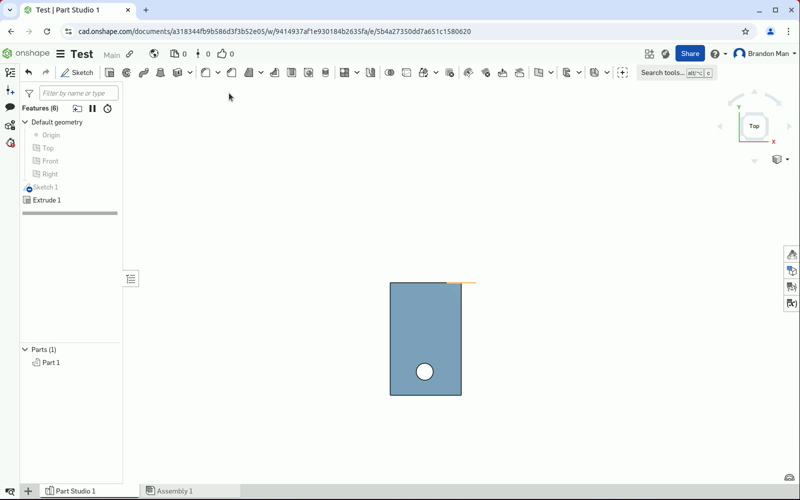
mouse_move(541, 75)
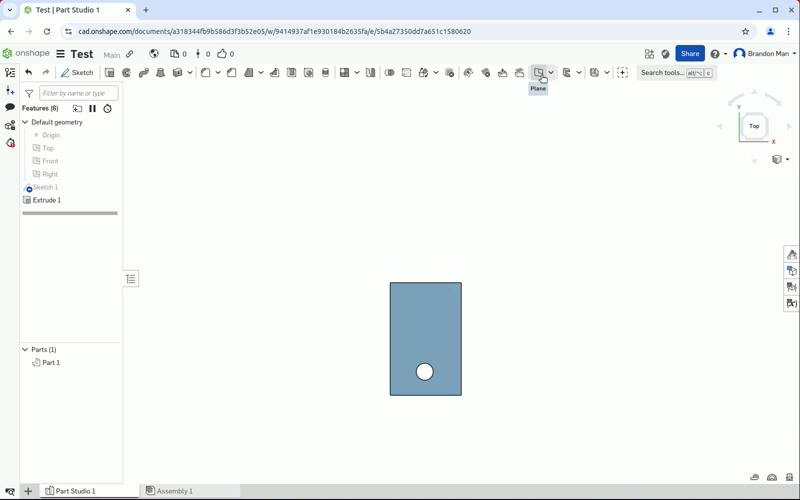
click(541, 75)
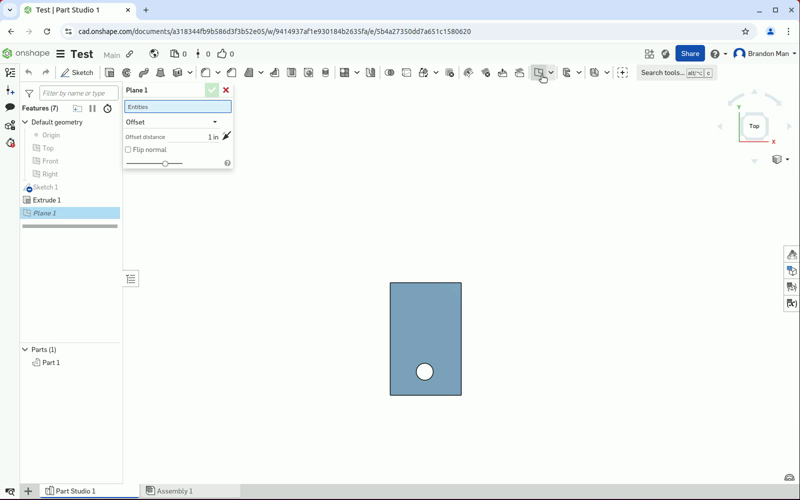
mouse_move(73, 150)
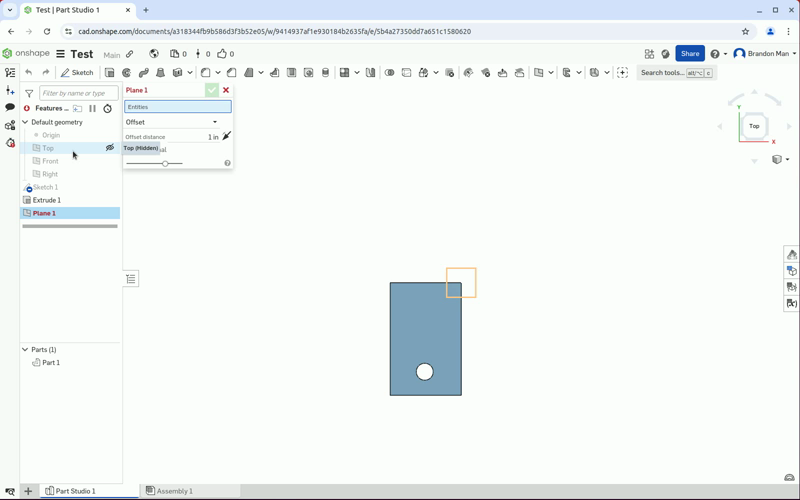
click(73, 150)
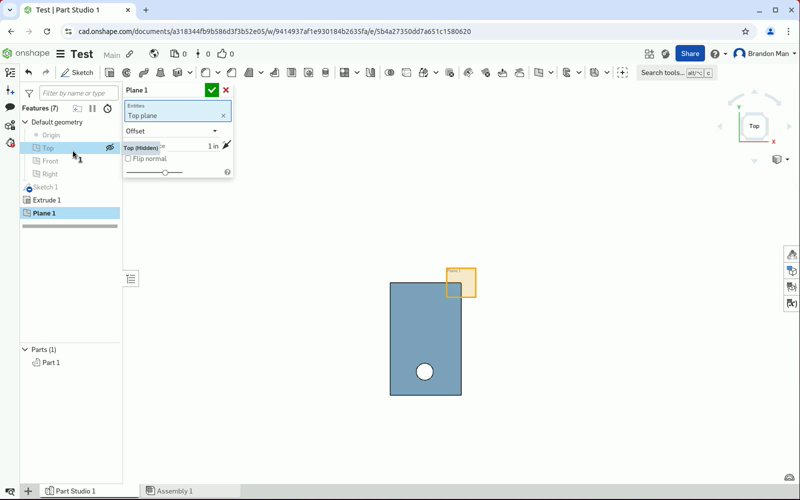
key(tab, 2)
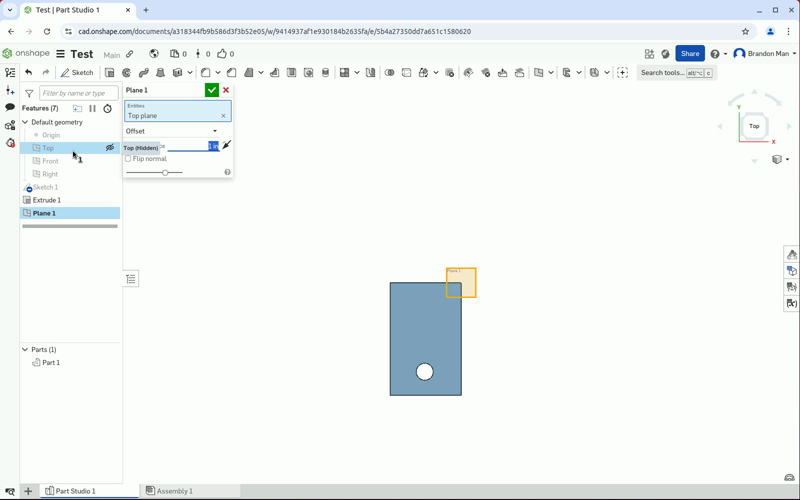
text(13.249)
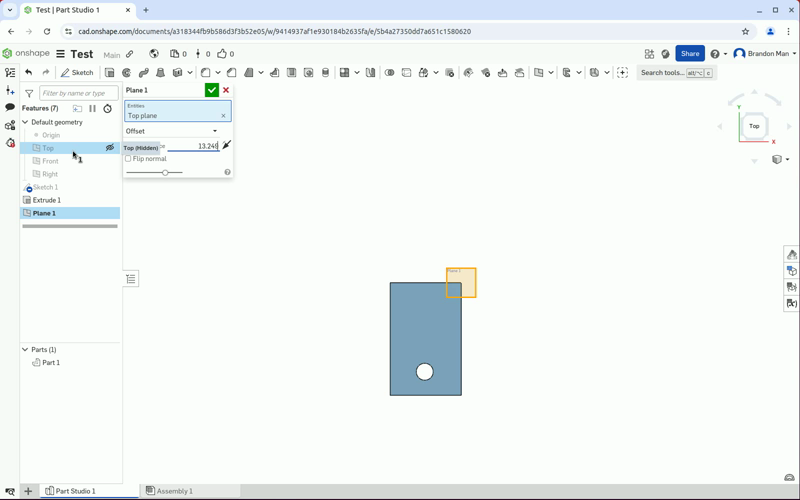
key(enter, 2)
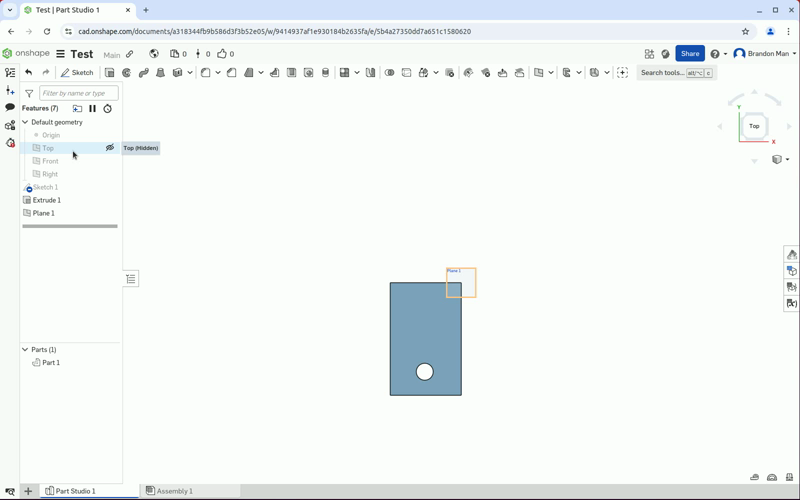
key(shift+s)
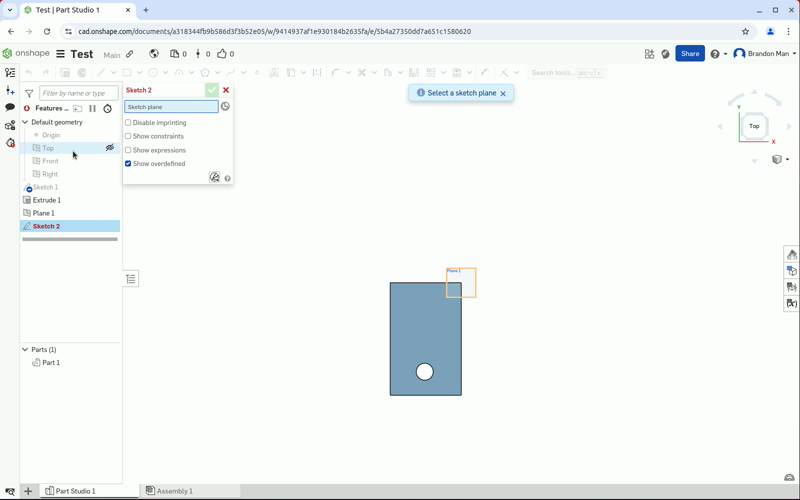
mouse_move(73, 215)
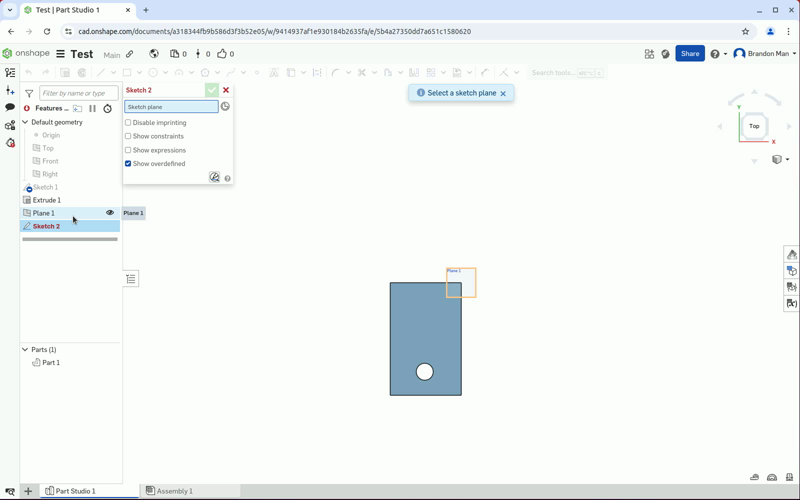
click(73, 215)
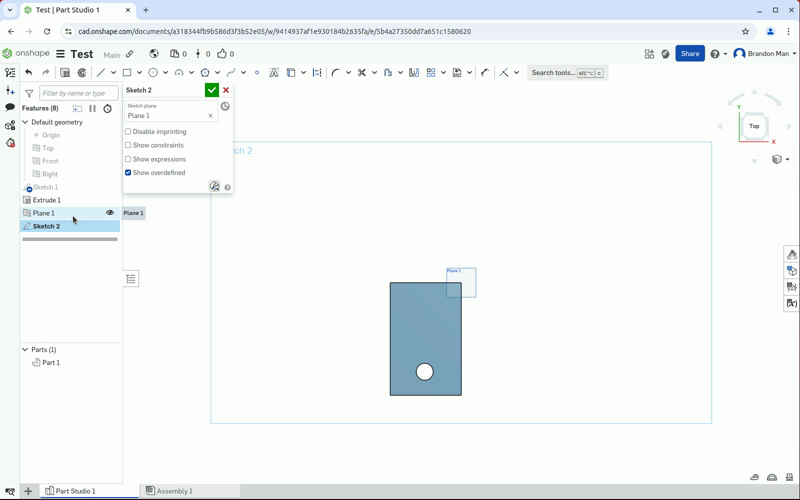
mouse_move(73, 352)
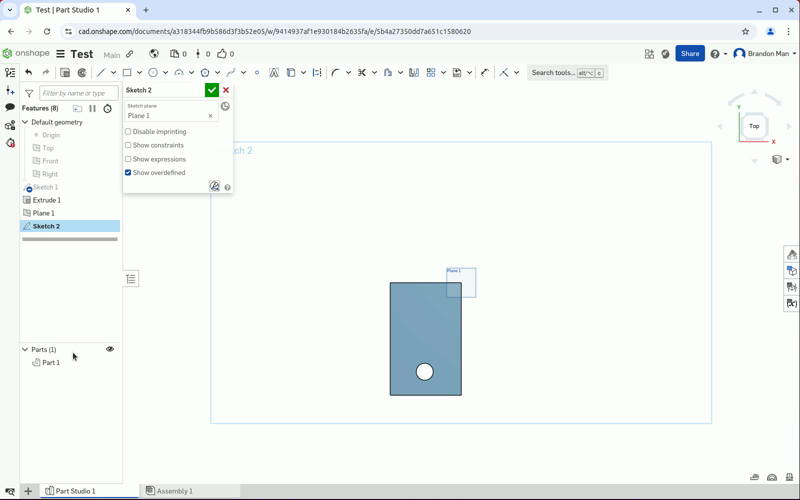
key(y)
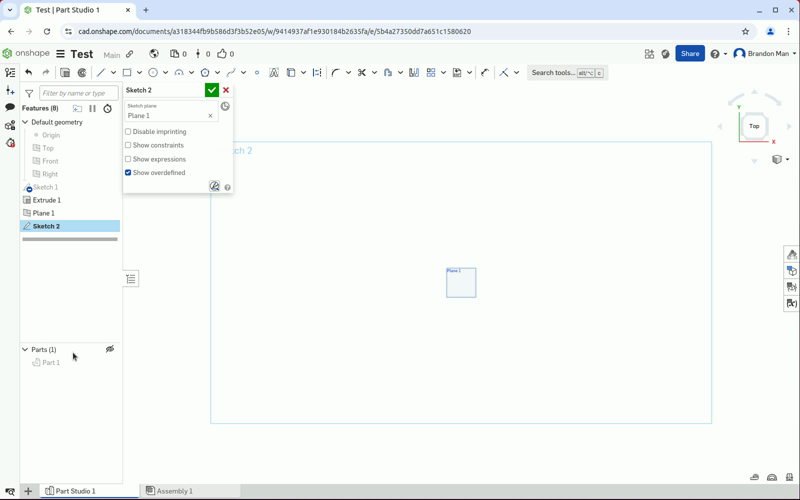
key(c)
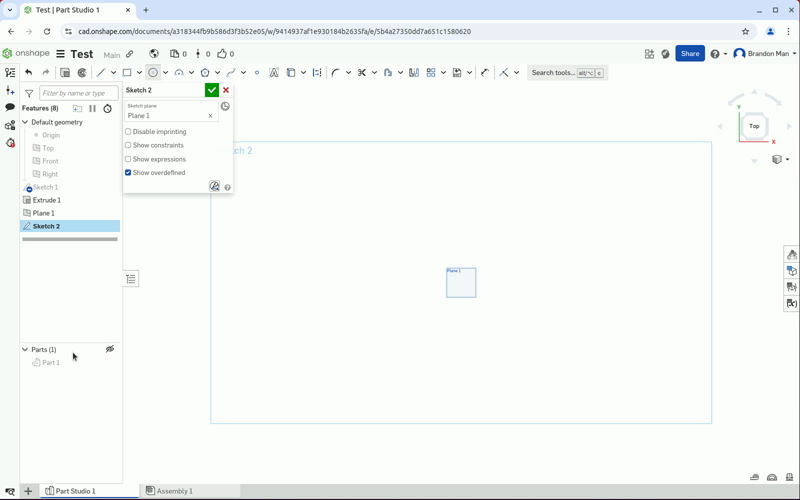
key_down(shift)
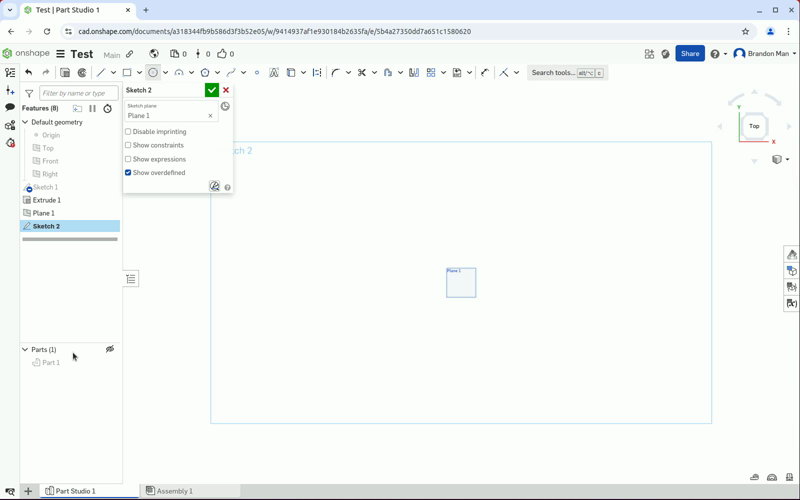
mouse_move(425, 372)
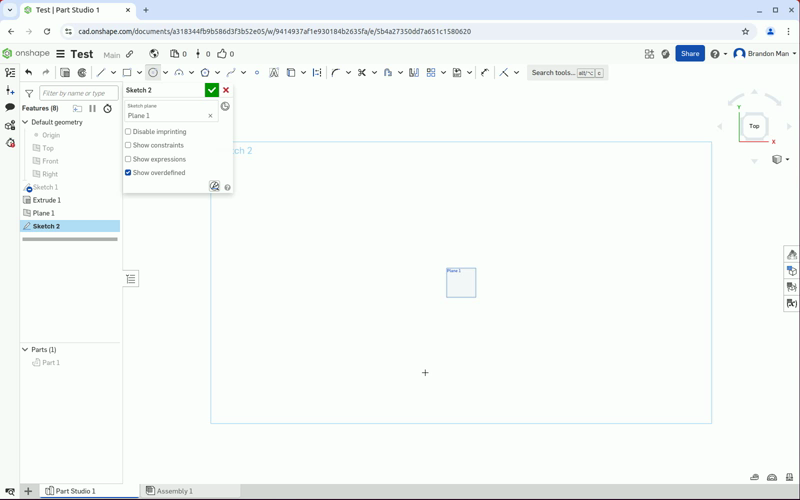
click(425, 372)
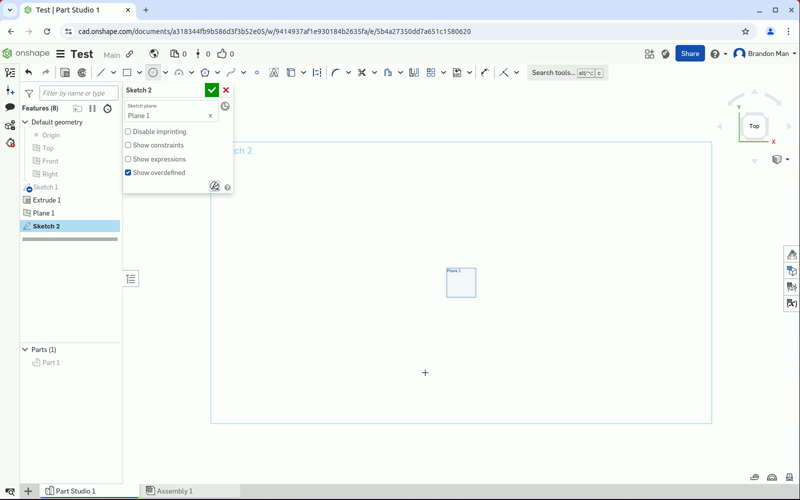
key_up(shift)
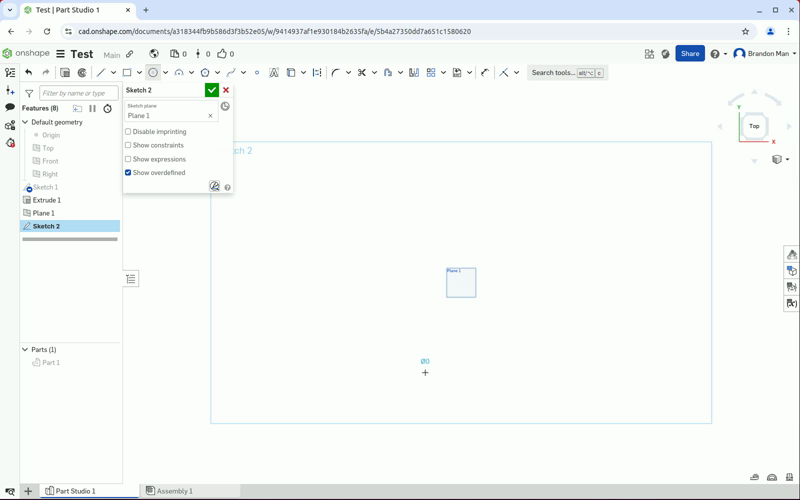
mouse_move(442, 372)
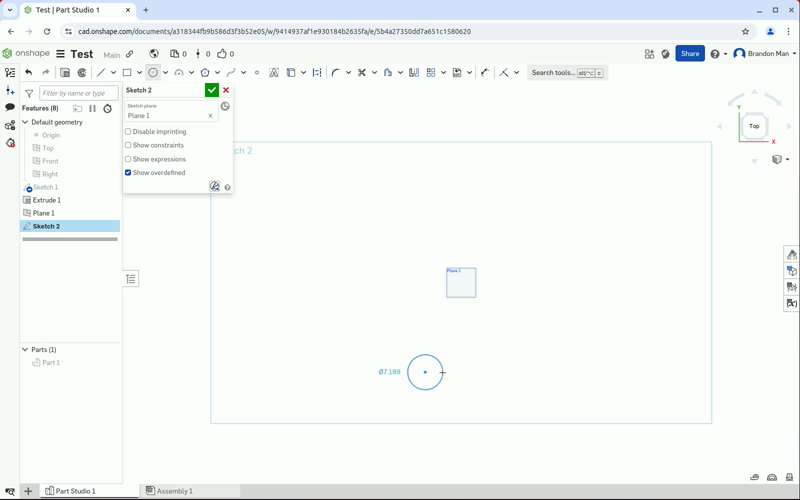
click(442, 372)
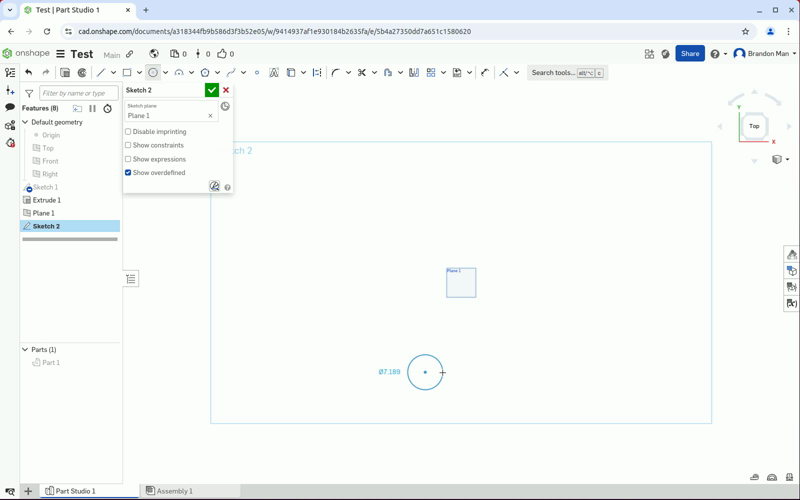
key(esc)
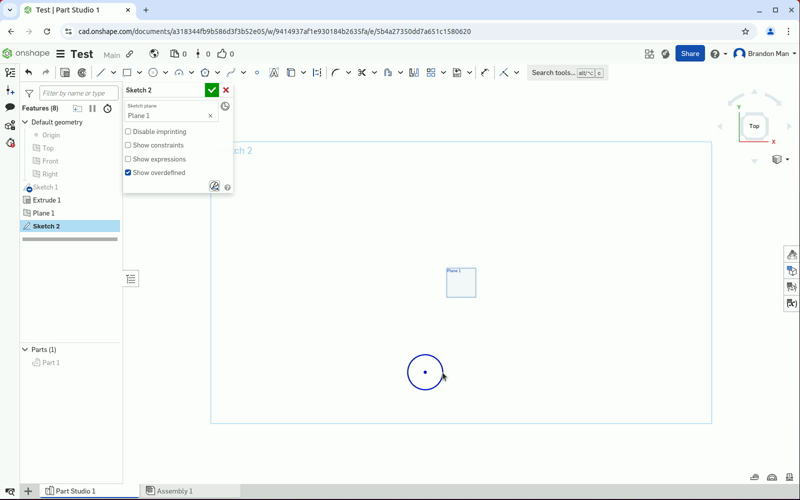
key(c)
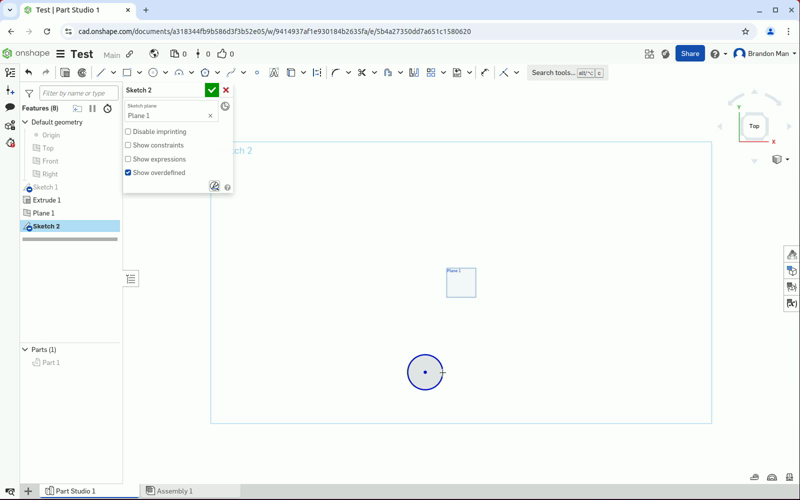
key_down(shift)
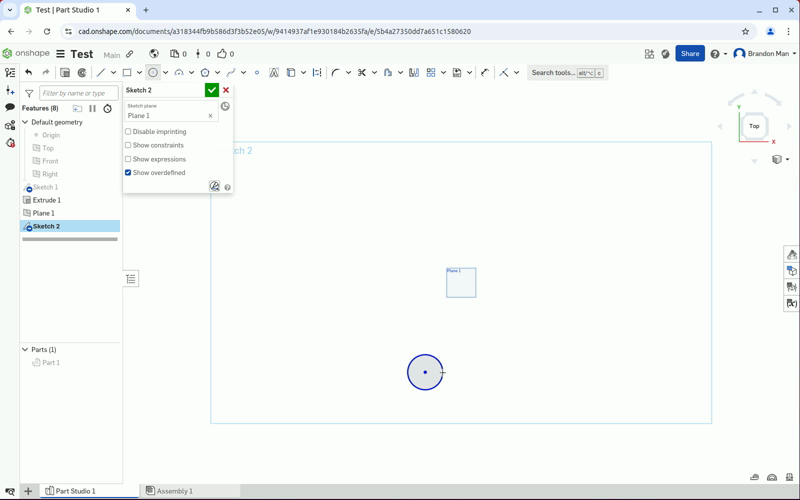
mouse_move(425, 372)
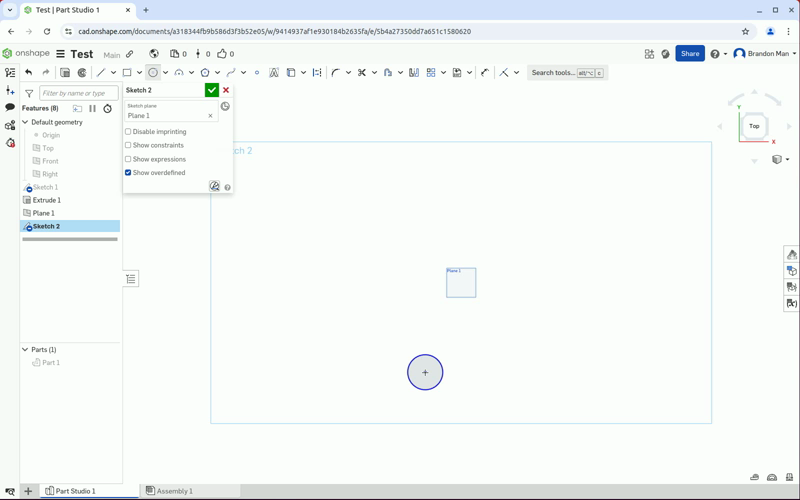
click(425, 372)
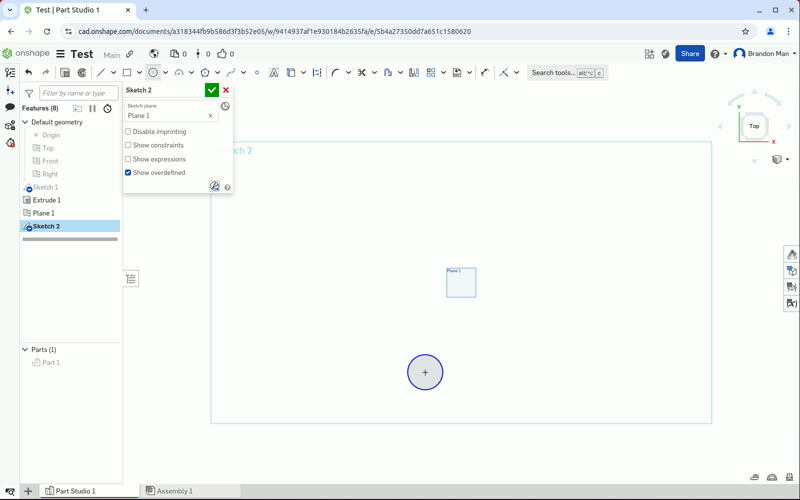
key_up(shift)
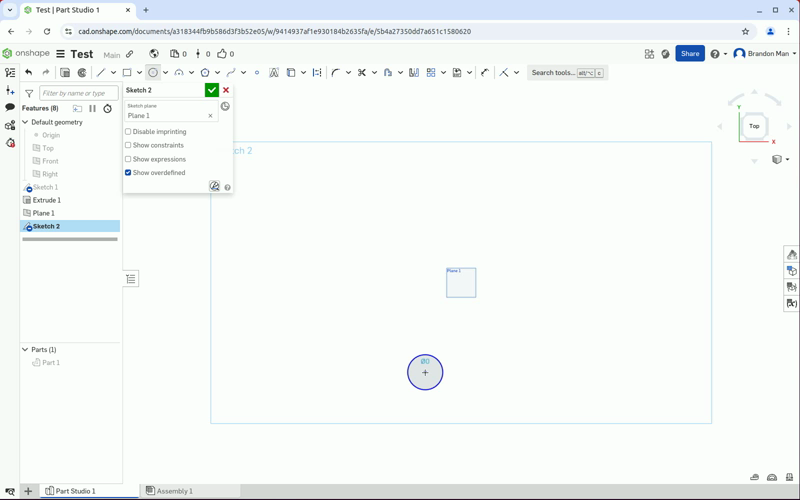
mouse_move(434, 372)
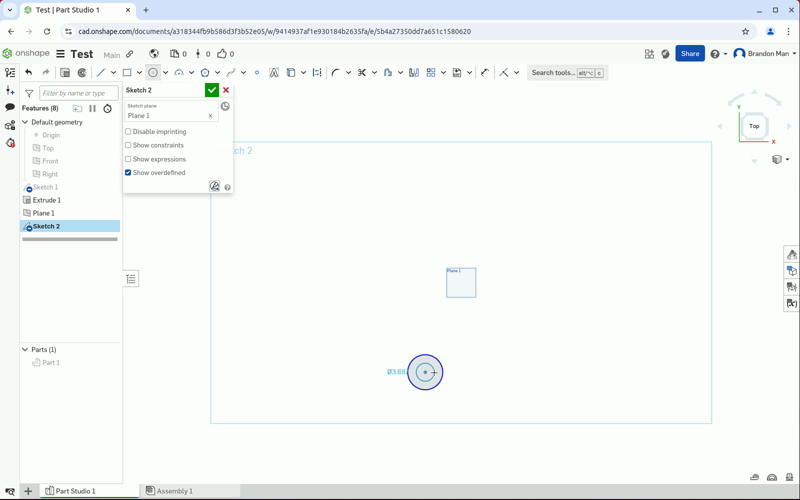
click(434, 372)
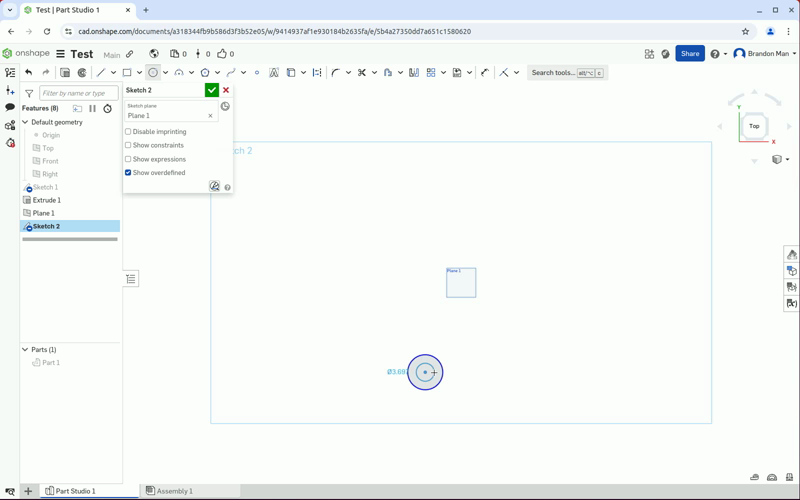
key(esc)
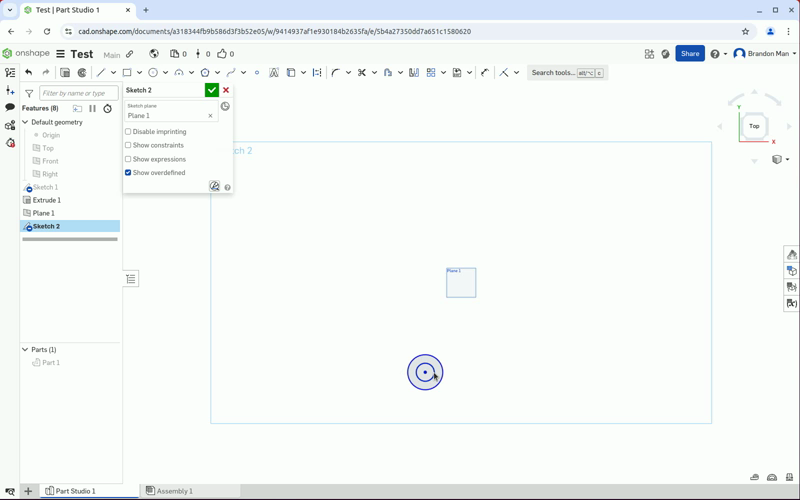
mouse_move(430, 363)
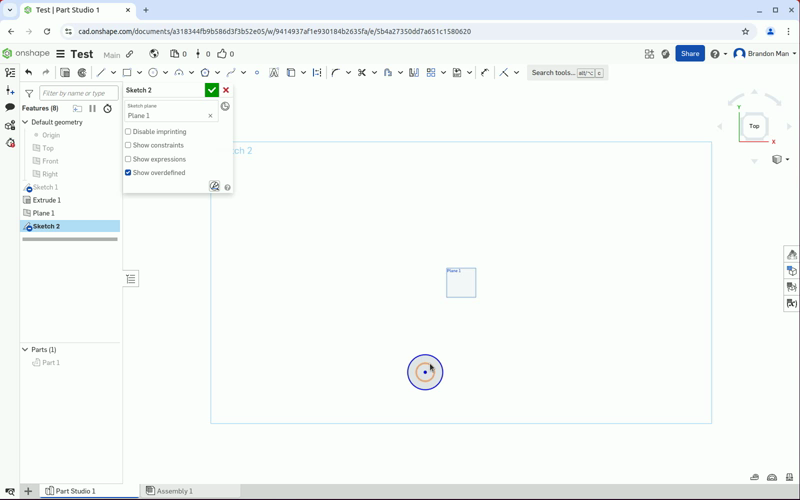
scroll(6)
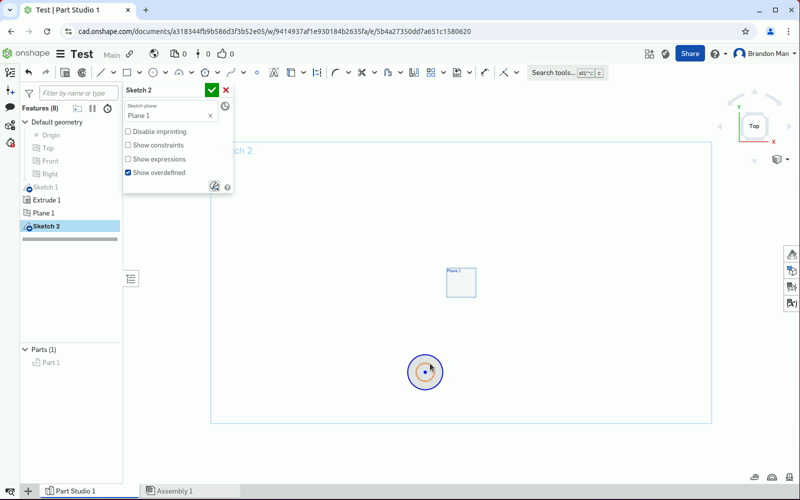
scroll(6)
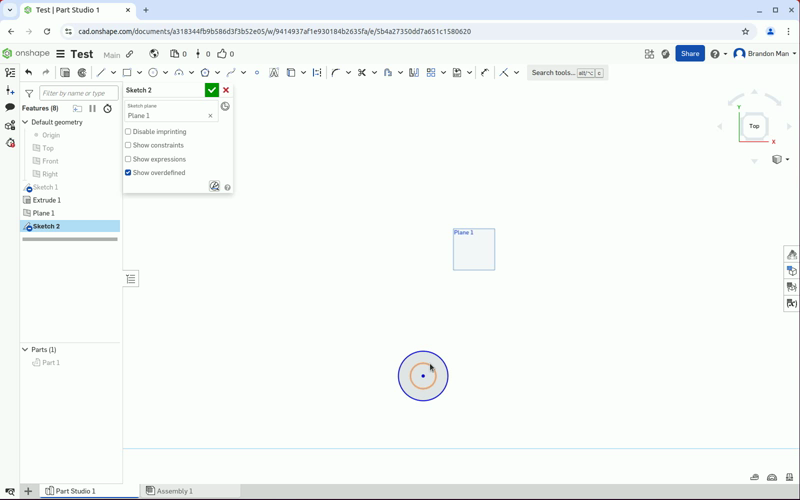
scroll(6)
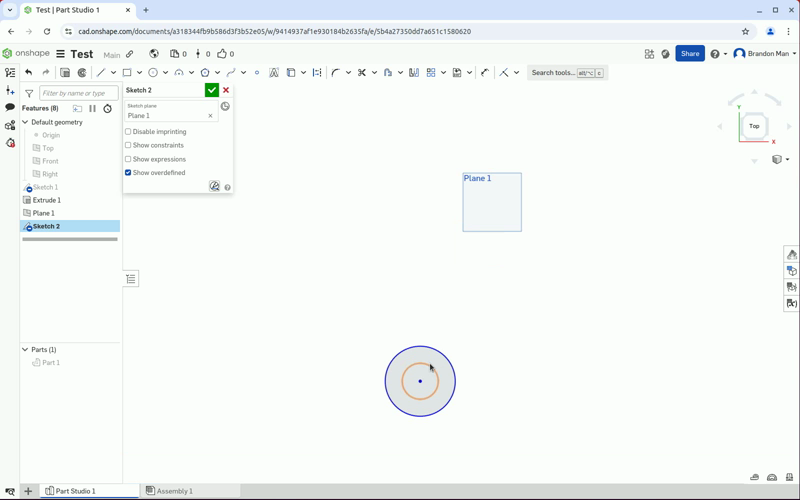
scroll(6)
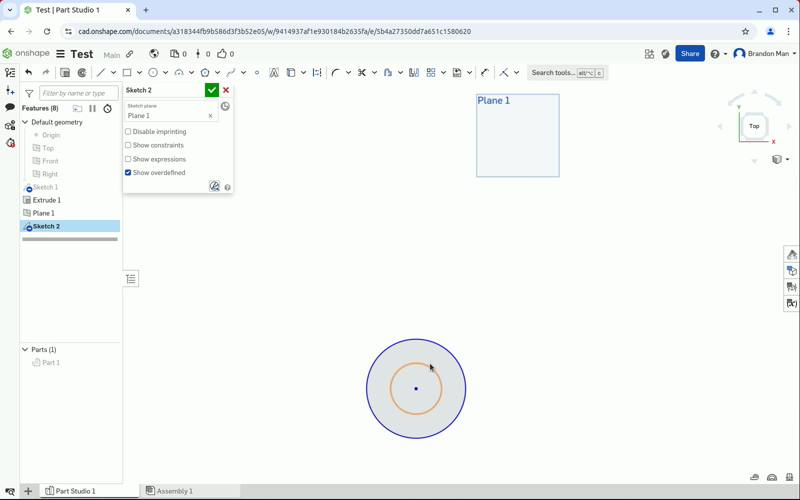
scroll(6)
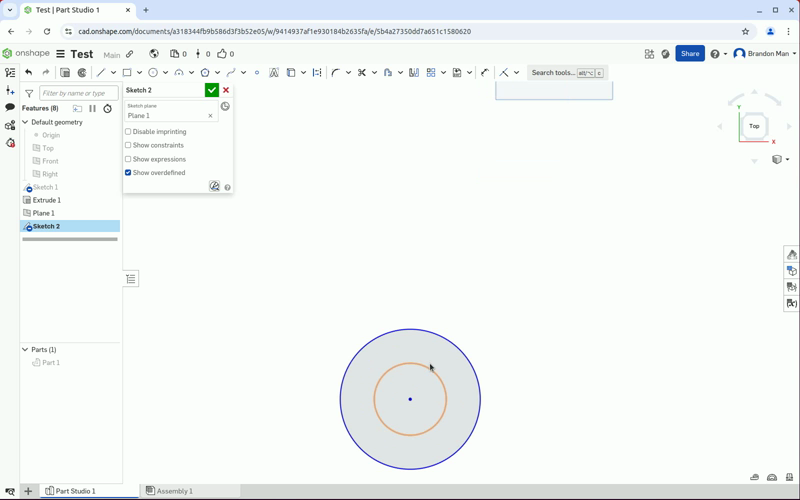
scroll(6)
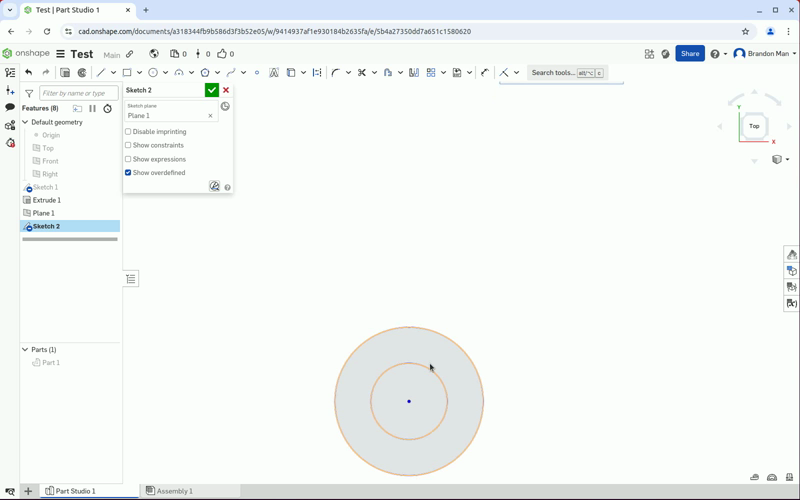
scroll(6)
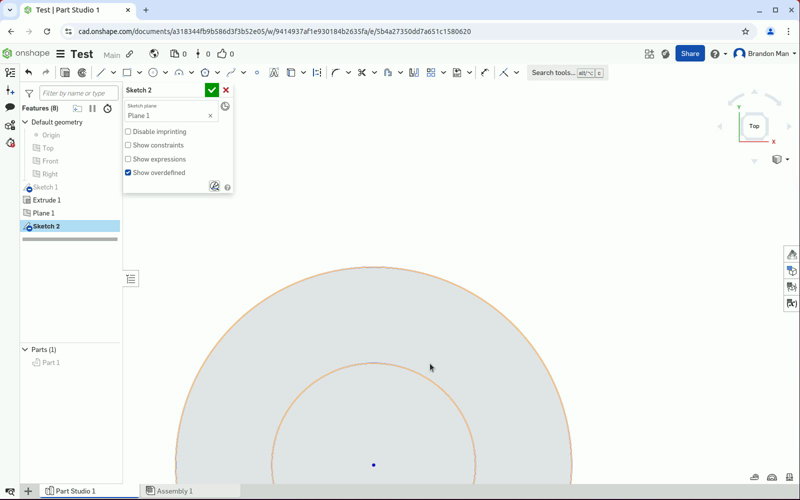
click(430, 363)
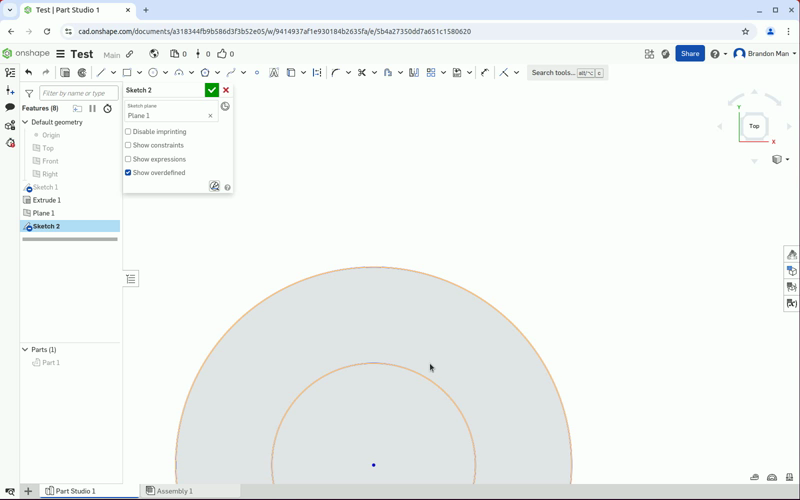
scroll(-6)
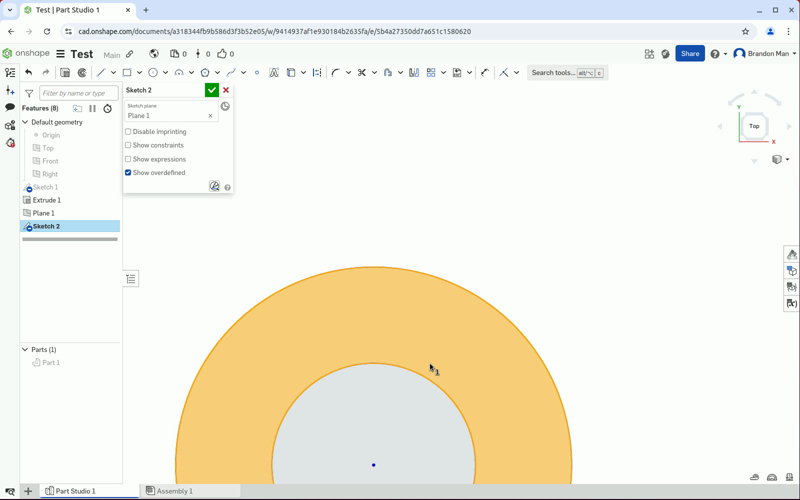
scroll(-6)
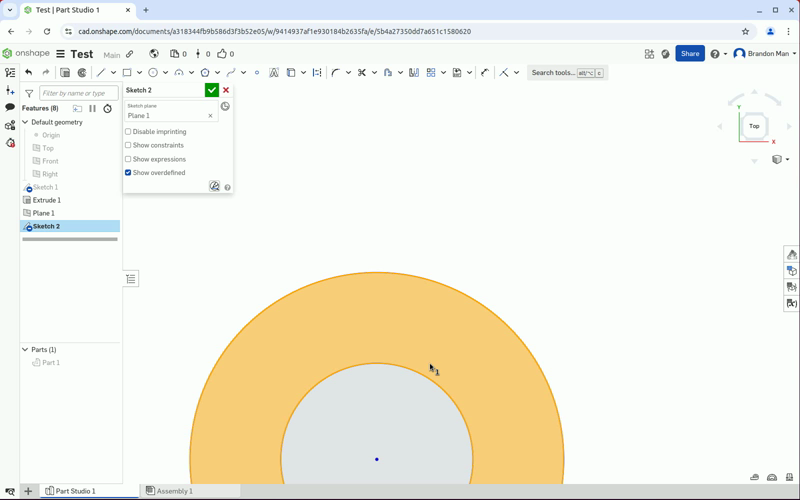
scroll(-6)
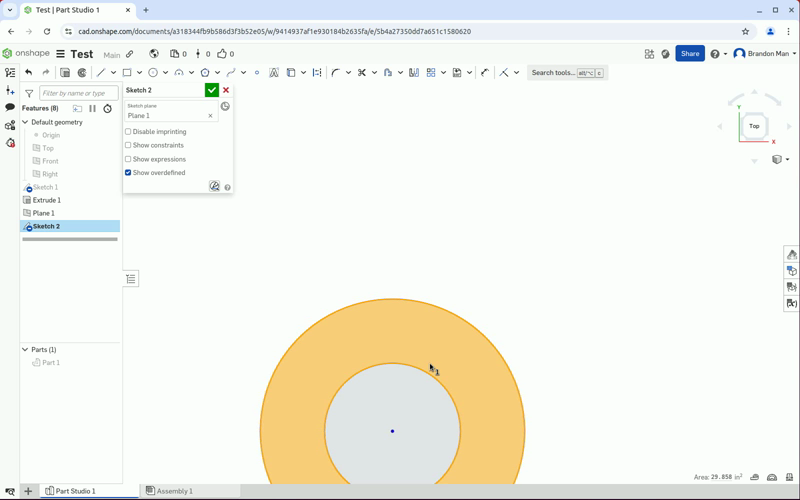
scroll(-6)
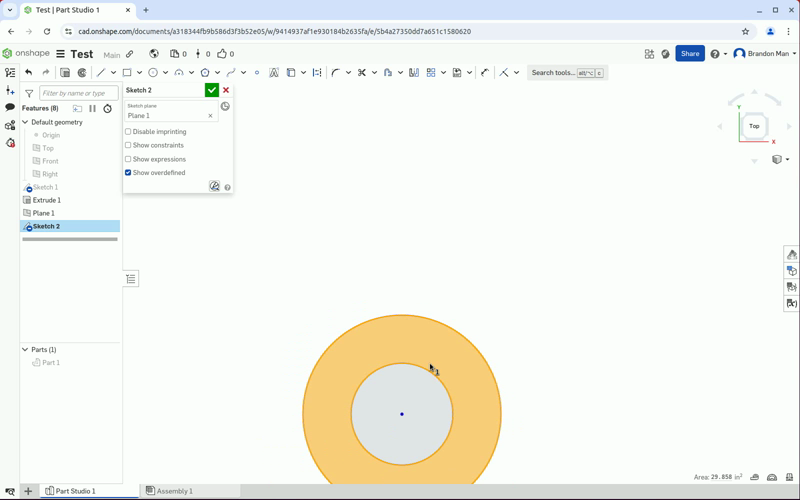
scroll(-6)
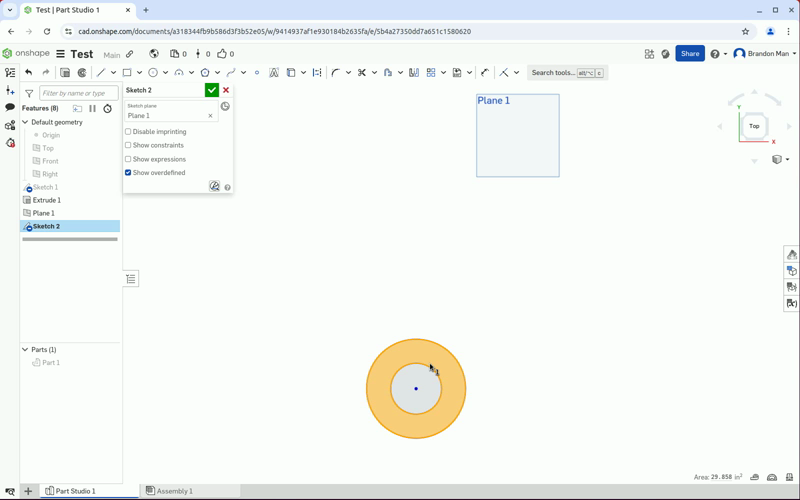
scroll(-6)
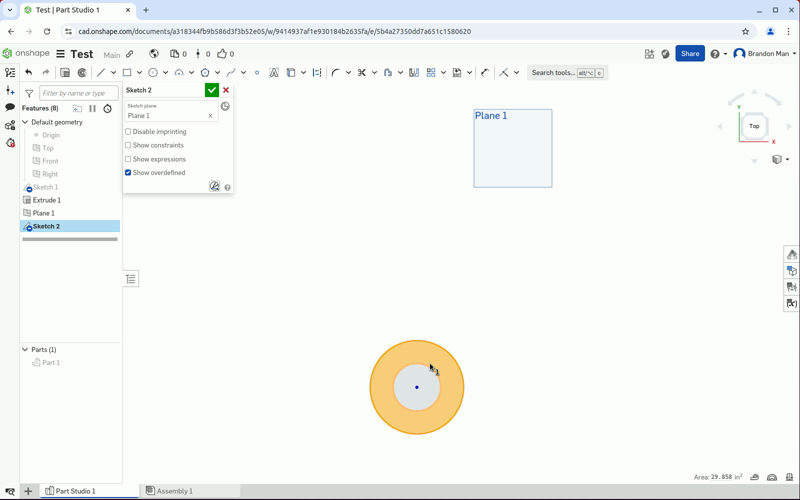
scroll(-6)
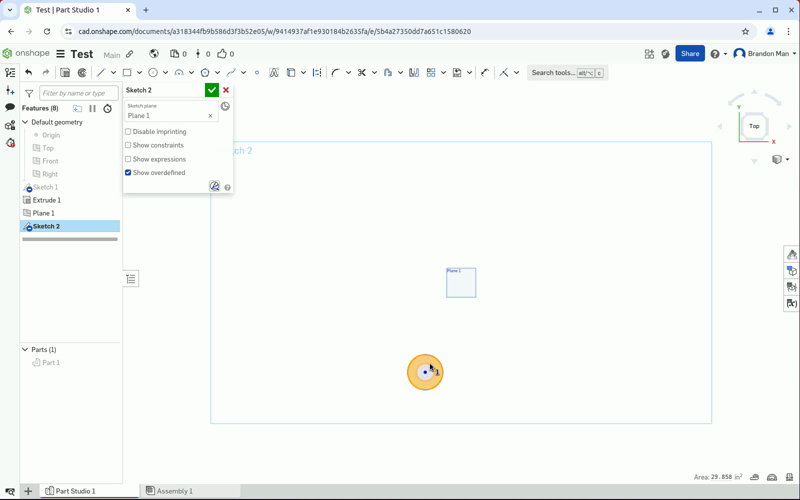
mouse_move(73, 352)
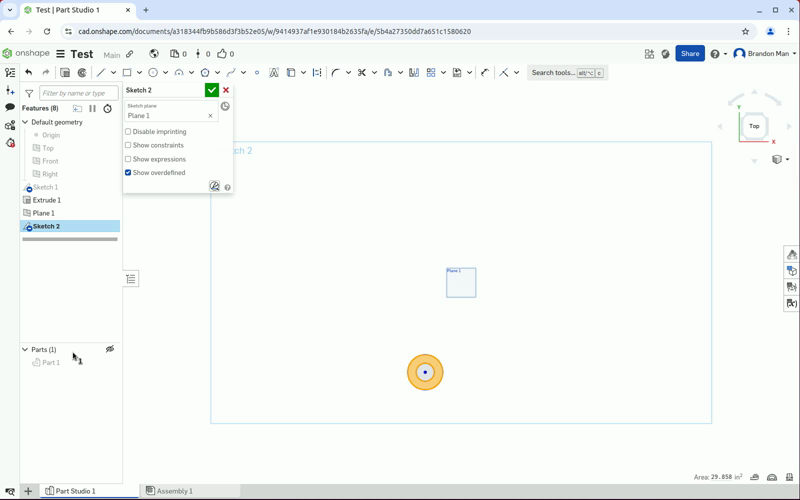
key(shift+y)
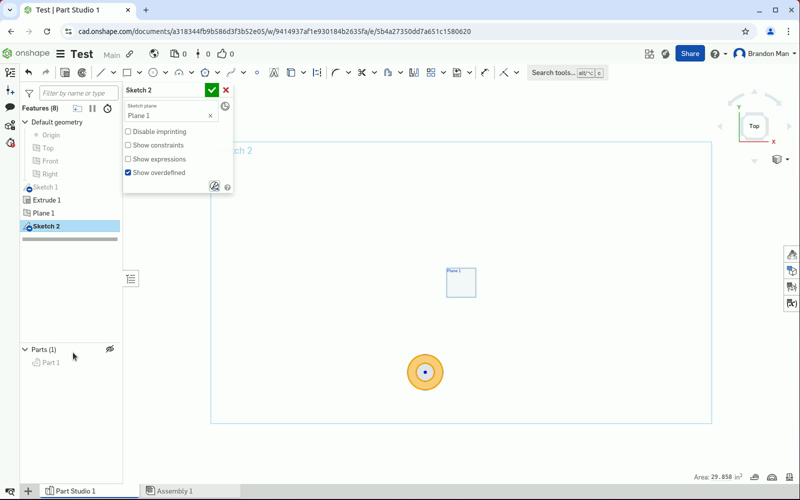
key(shift+e)
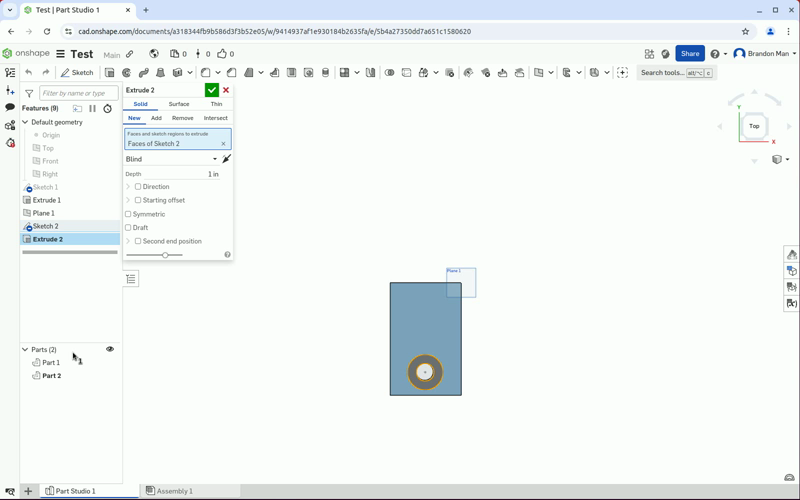
mouse_move(143, 106)
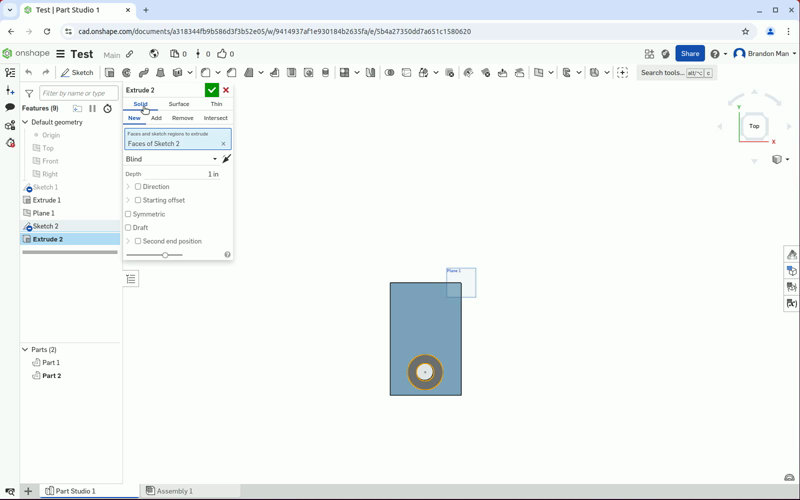
click(143, 106)
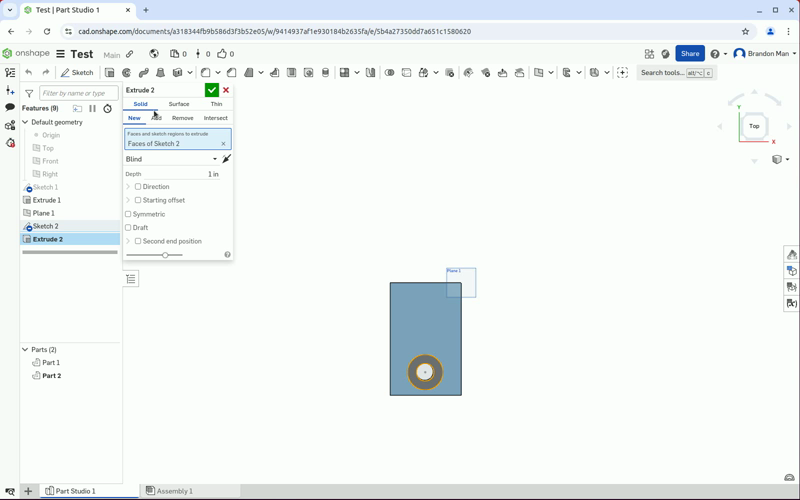
mouse_move(186, 120)
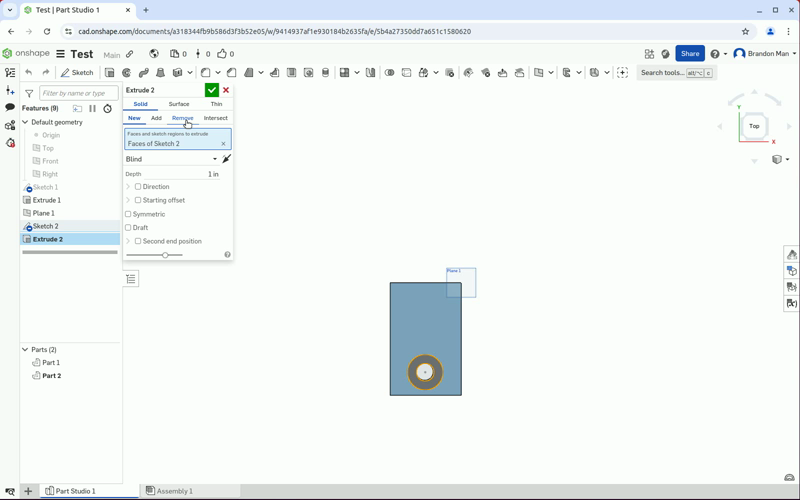
click(186, 120)
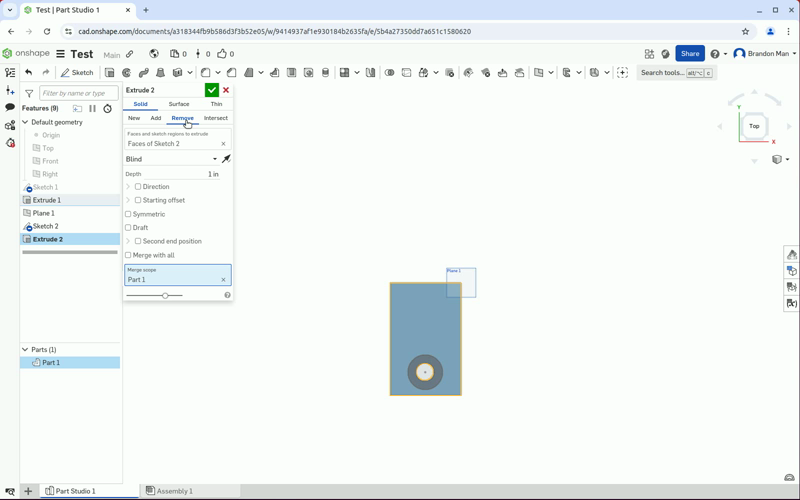
key(tab, 4)
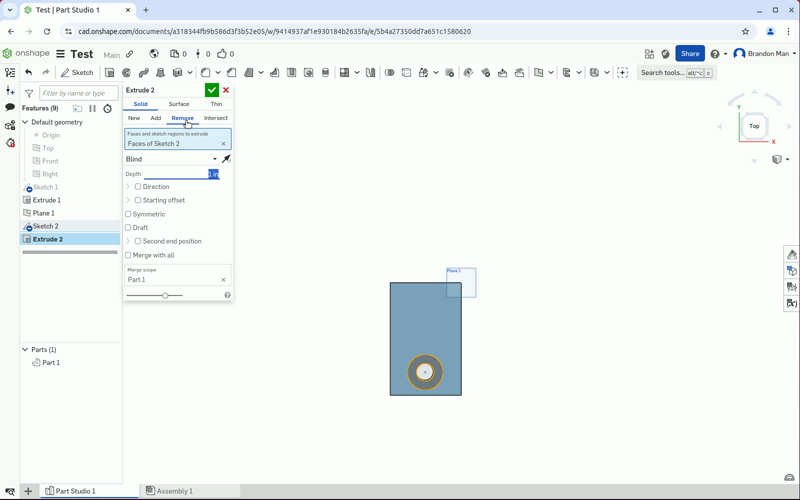
text(9.869)
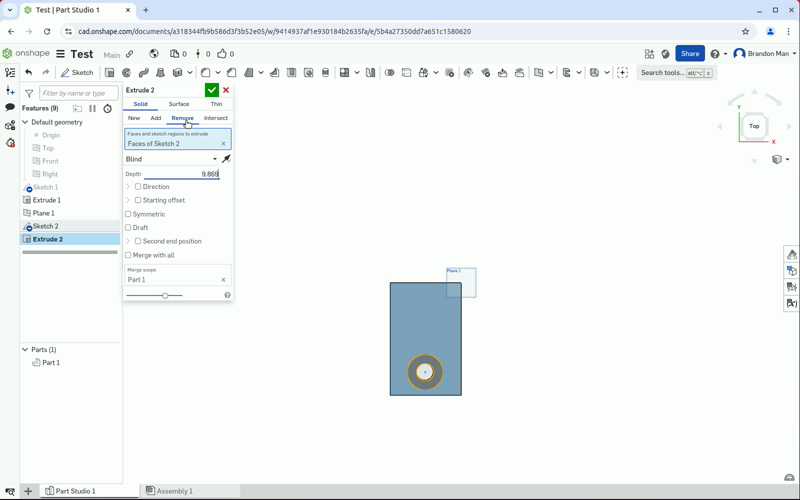
key(tab, 6)
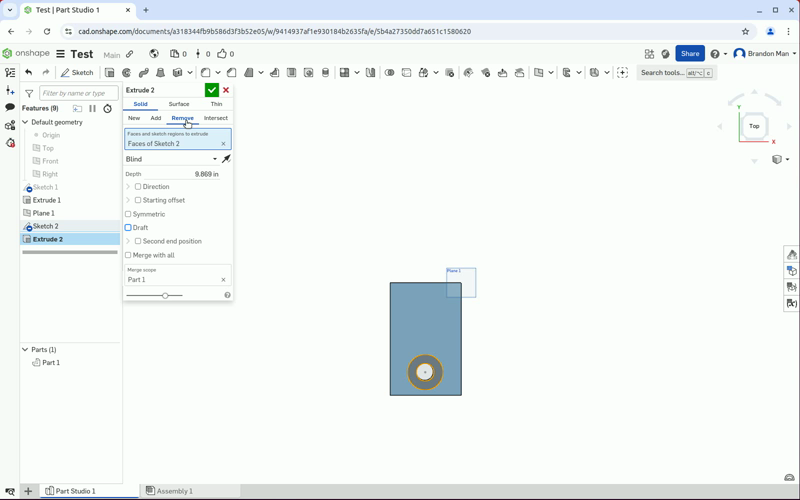
key(space)
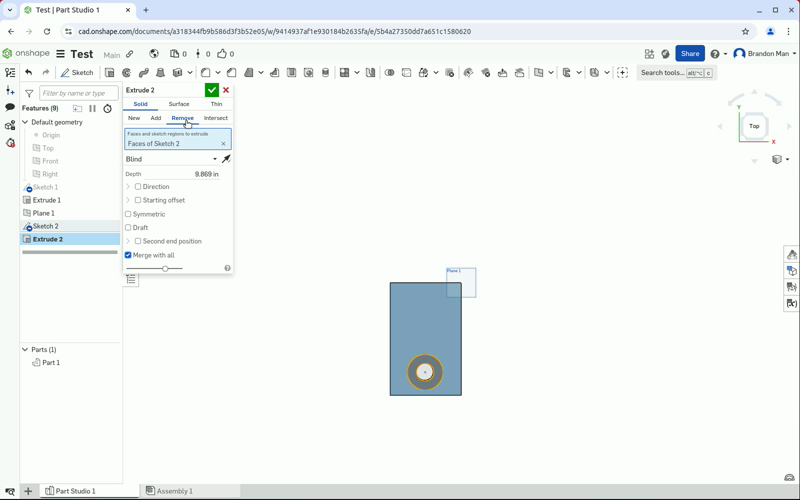
key(enter)
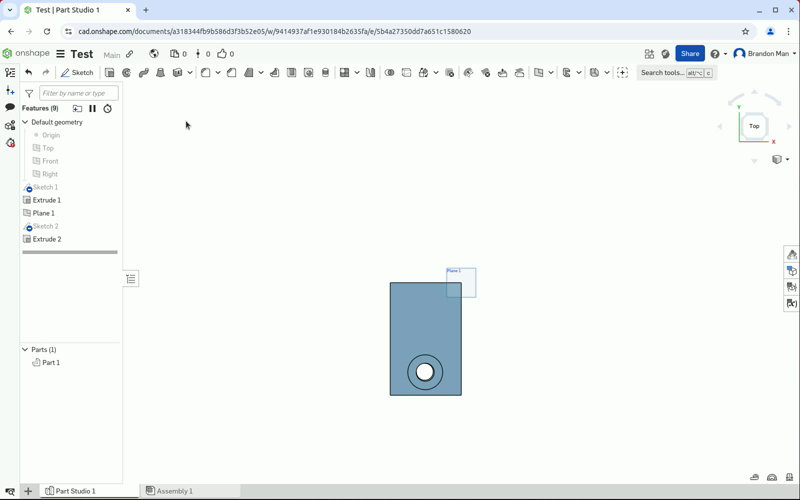
key(shift+h)
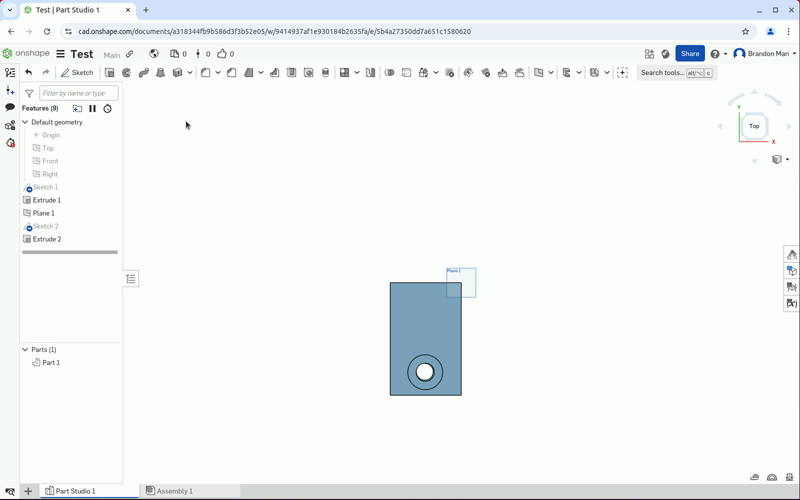
key(shift+h)
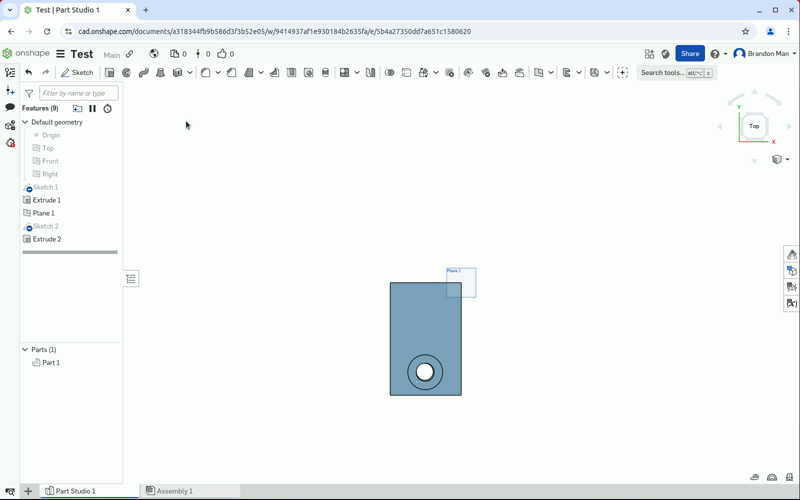
mouse_move(73, 189)
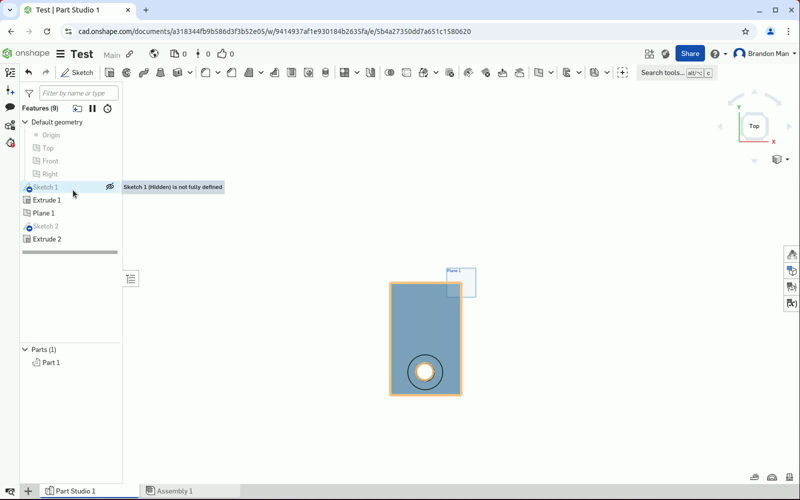
click(73, 189)
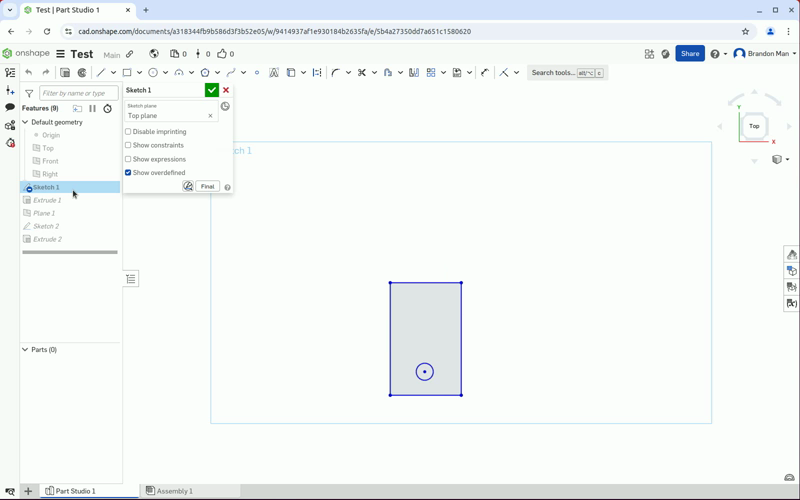
mouse_move(229, 92)
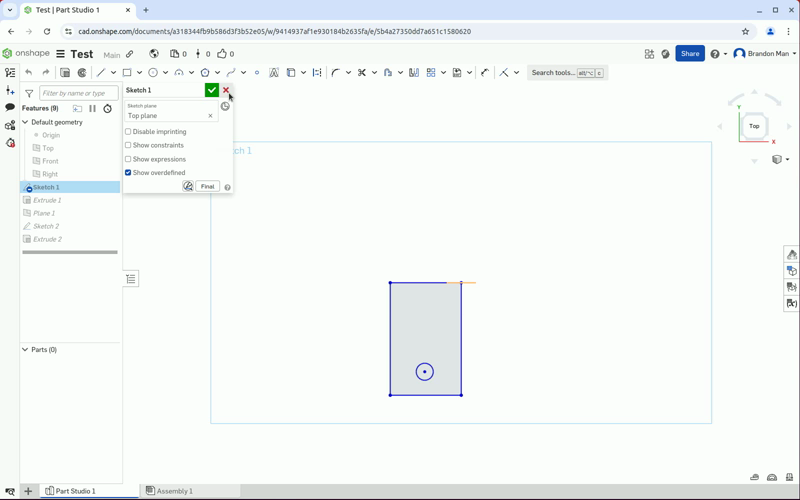
click(229, 92)
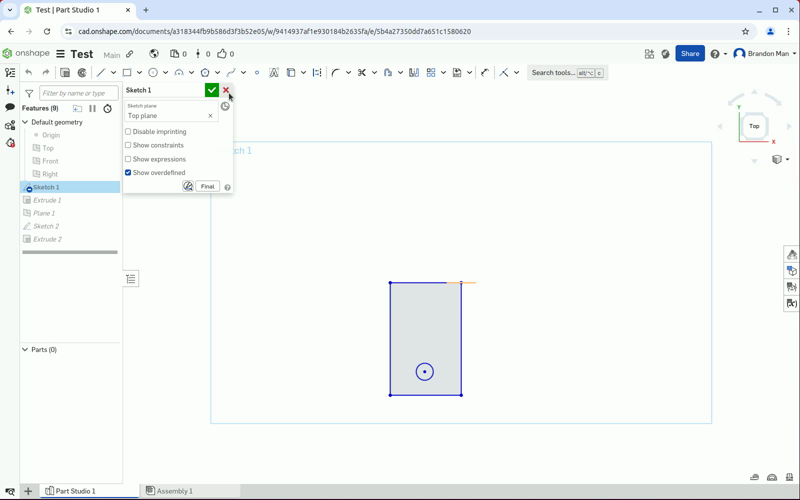
key(shift+s)
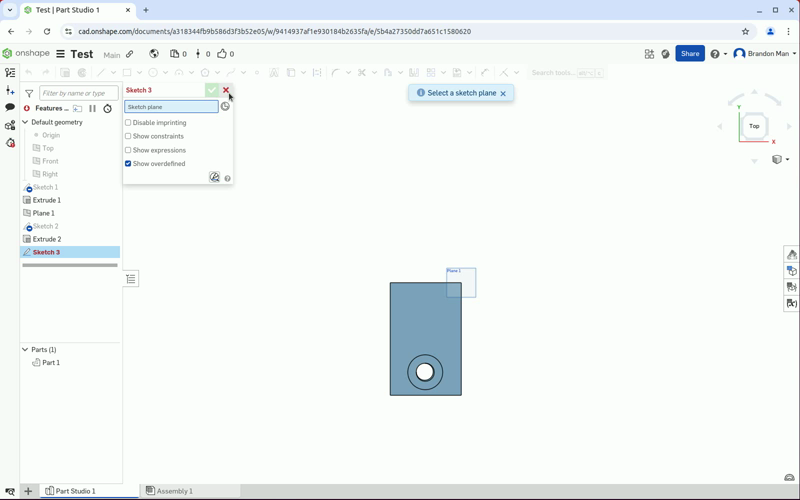
mouse_move(73, 215)
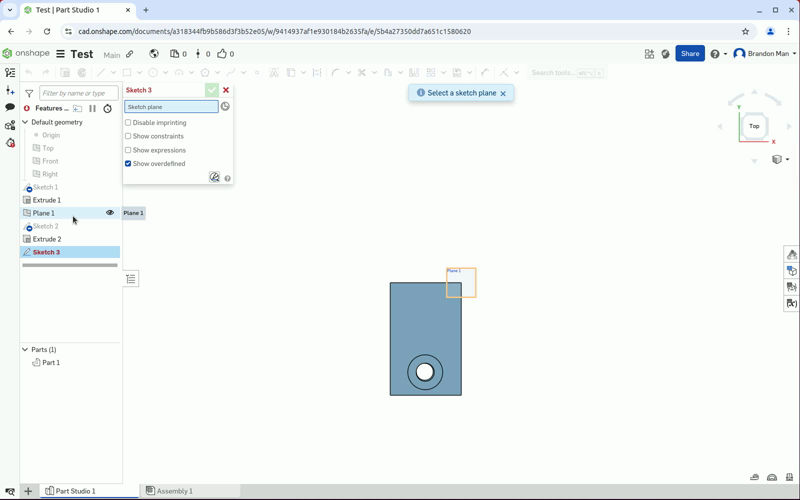
click(73, 215)
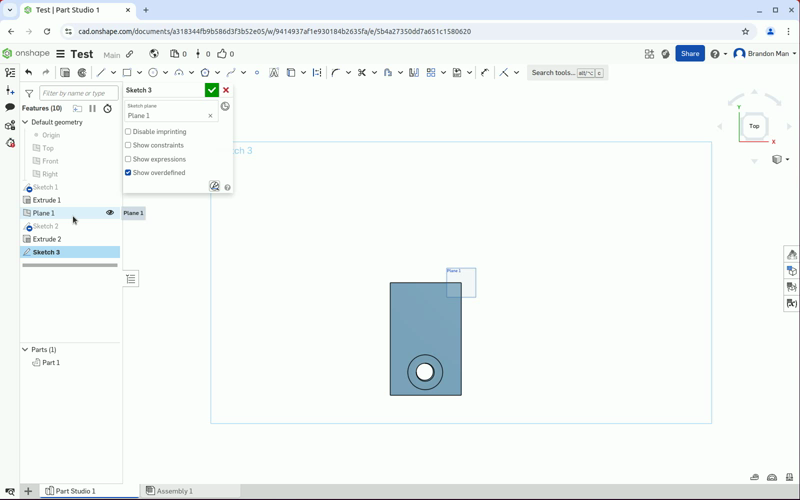
mouse_move(73, 352)
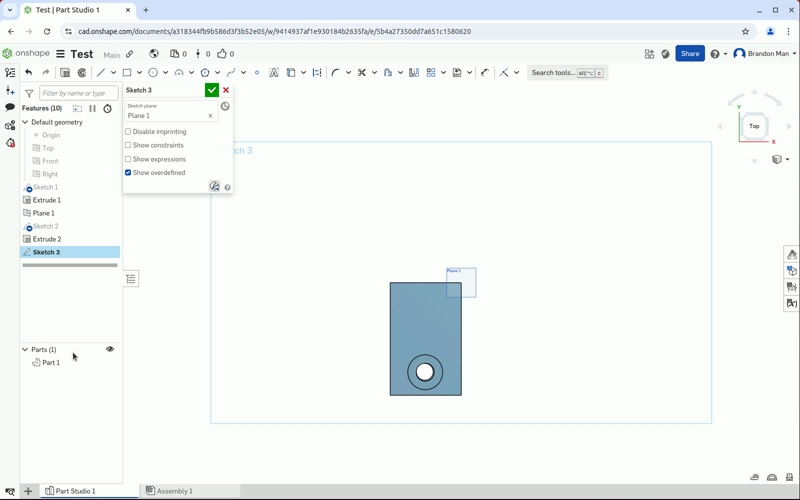
key(y)
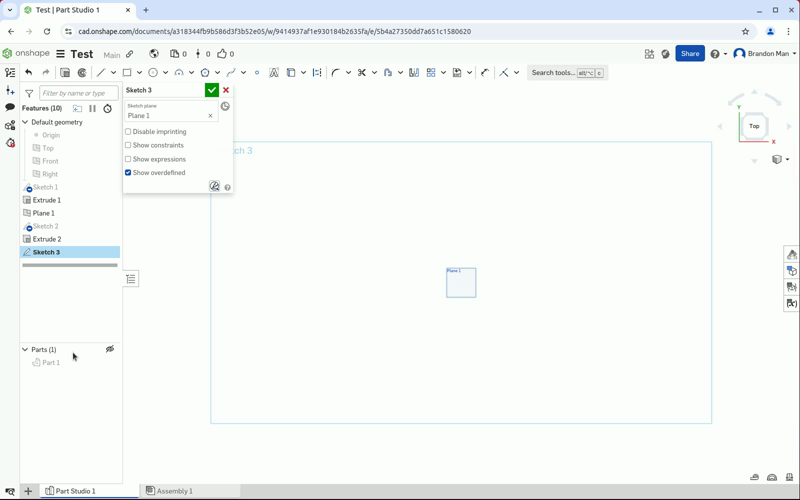
key(a)
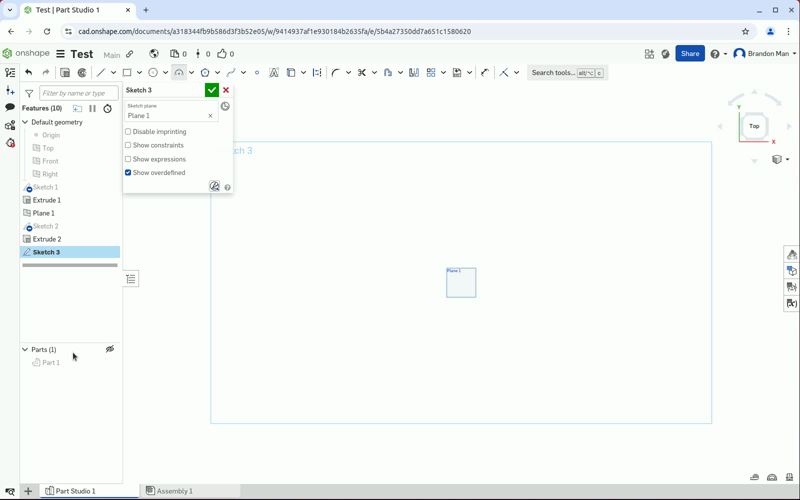
key_down(shift)
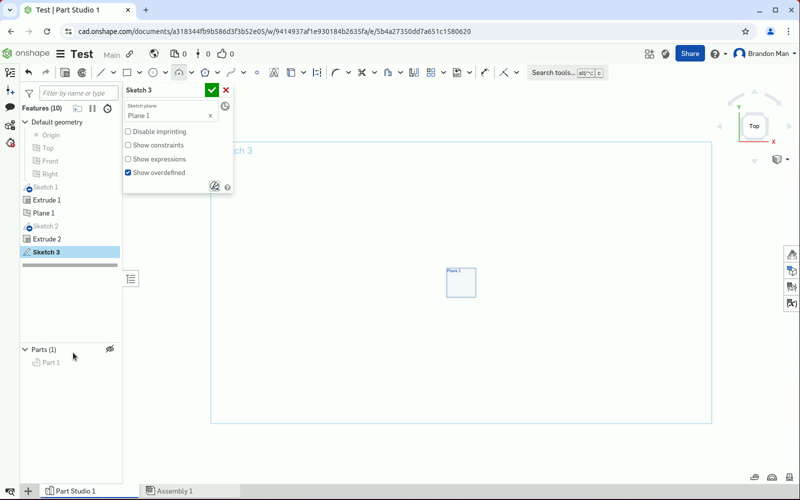
mouse_move(390, 361)
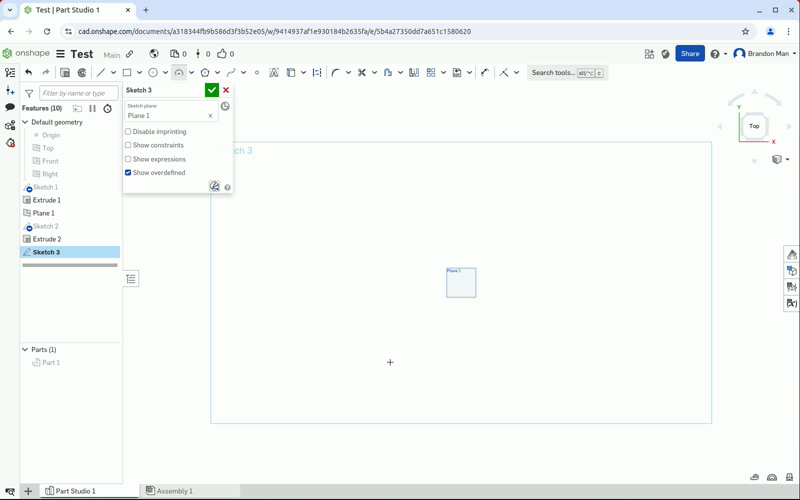
click(390, 361)
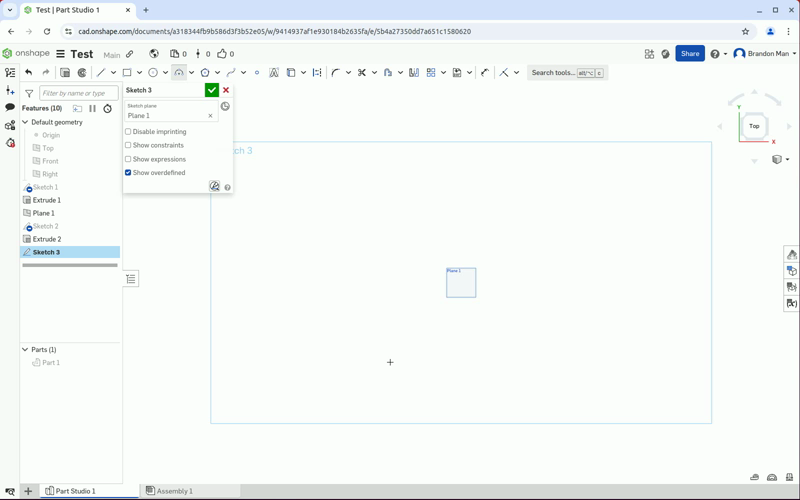
key_up(shift)
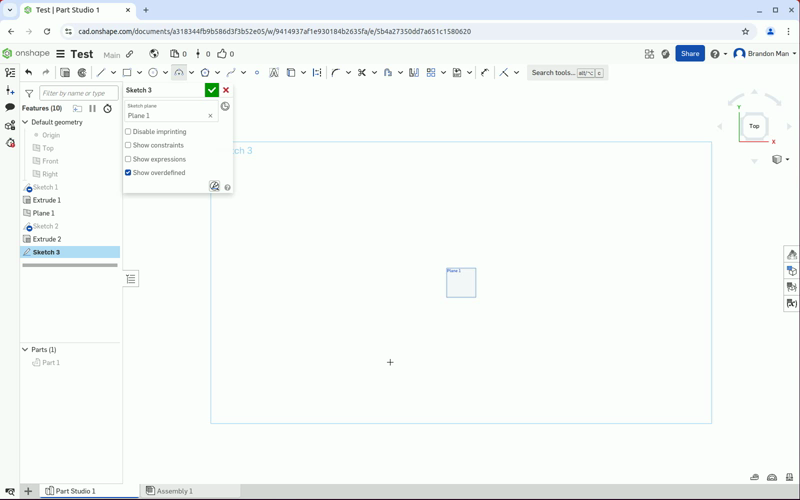
key_down(shift)
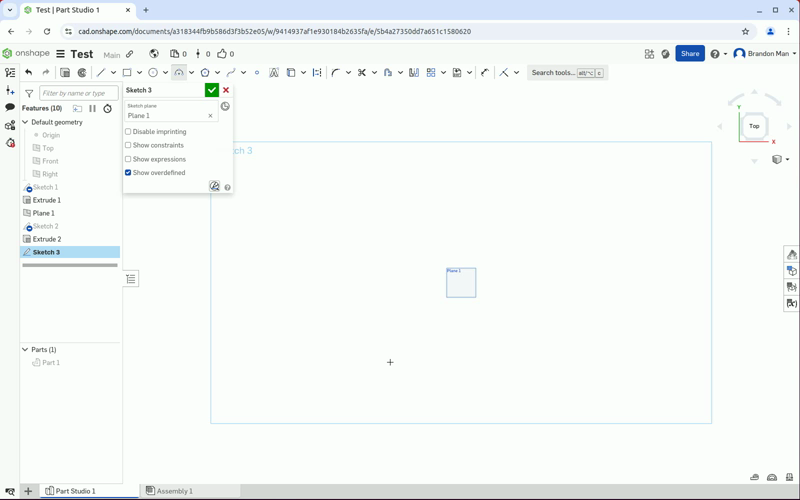
mouse_move(461, 329)
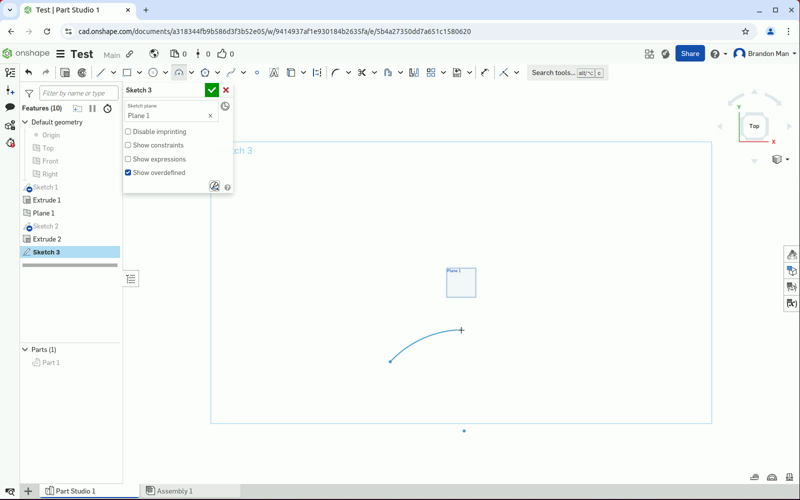
click(461, 329)
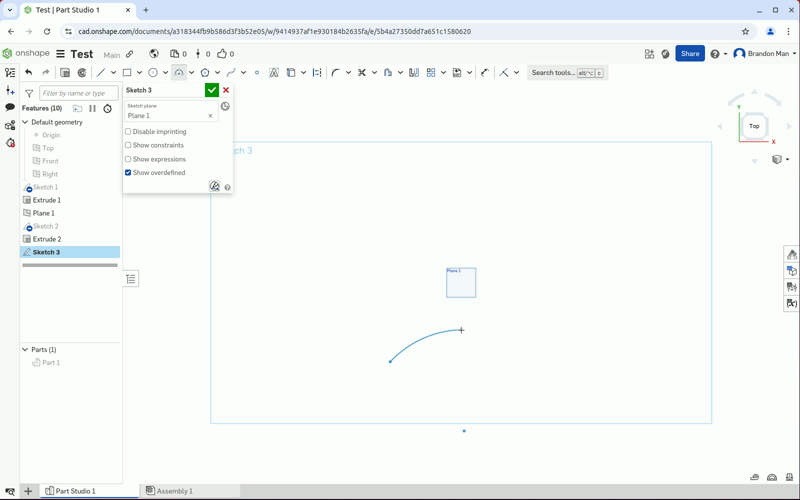
mouse_move(426, 347)
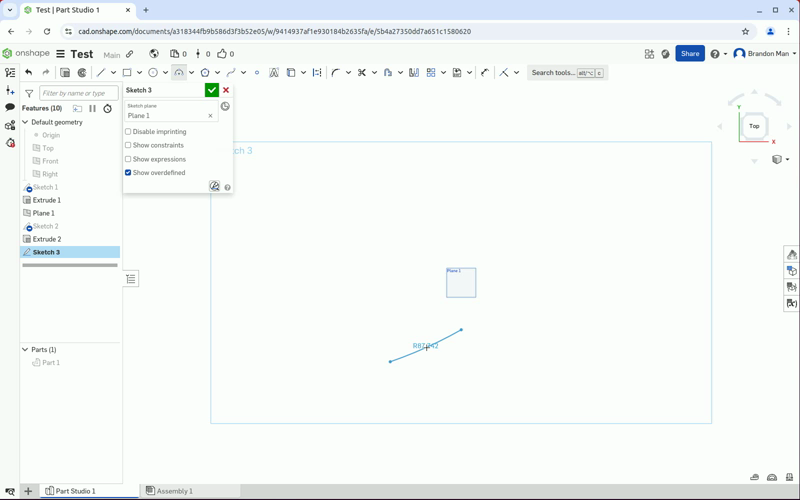
click(426, 347)
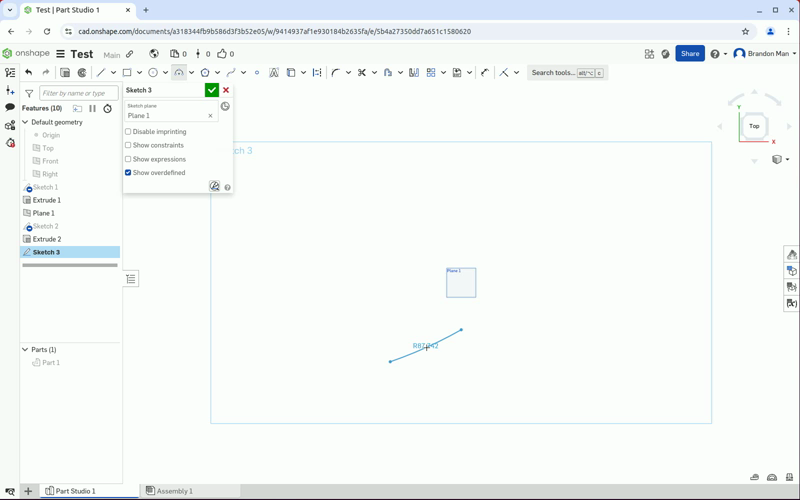
key_up(shift)
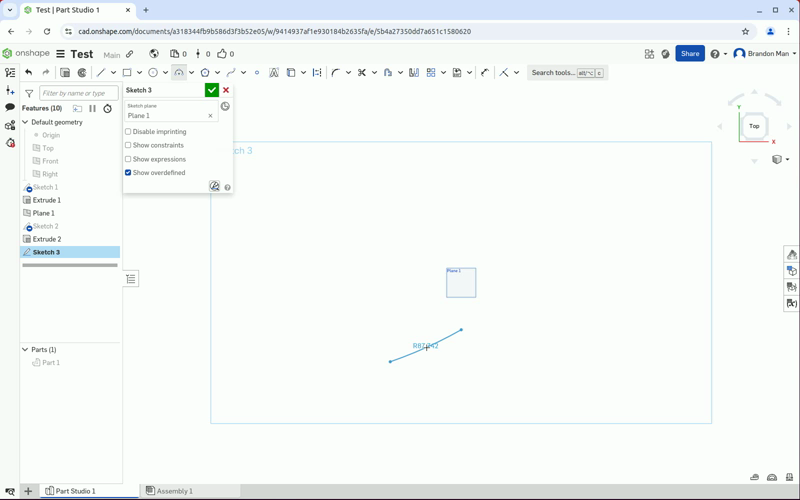
key(esc)
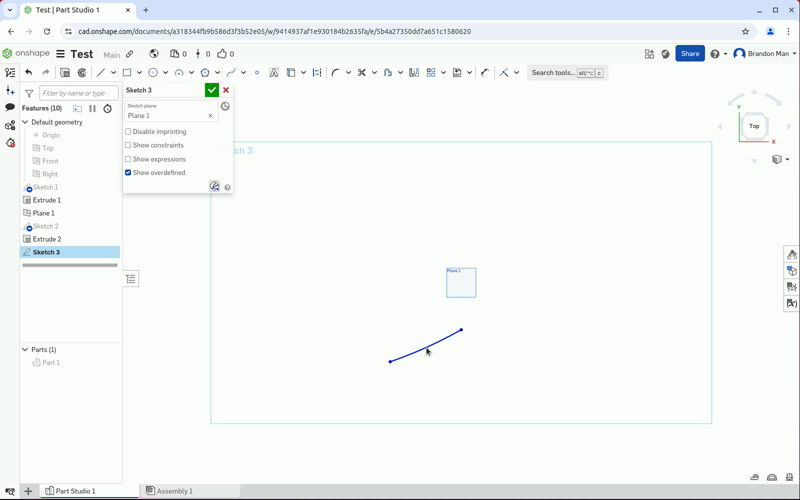
key(l)
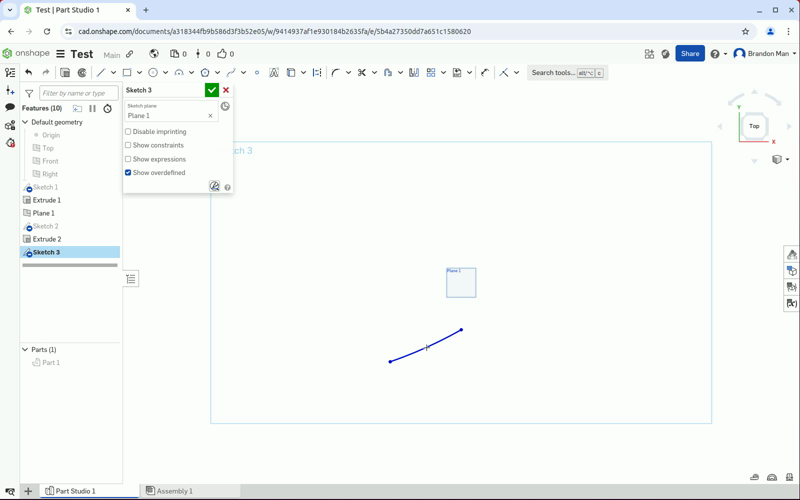
mouse_move(461, 329)
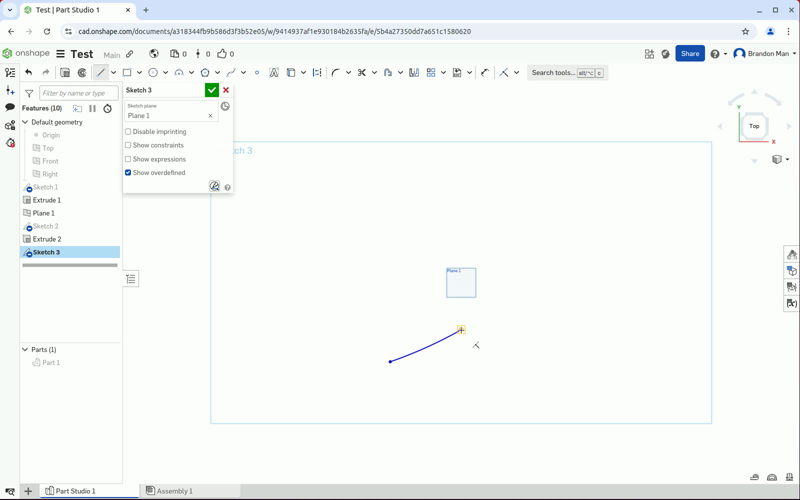
click(461, 329)
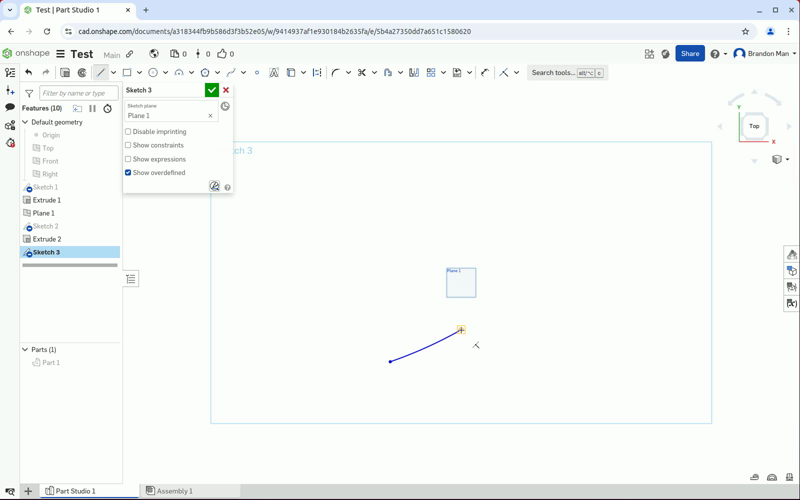
key_down(shift)
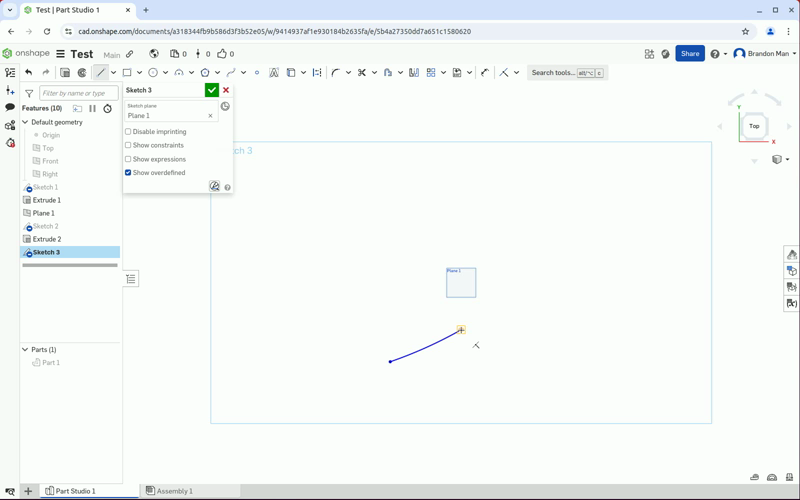
mouse_move(491, 329)
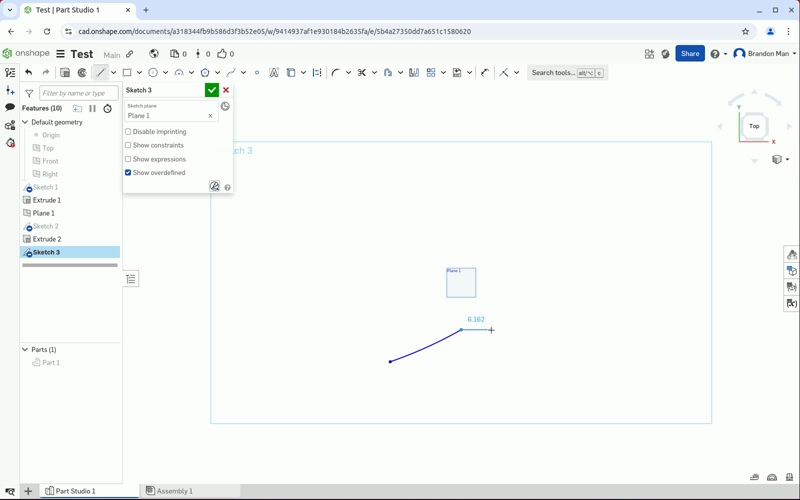
mouse_move(461, 282)
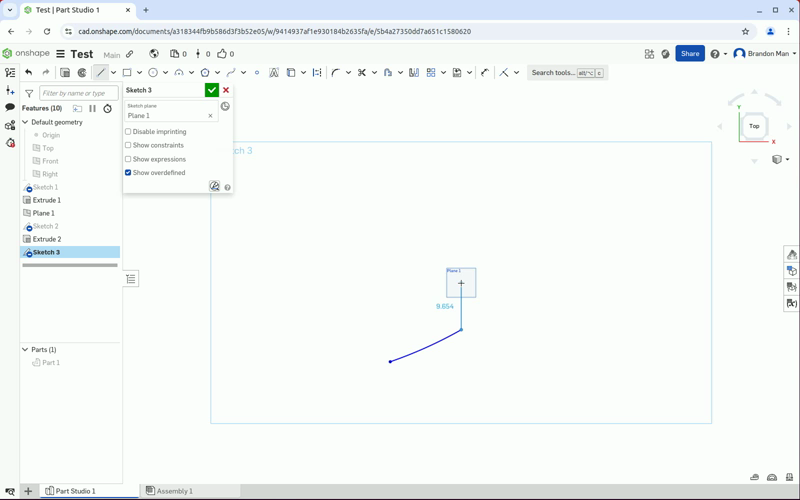
click(461, 282)
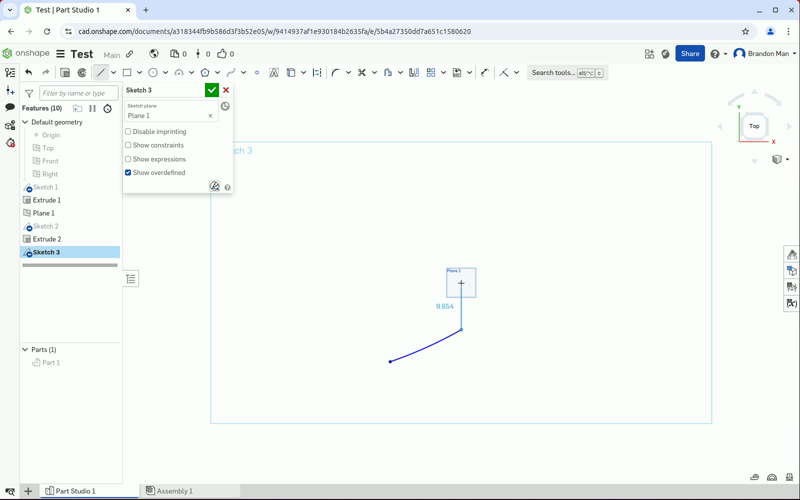
key_up(shift)
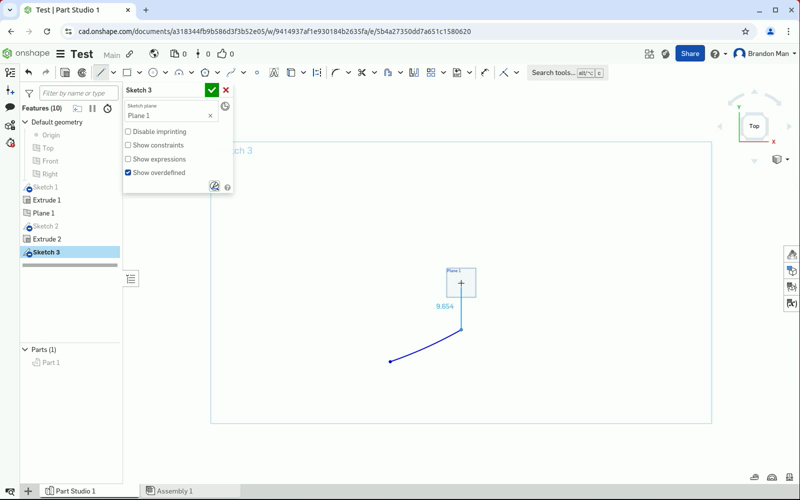
key_down(shift)
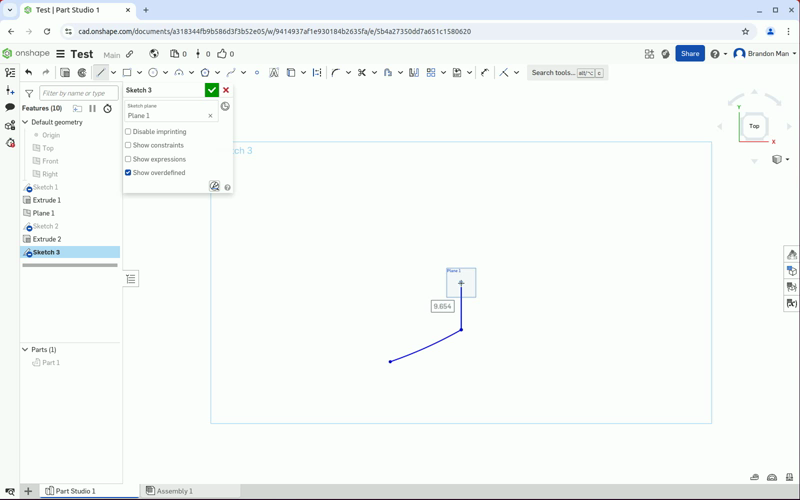
mouse_move(390, 282)
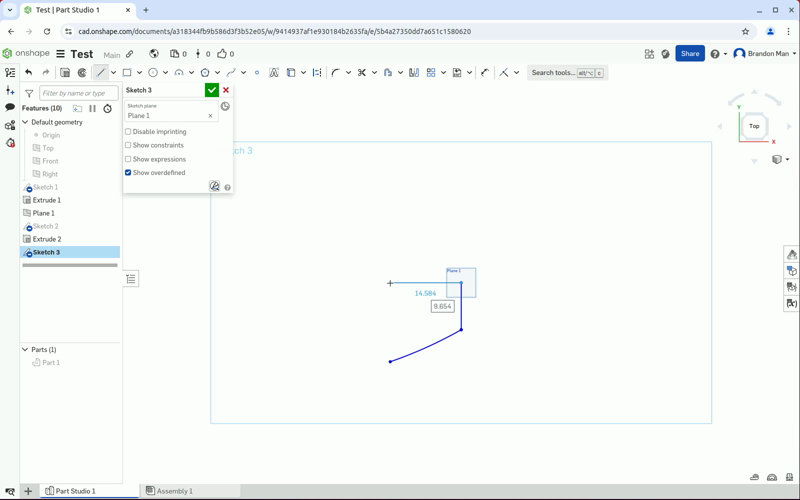
click(390, 282)
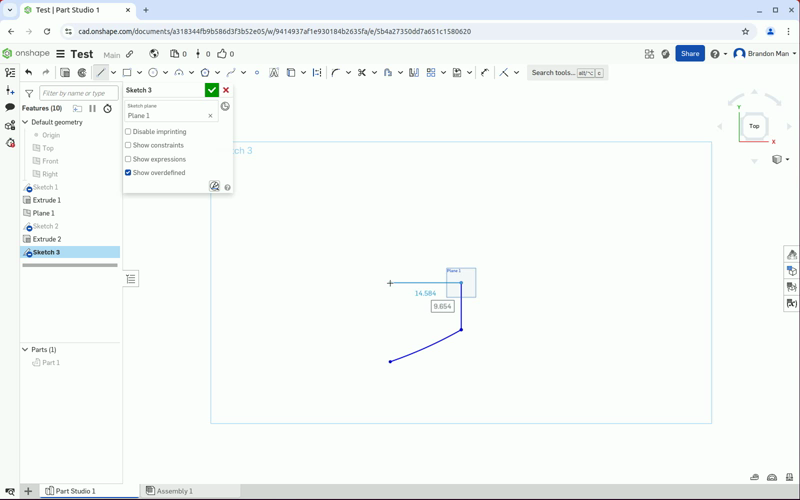
key_up(shift)
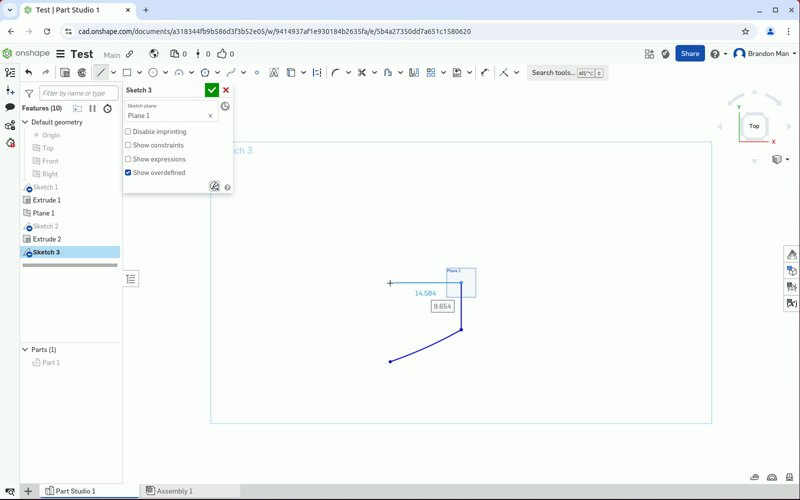
key_down(shift)
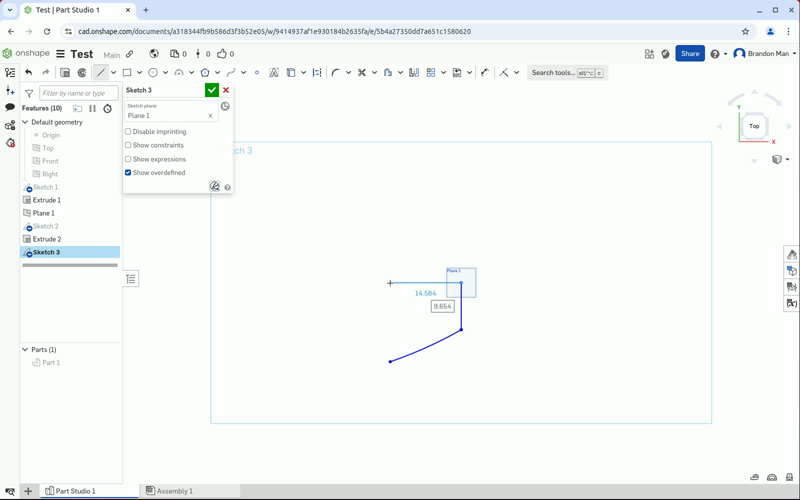
mouse_move(390, 361)
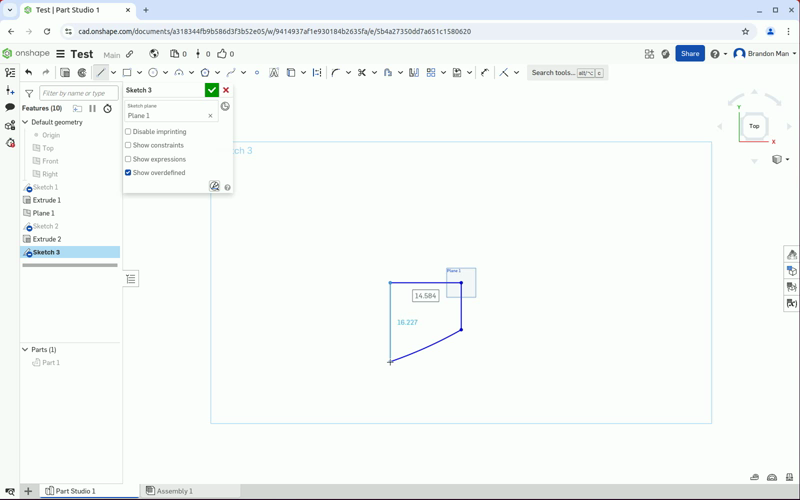
key_up(shift)
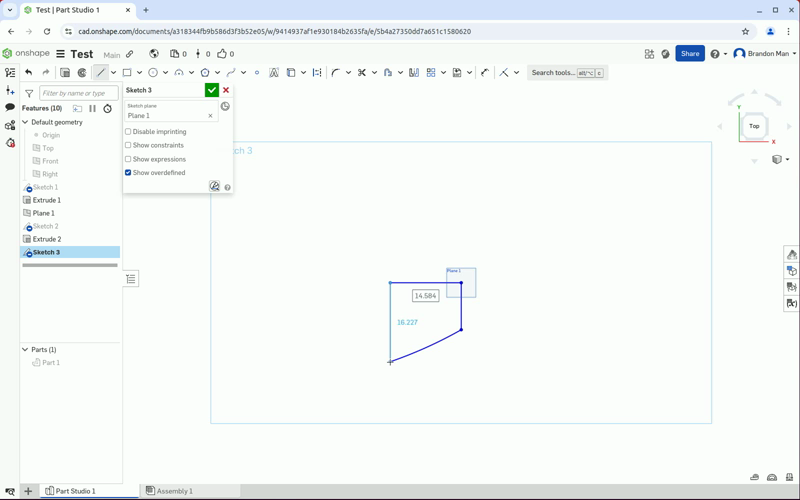
click(390, 361)
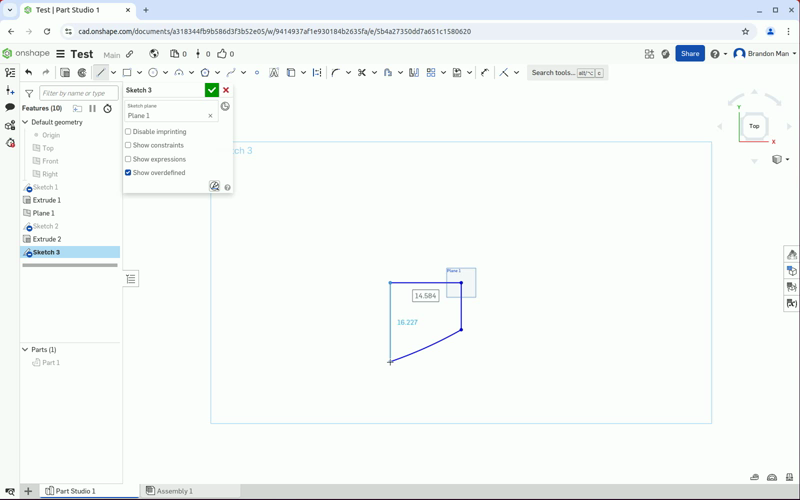
key(esc)
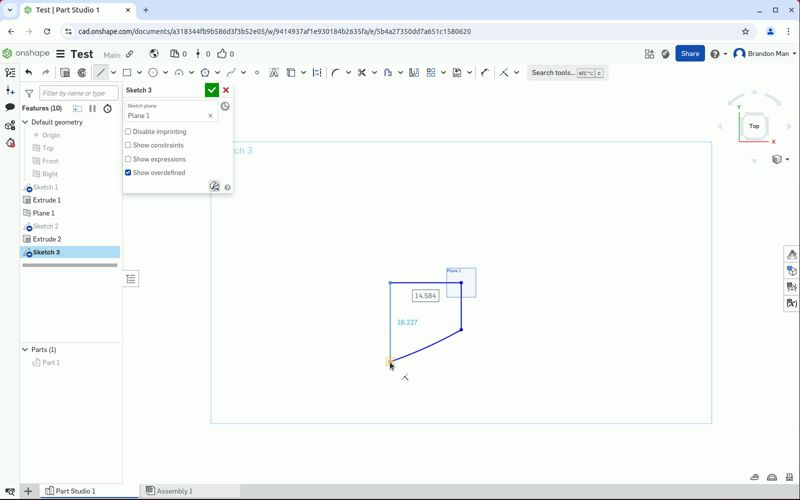
mouse_move(428, 305)
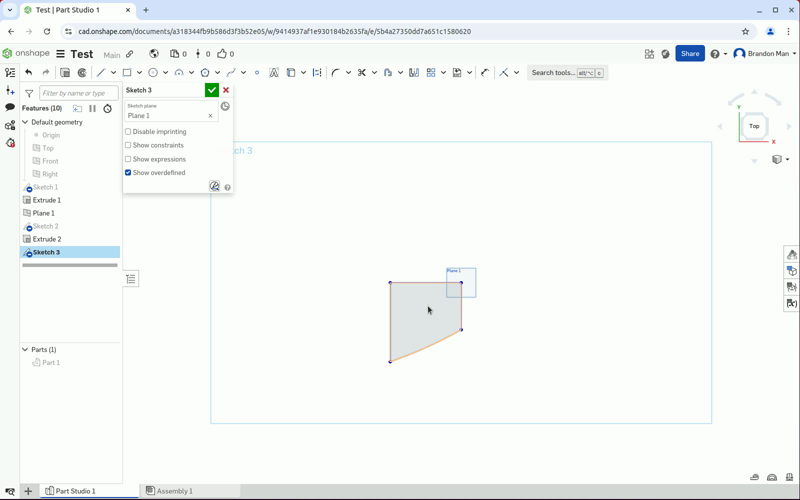
click(428, 305)
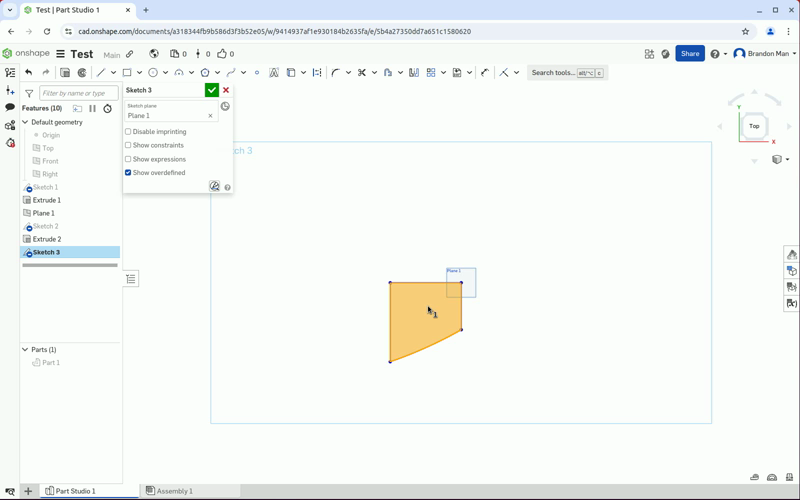
mouse_move(73, 352)
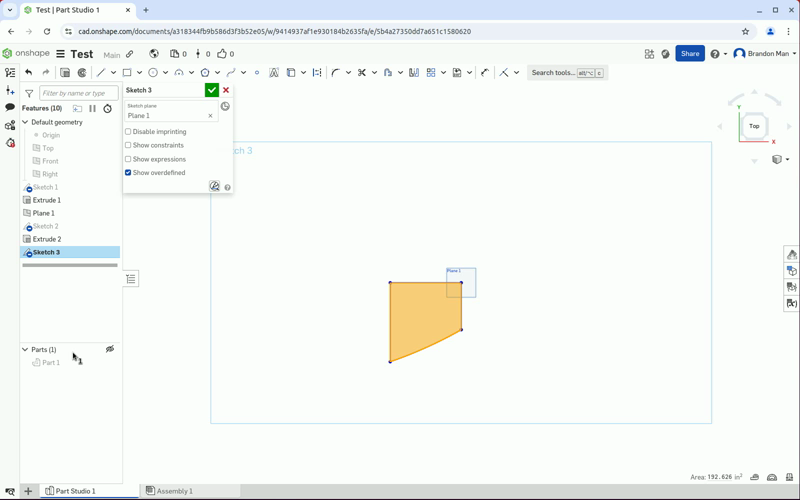
key(shift+y)
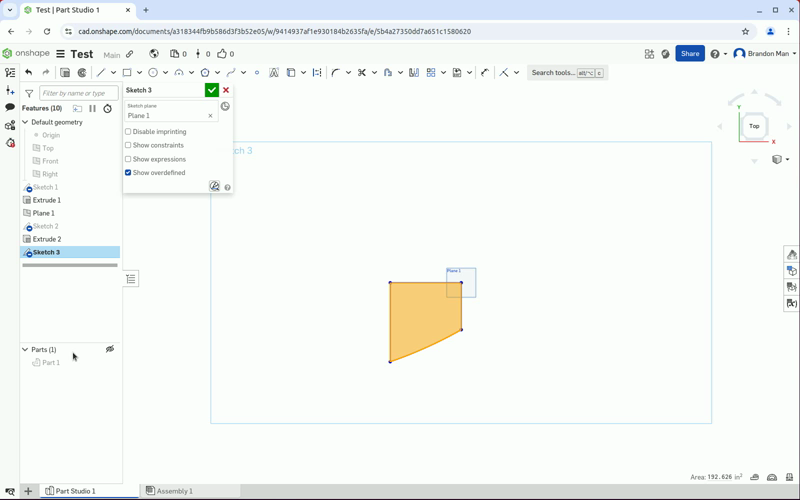
key(shift+e)
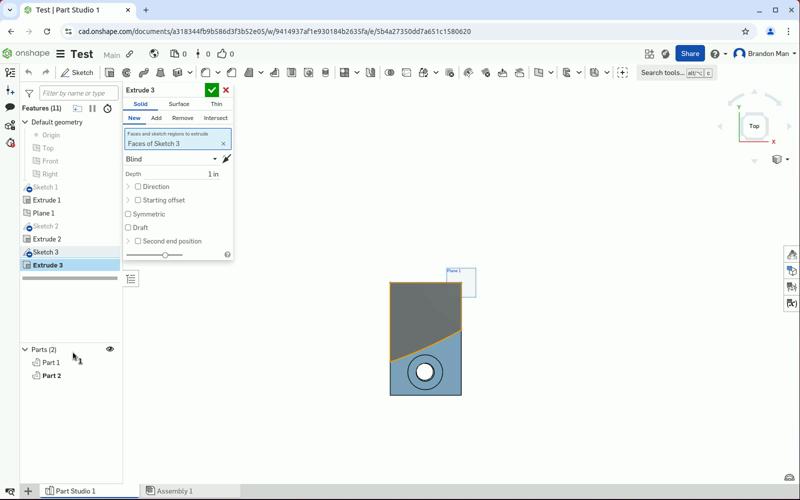
mouse_move(143, 106)
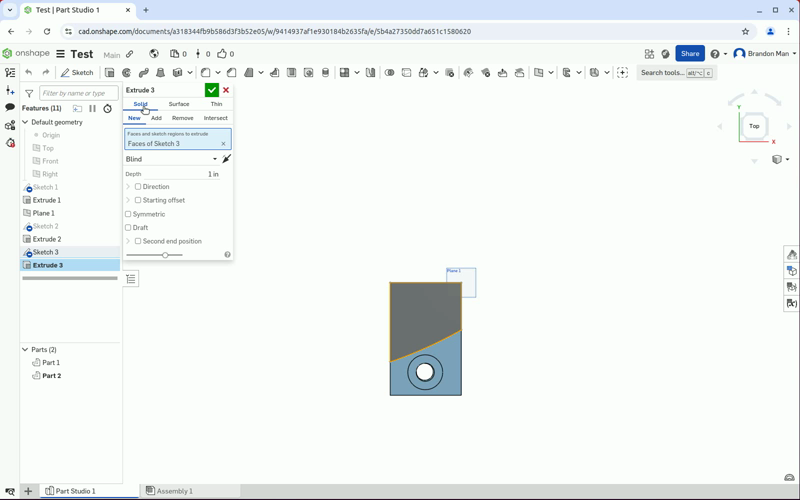
click(143, 106)
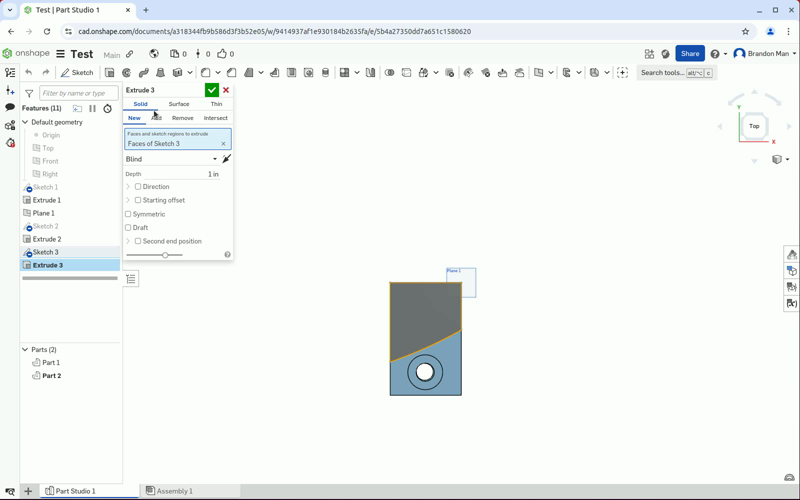
mouse_move(186, 120)
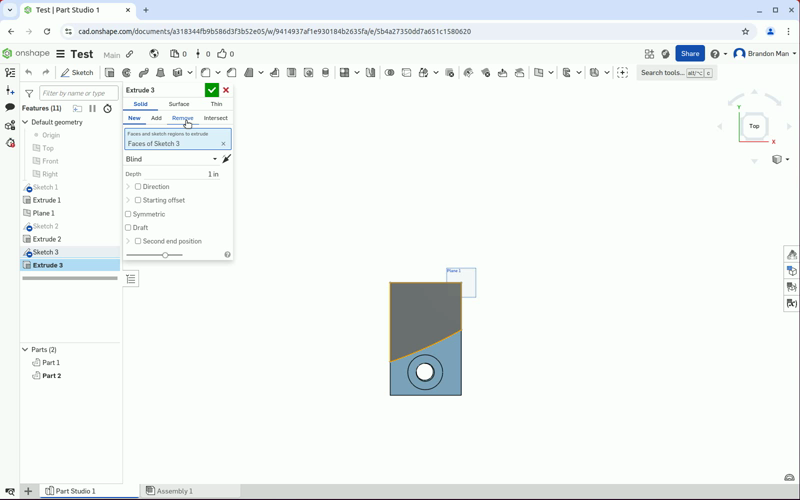
click(186, 120)
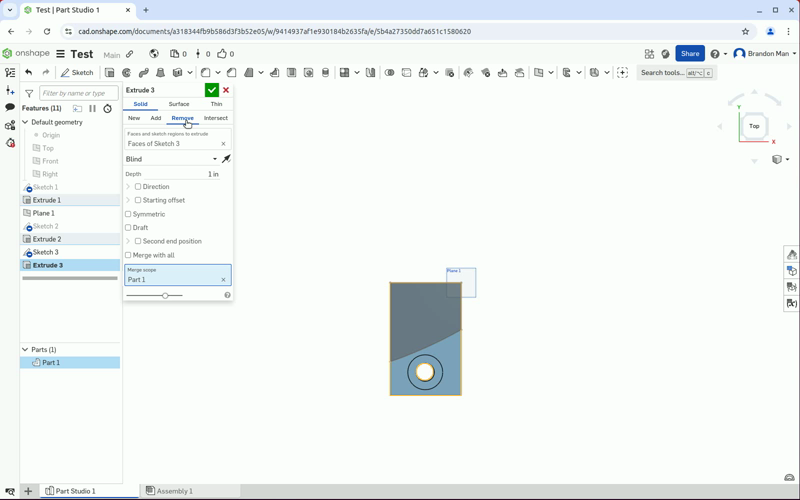
key(tab, 4)
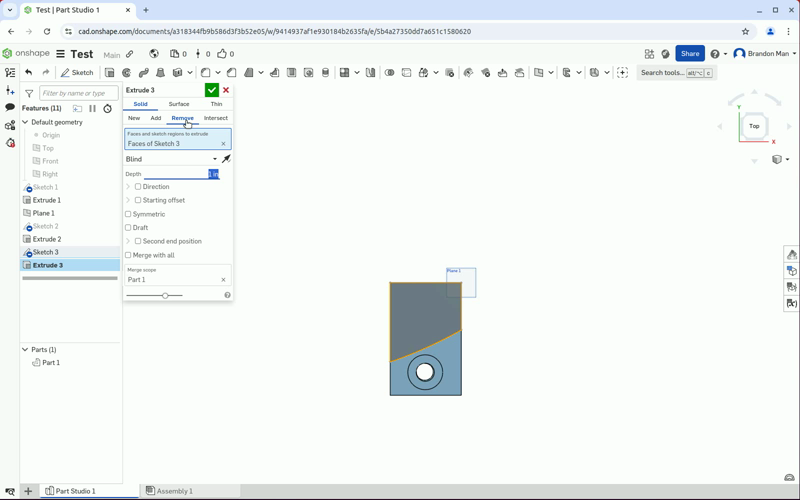
text(3.37)
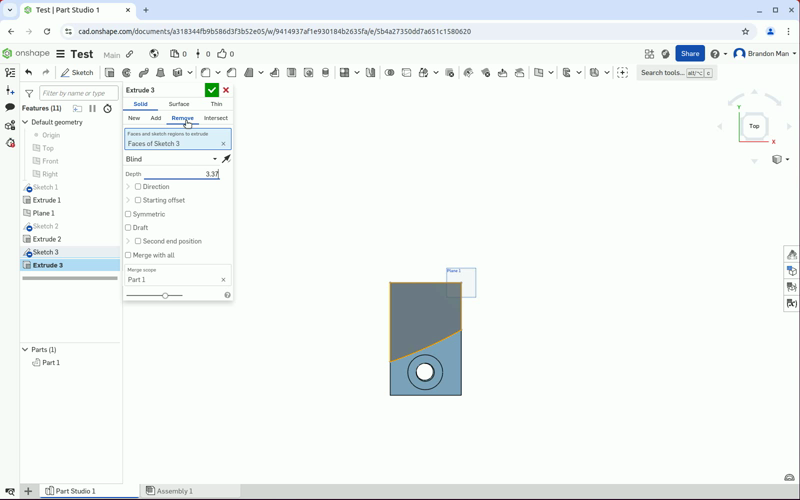
key(tab, 6)
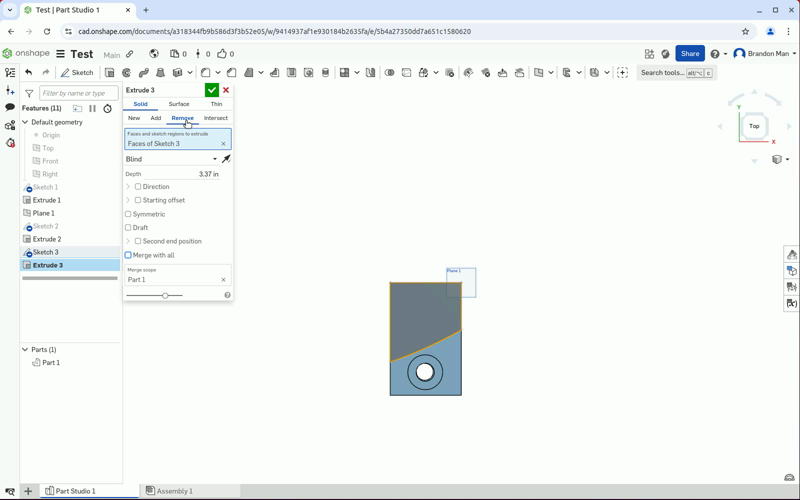
key(space)
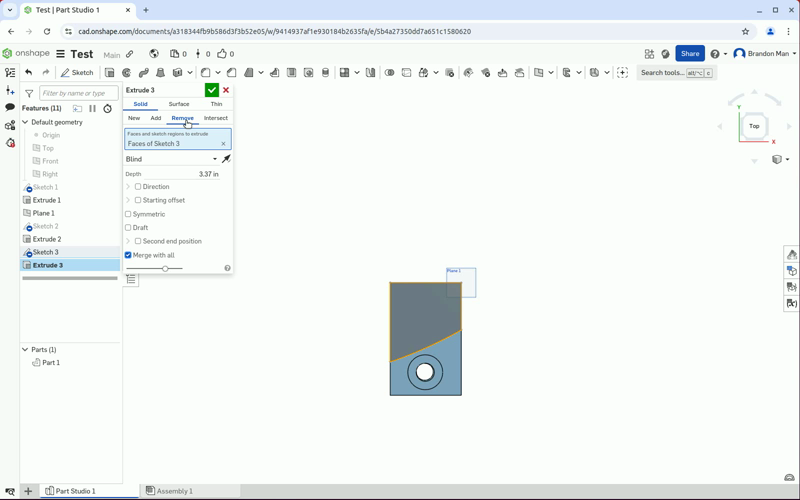
key(enter)
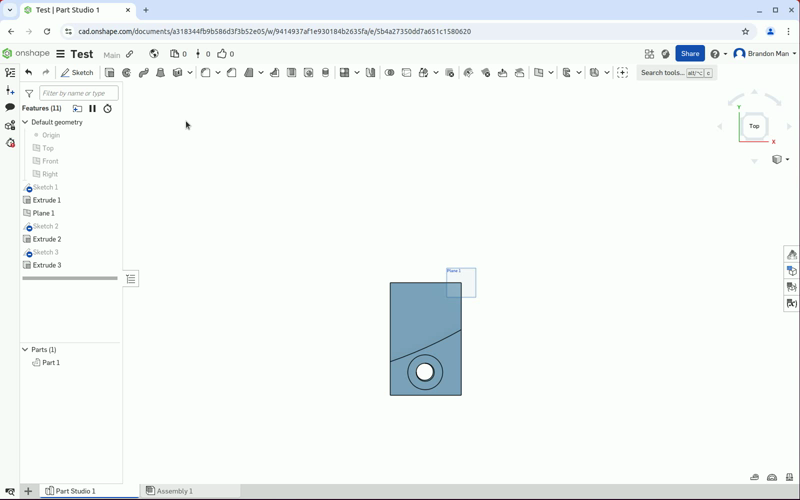
key(shift+h)
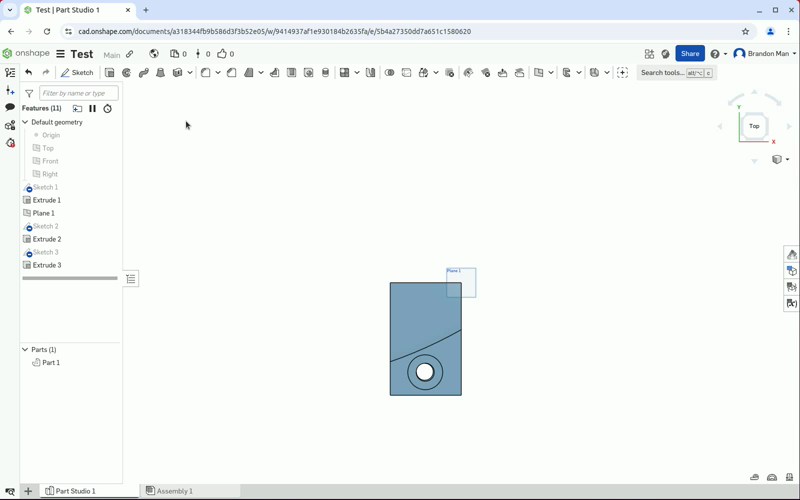
key(shift+h)
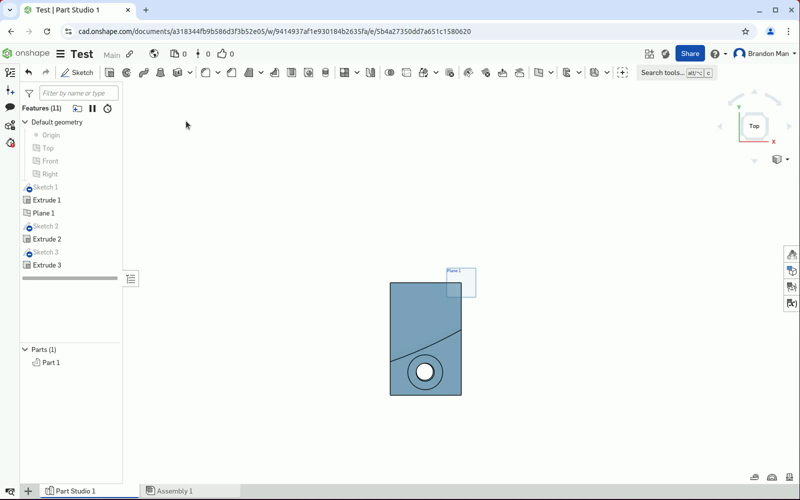
mouse_move(73, 189)
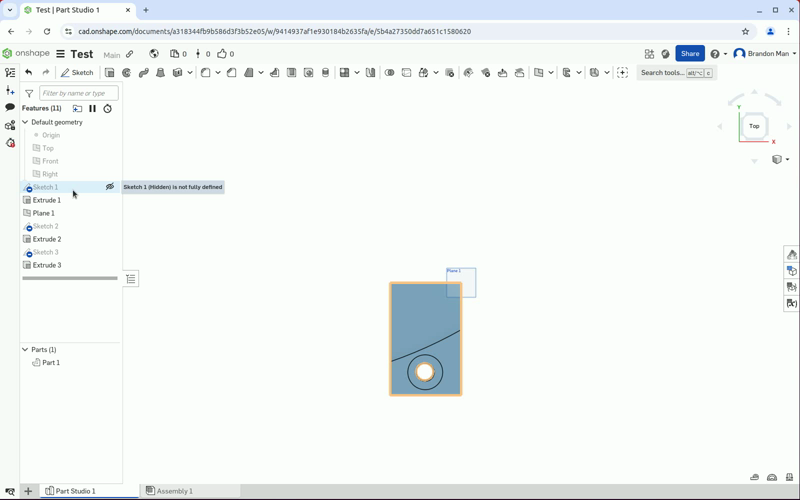
click(73, 189)
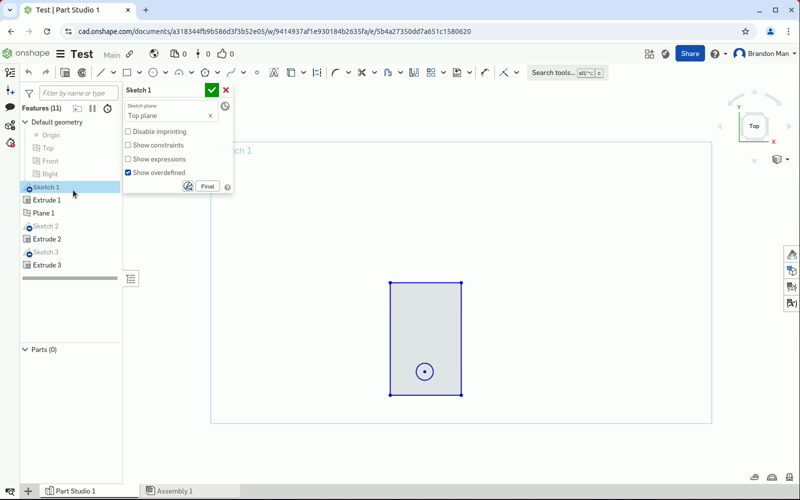
mouse_move(229, 92)
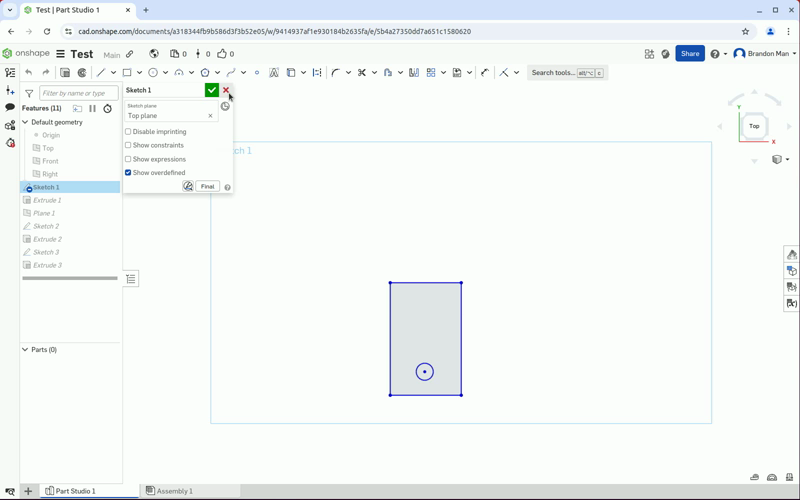
click(229, 92)
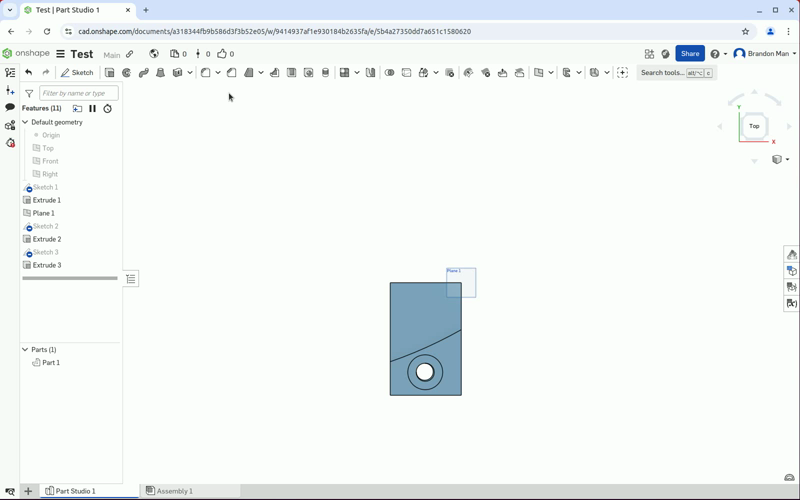
mouse_move(541, 75)
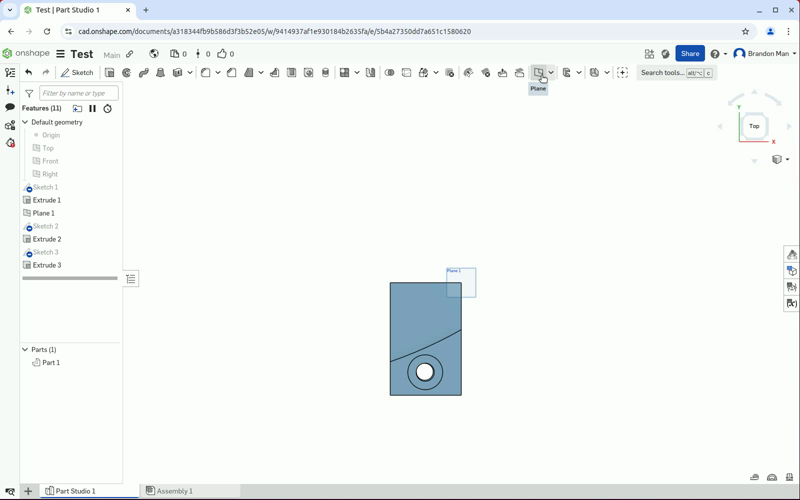
click(541, 75)
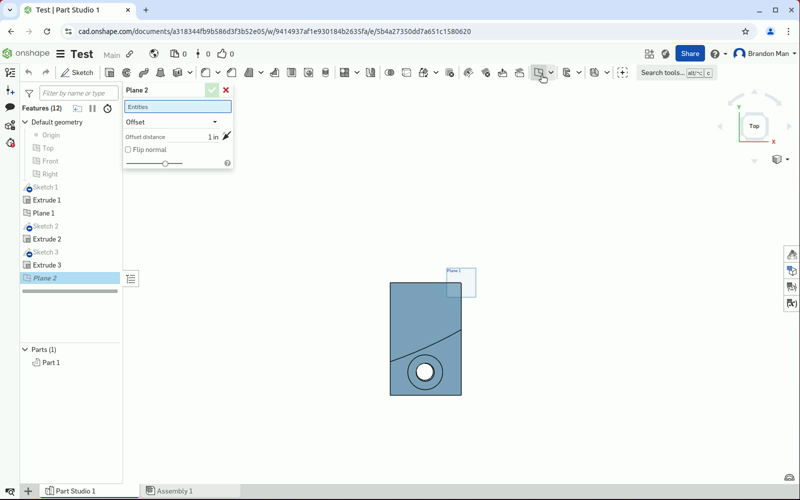
mouse_move(73, 150)
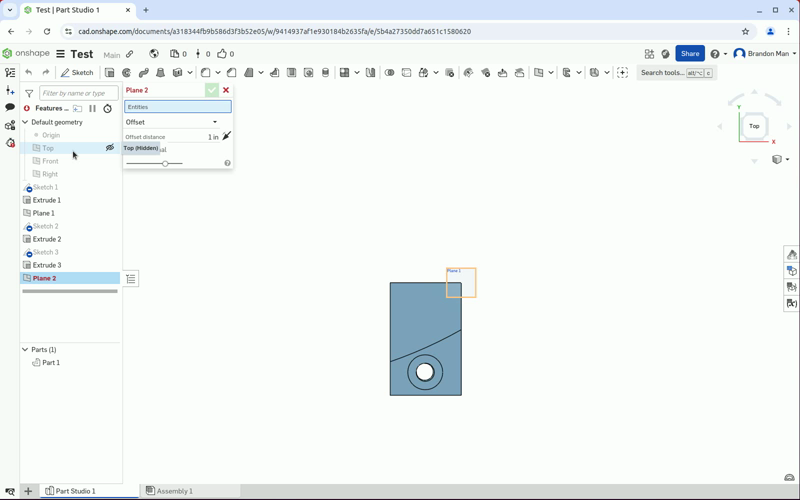
click(73, 150)
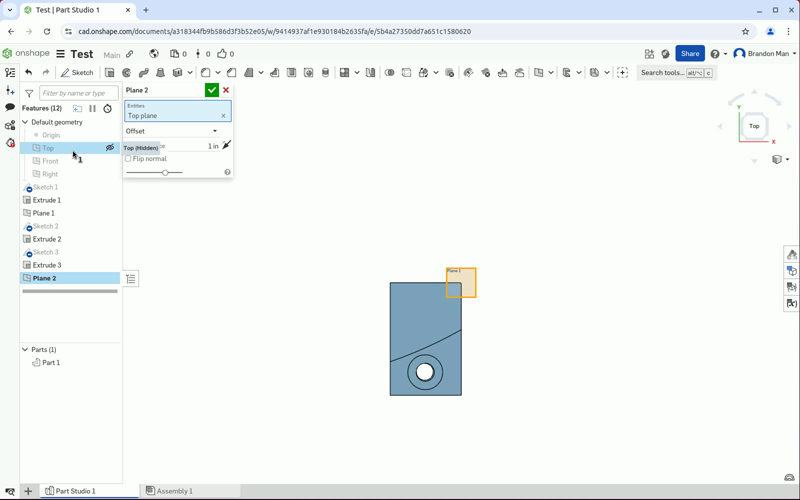
key(tab, 2)
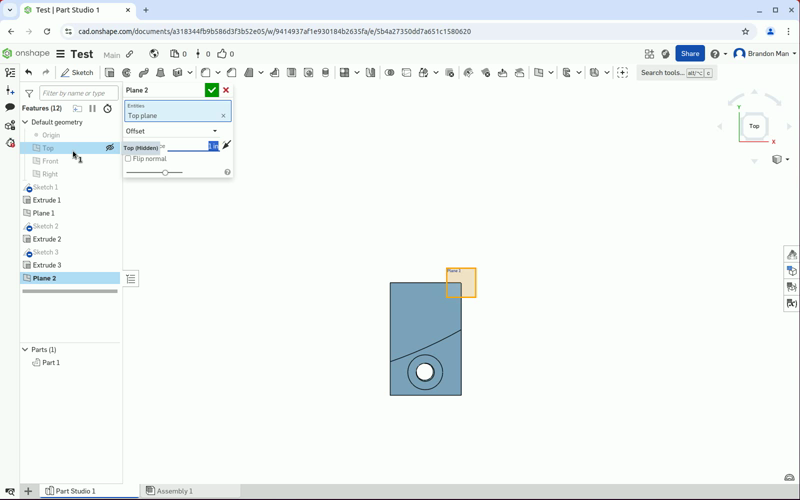
text(9.86)
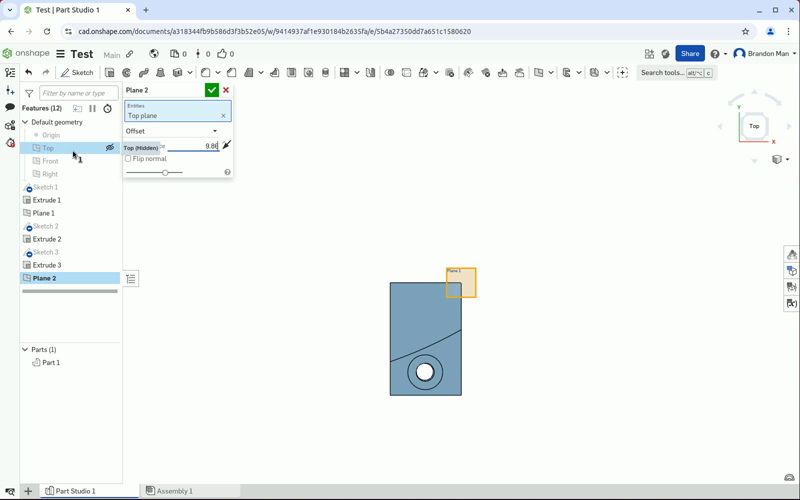
key(enter, 2)
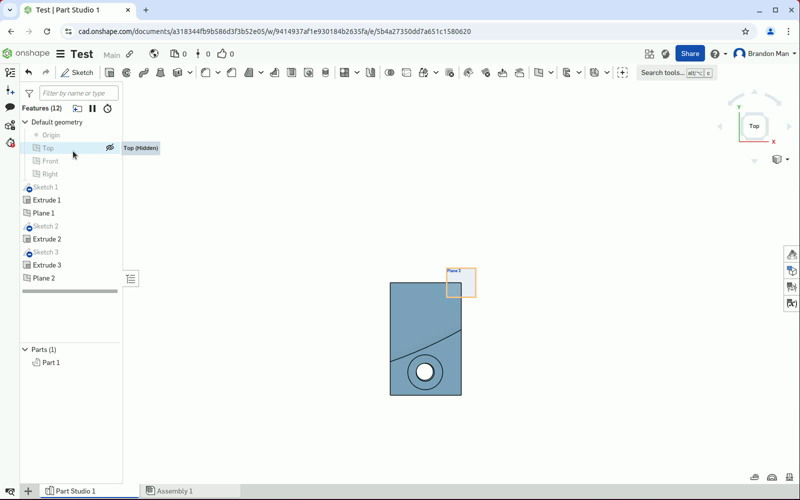
key(shift+s)
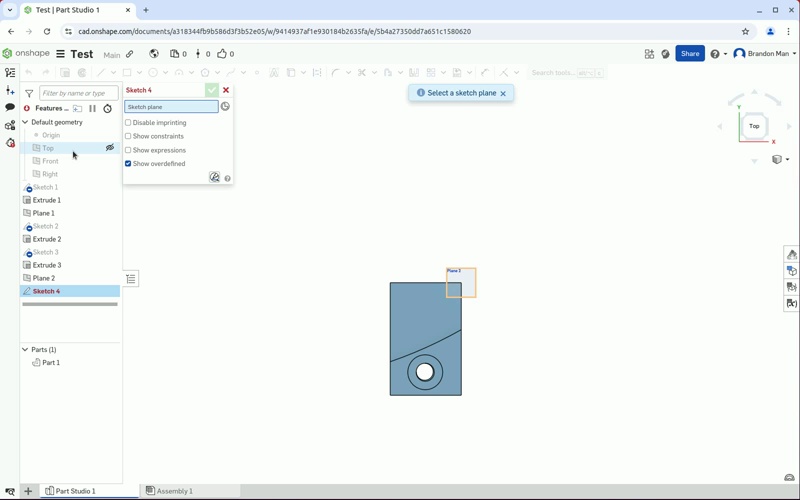
mouse_move(73, 280)
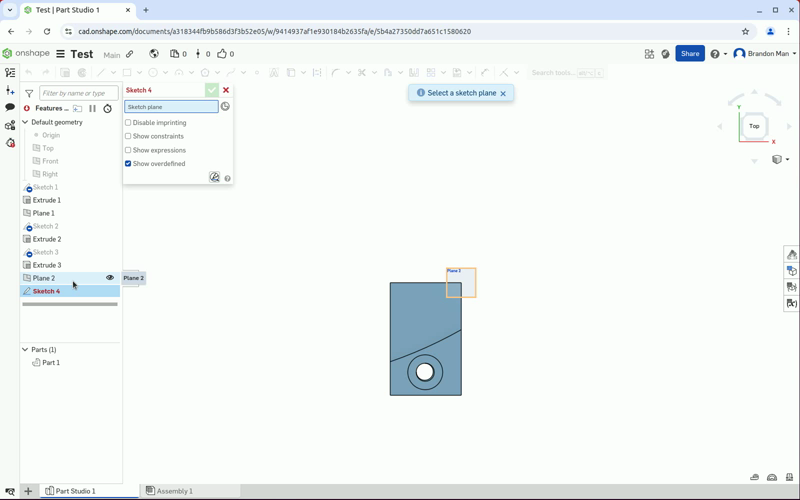
click(73, 280)
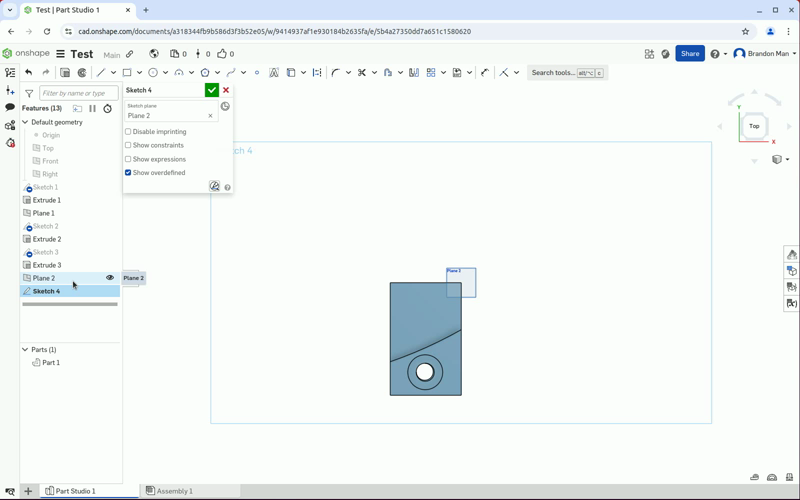
mouse_move(73, 352)
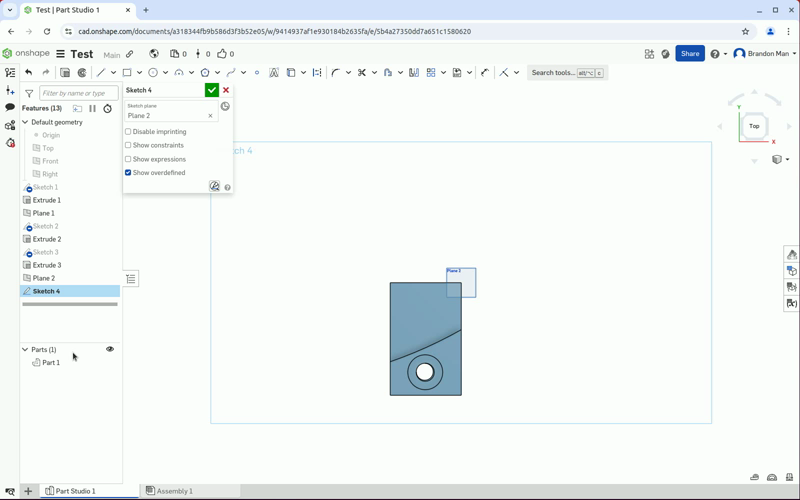
key(y)
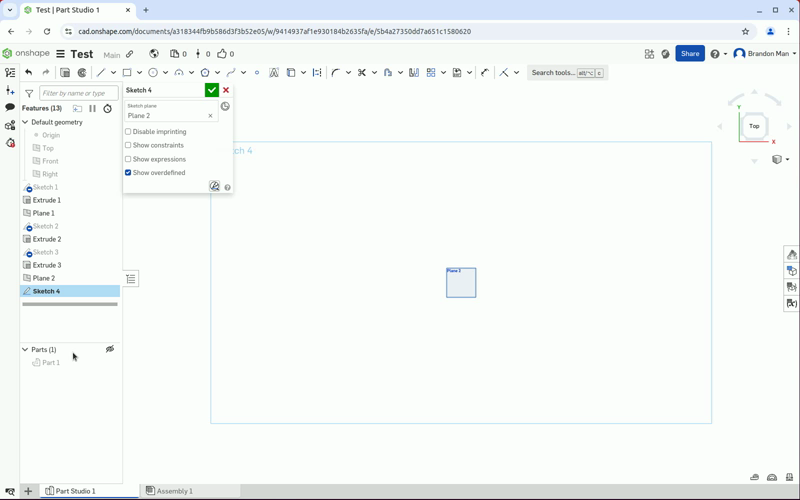
key(a)
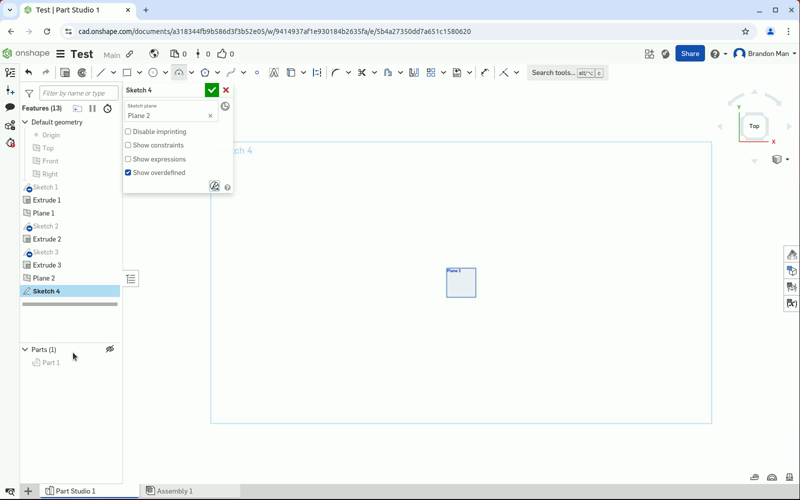
key_down(shift)
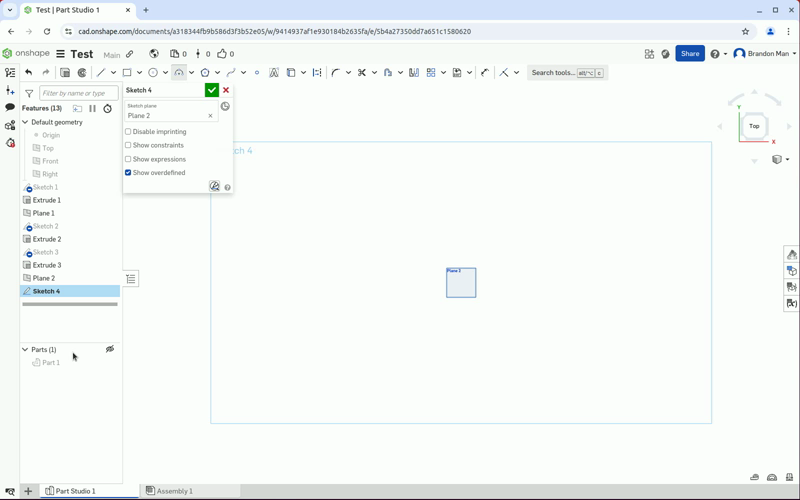
mouse_move(390, 353)
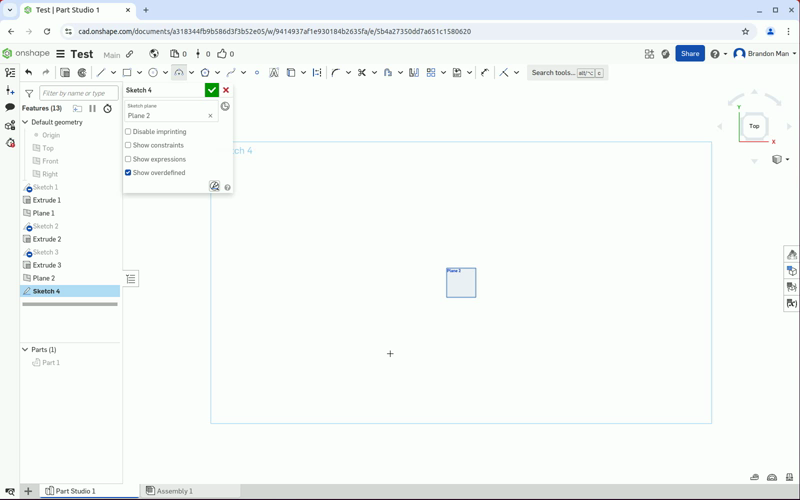
click(390, 353)
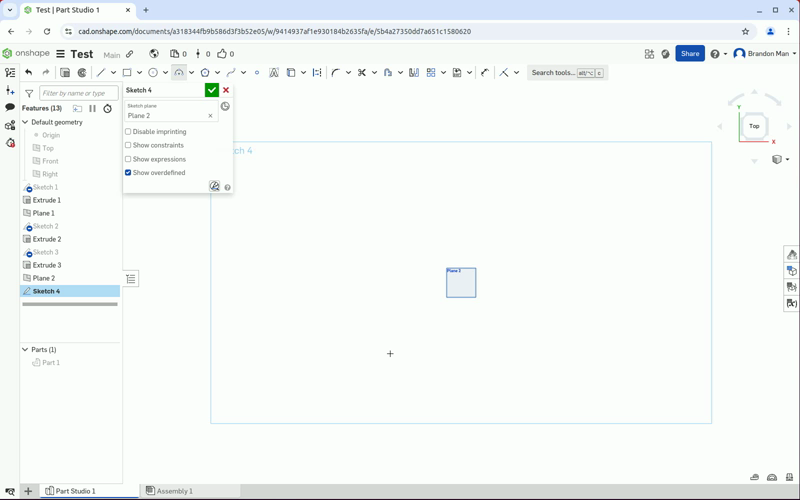
key_up(shift)
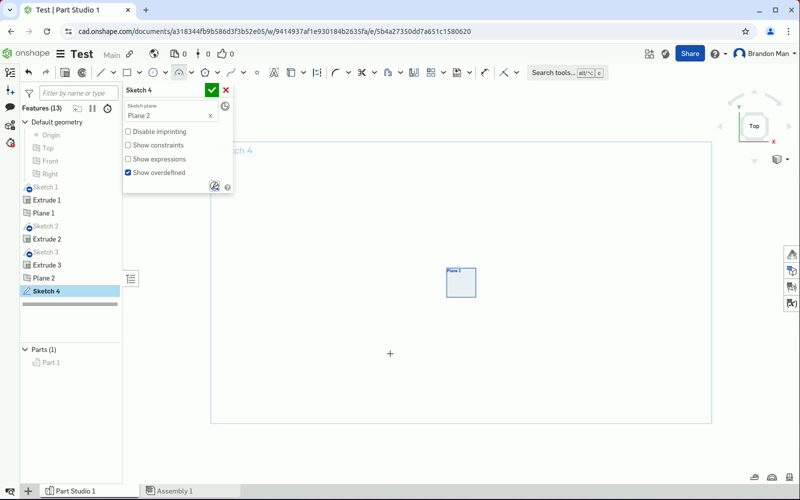
key_down(shift)
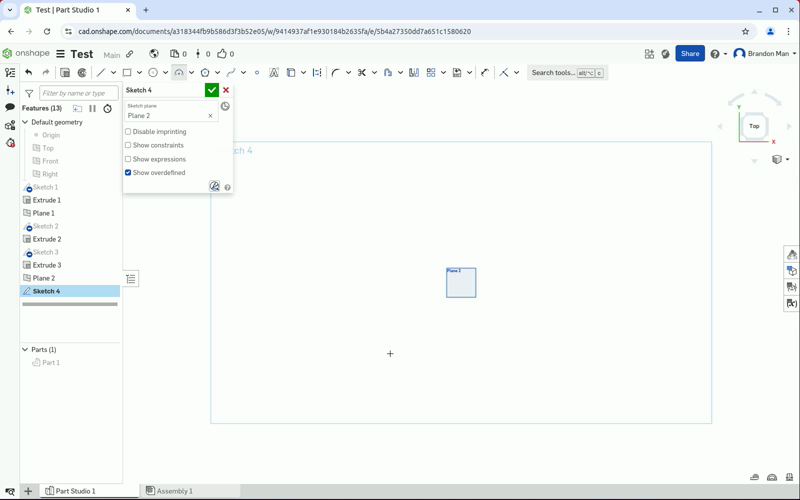
mouse_move(461, 321)
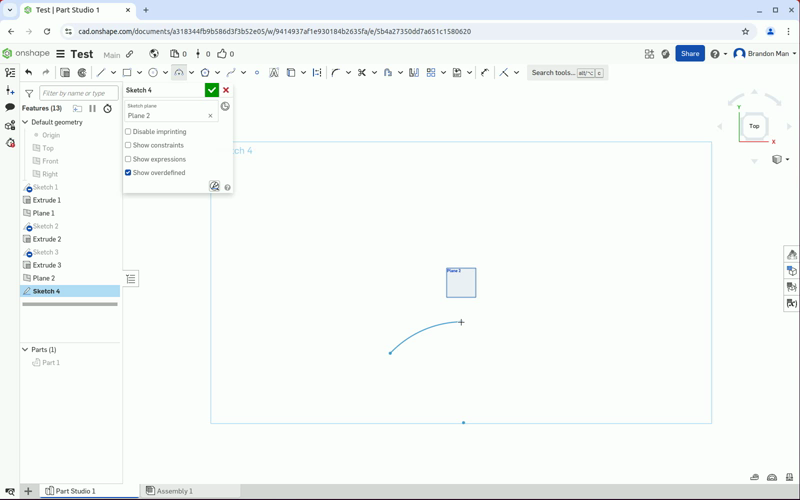
click(461, 321)
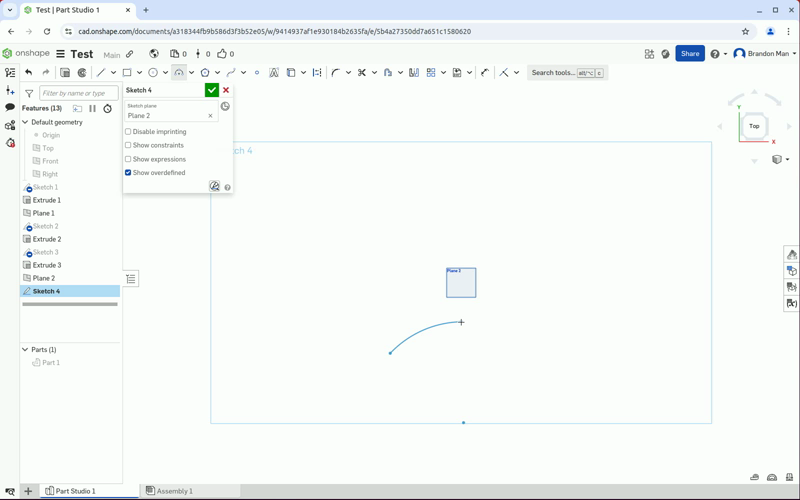
mouse_move(426, 339)
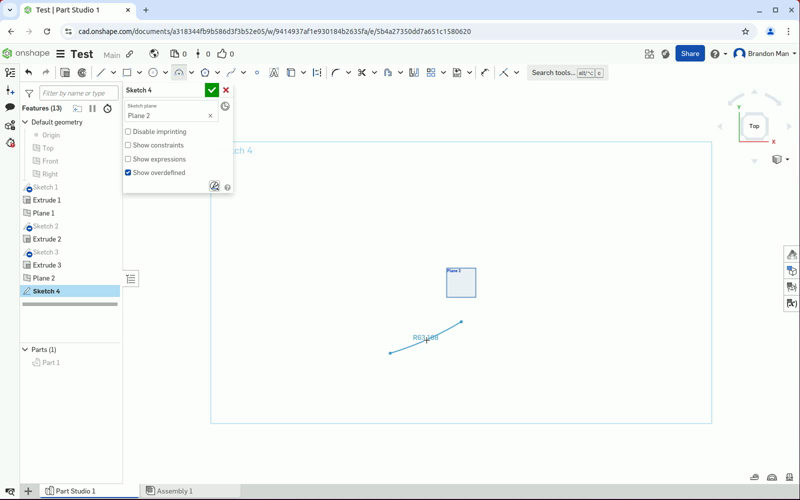
click(426, 339)
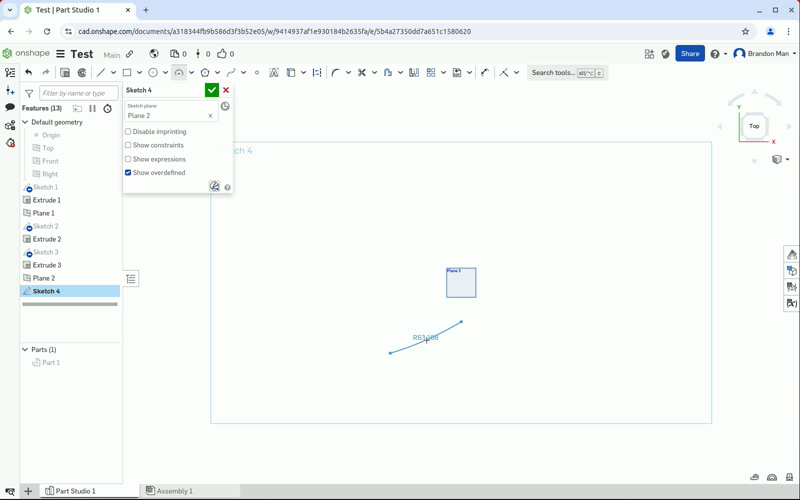
key_up(shift)
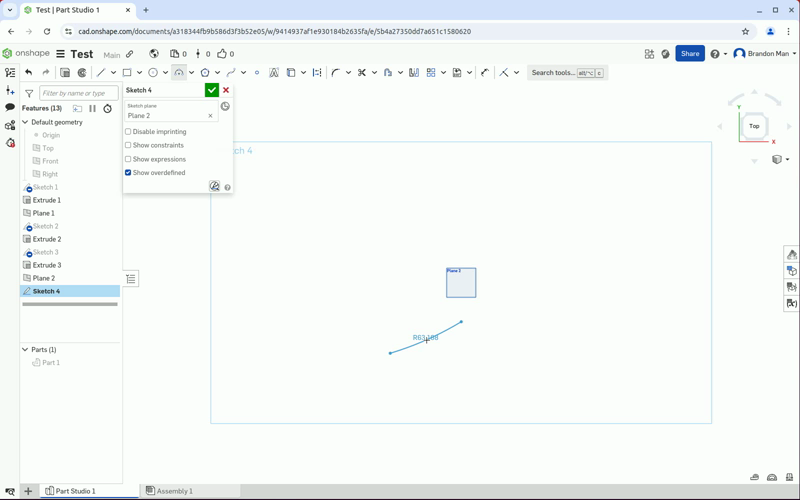
key(esc)
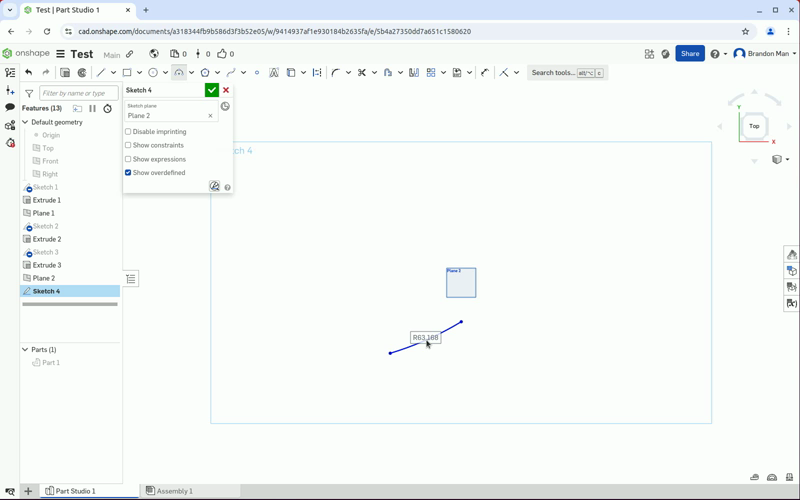
key(l)
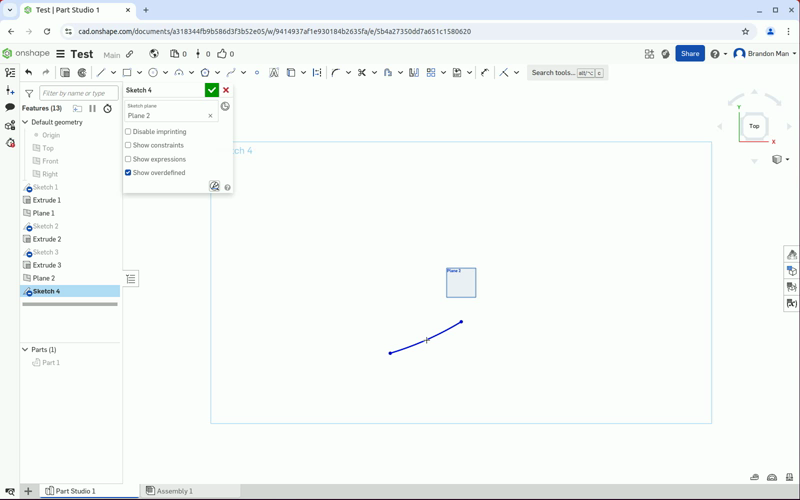
mouse_move(461, 321)
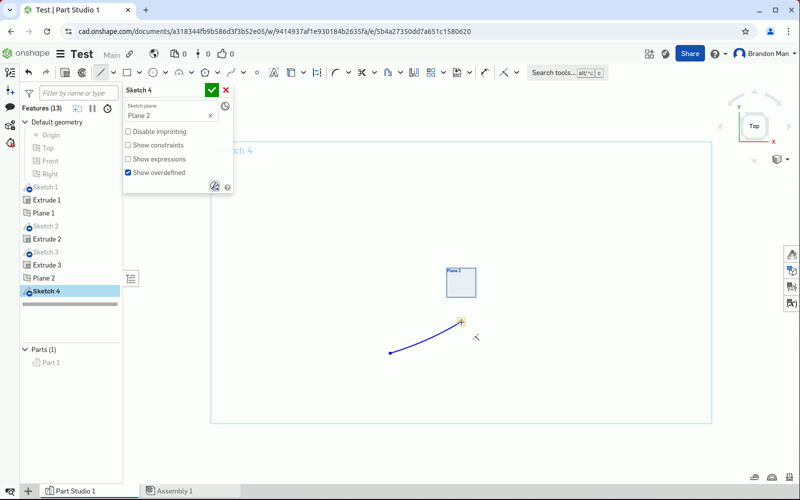
click(461, 321)
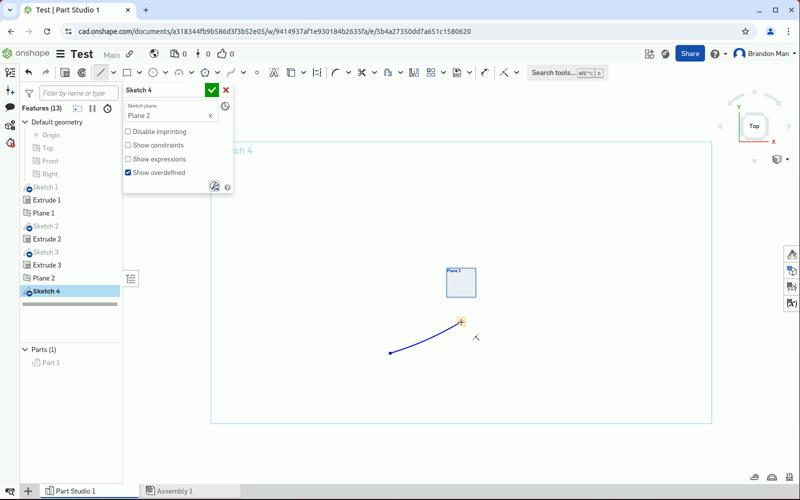
key_down(shift)
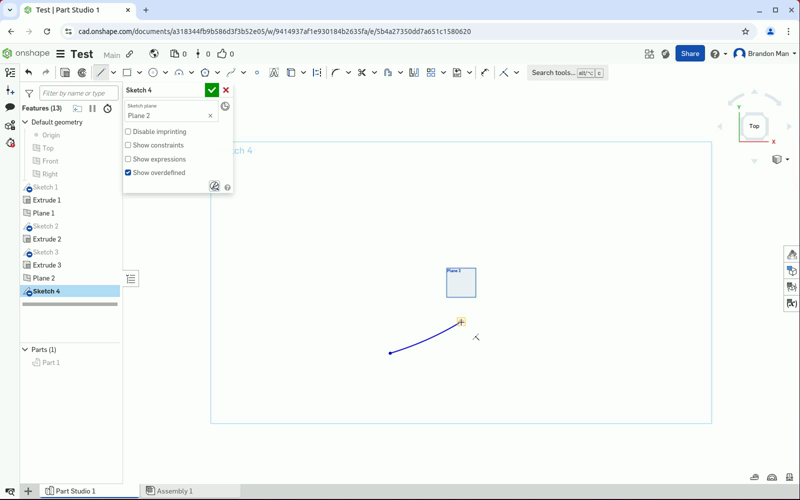
mouse_move(491, 321)
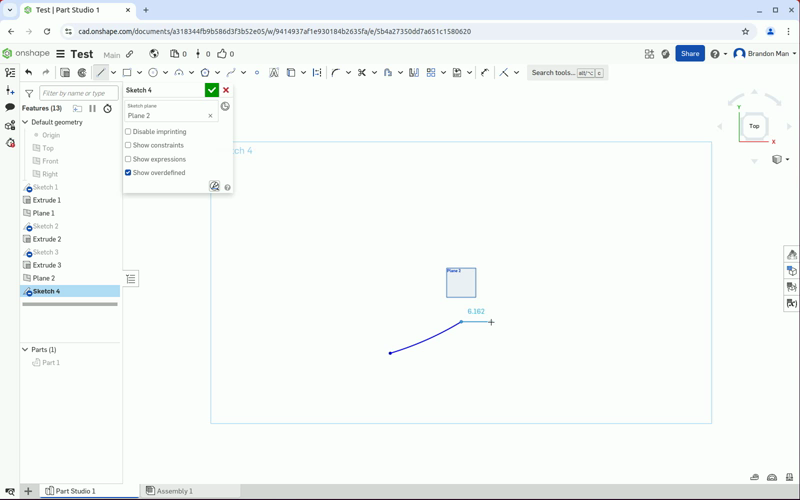
mouse_move(461, 282)
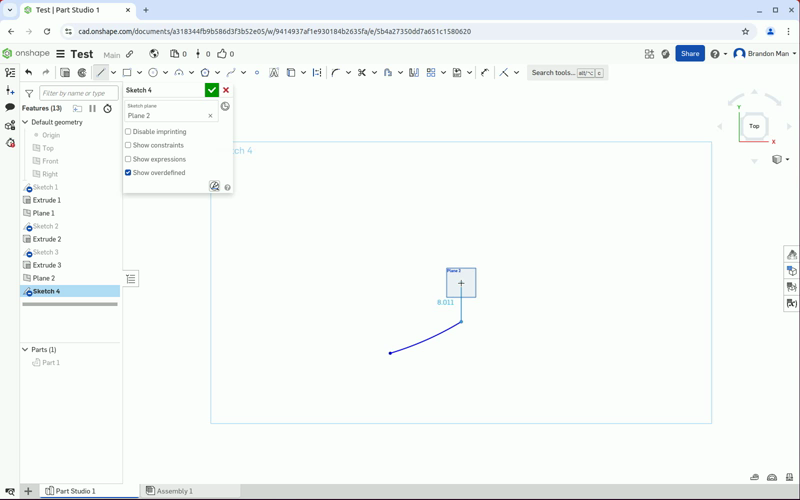
click(461, 282)
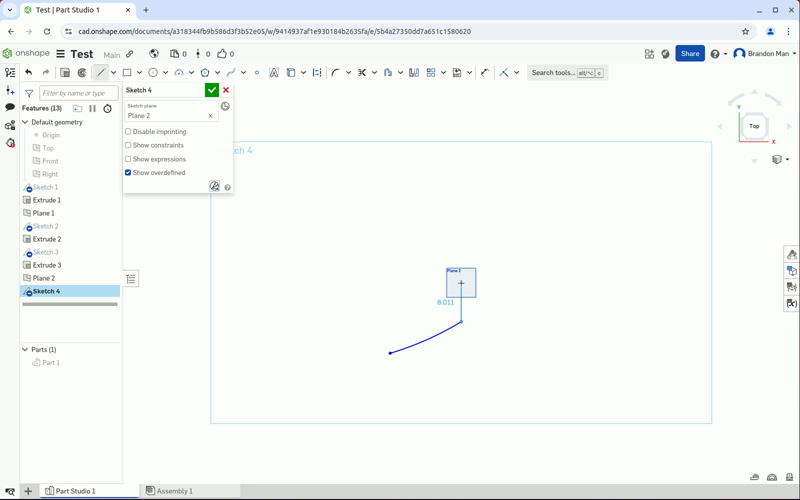
key_up(shift)
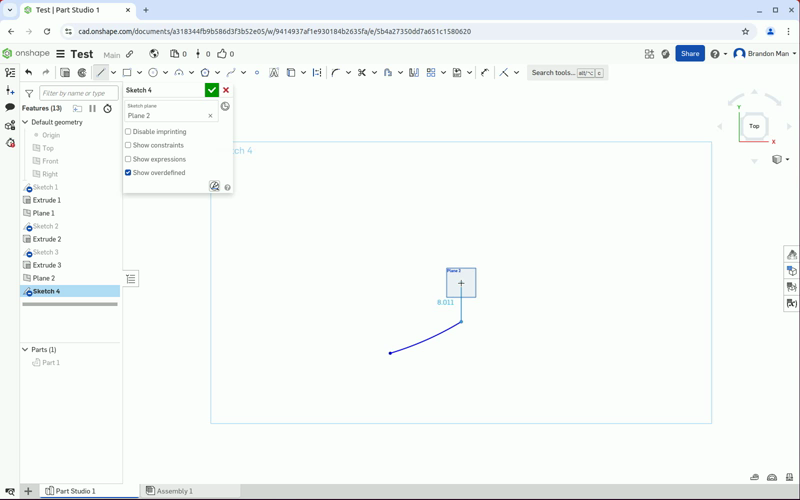
key_down(shift)
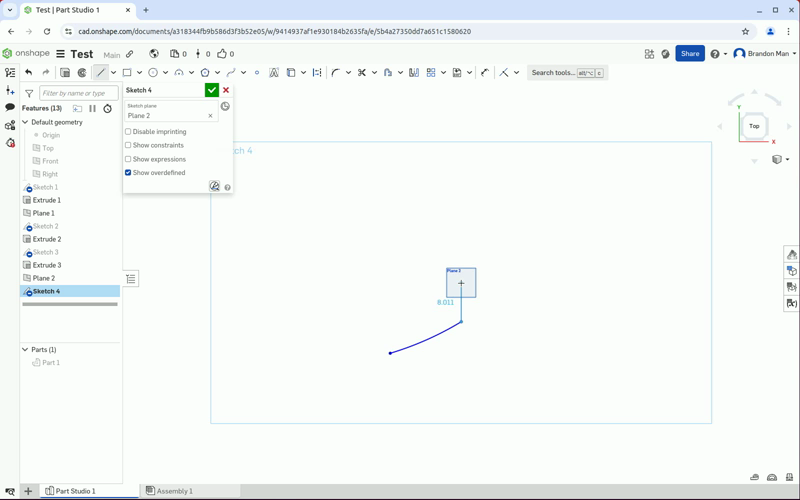
mouse_move(390, 282)
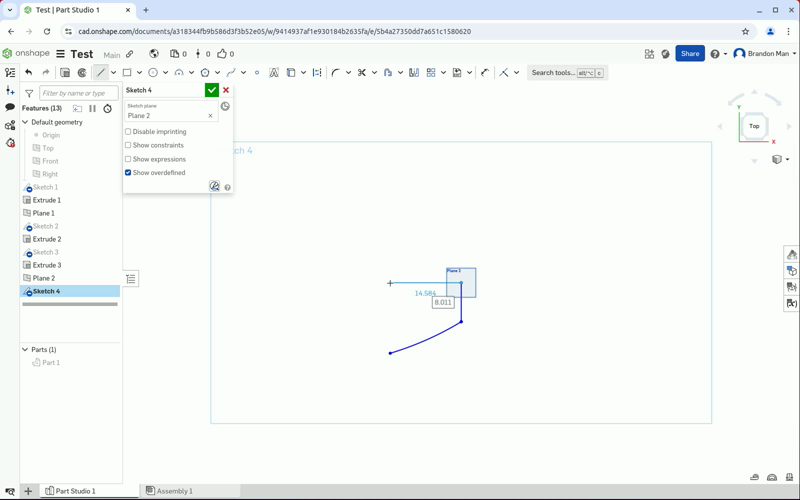
click(390, 282)
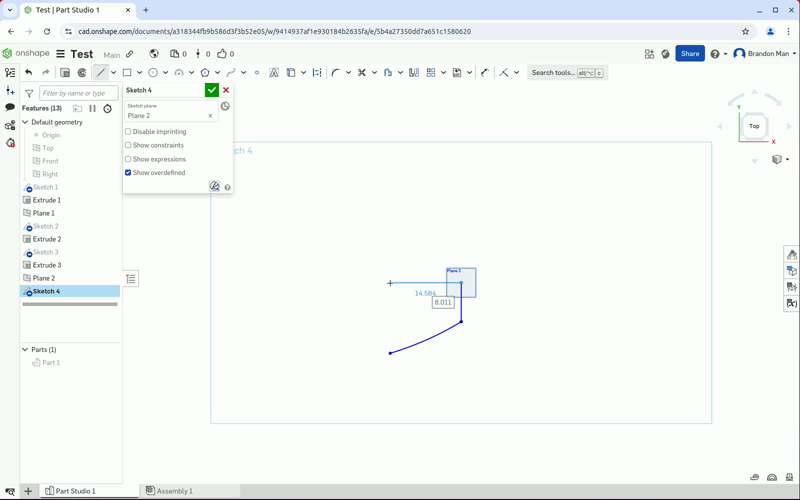
key_up(shift)
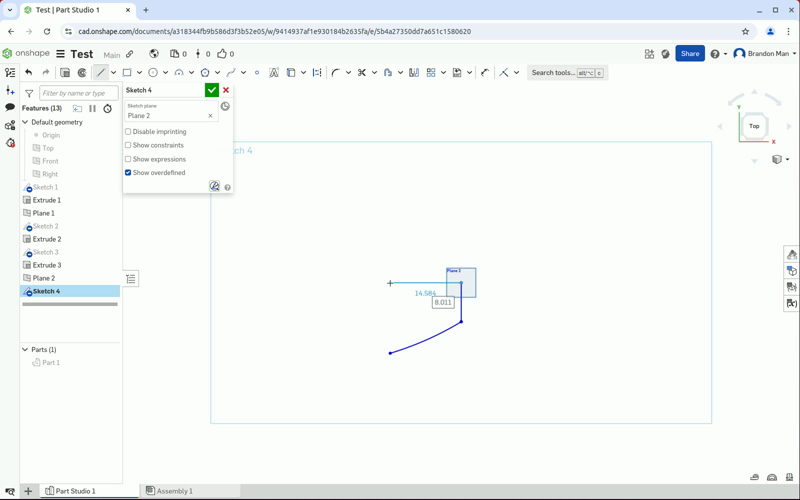
key_down(shift)
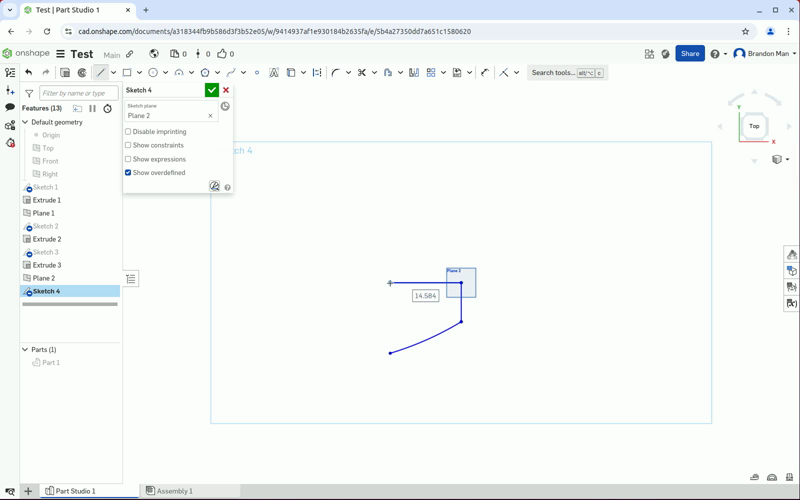
mouse_move(390, 353)
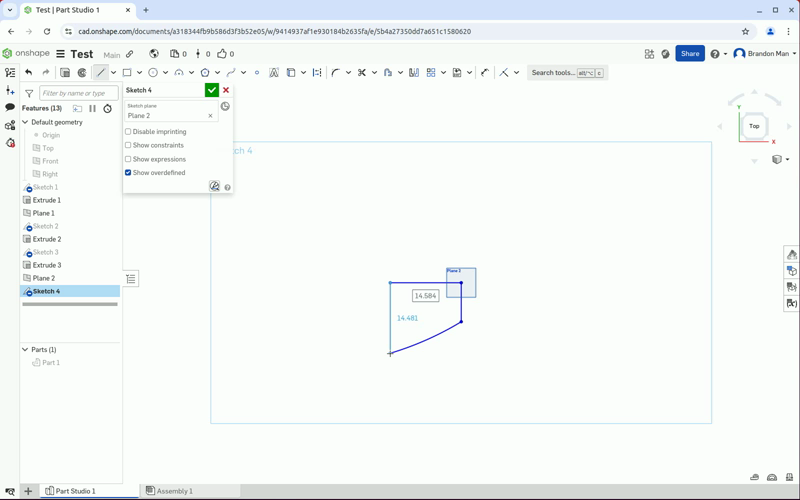
key_up(shift)
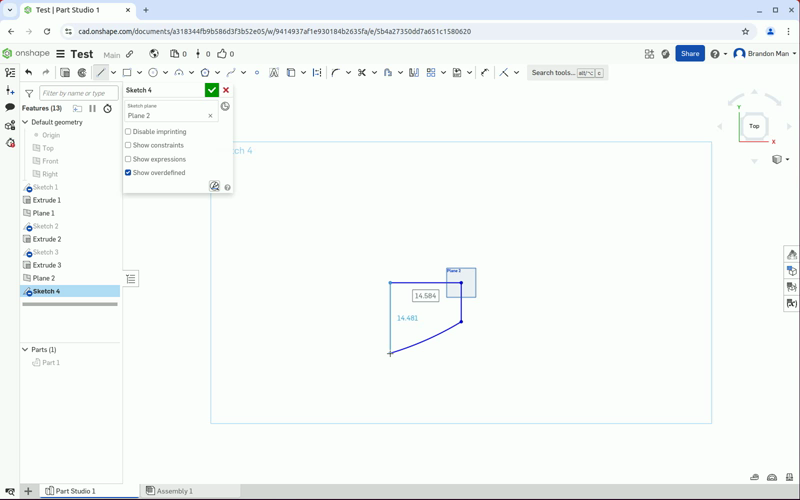
click(390, 353)
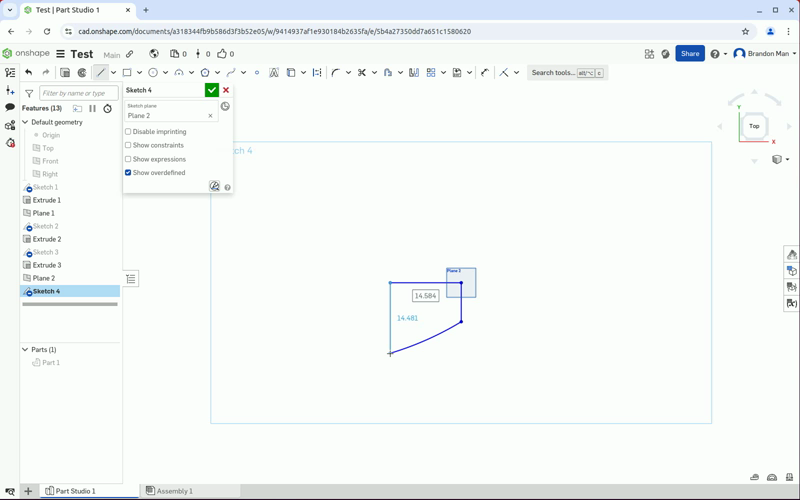
key(esc)
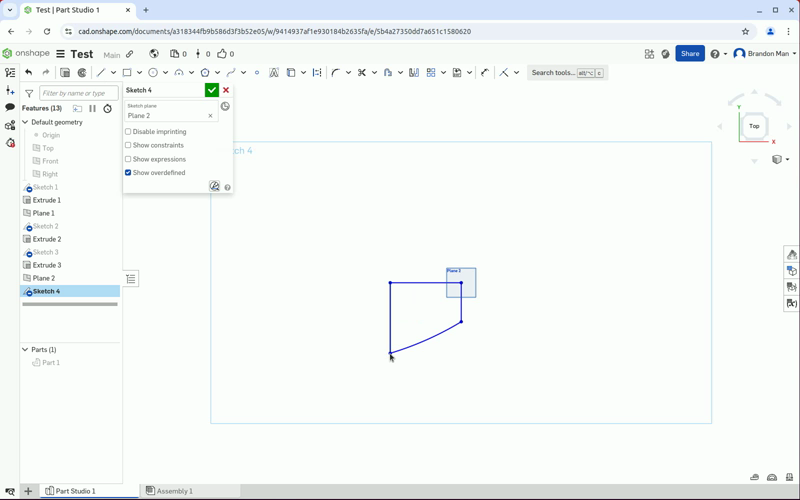
mouse_move(456, 302)
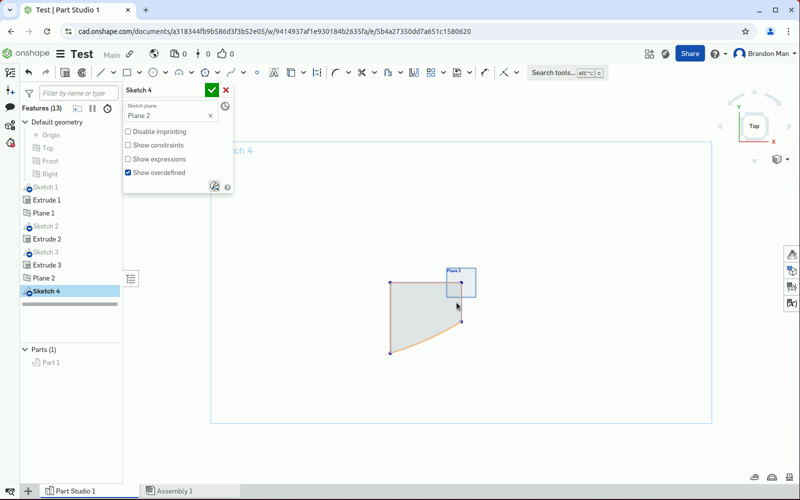
click(456, 302)
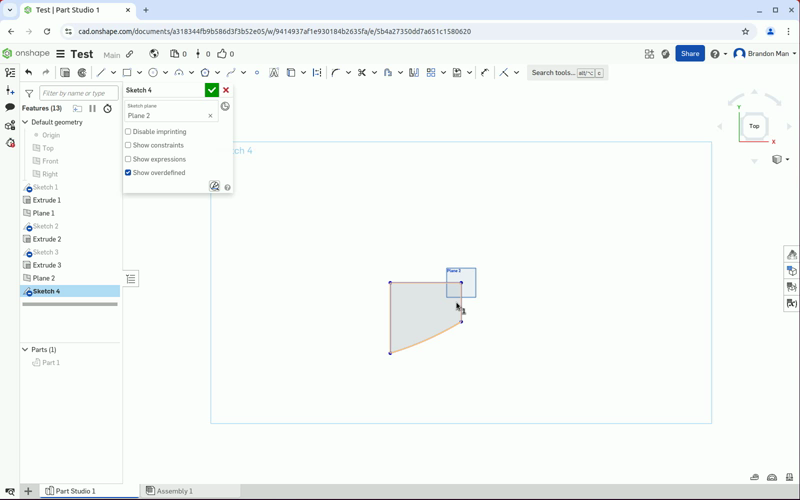
mouse_move(73, 352)
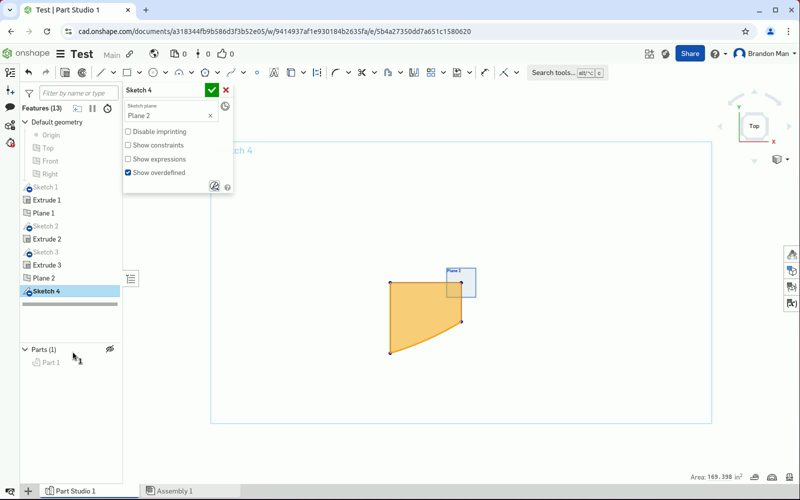
key(shift+y)
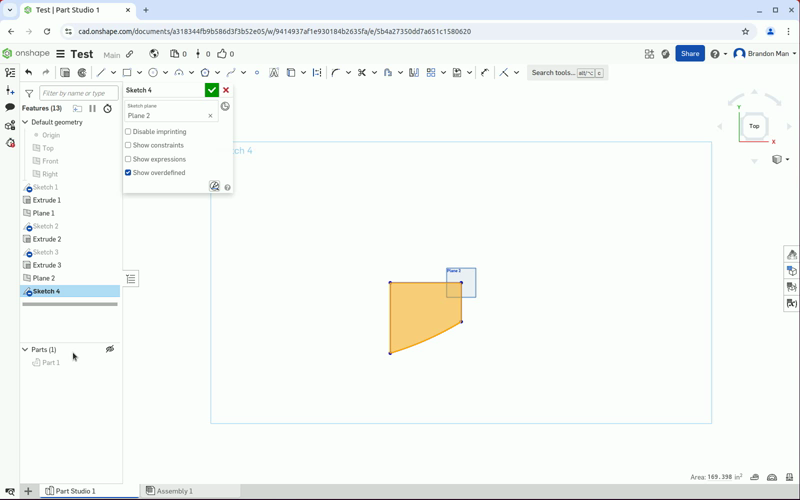
key(shift+e)
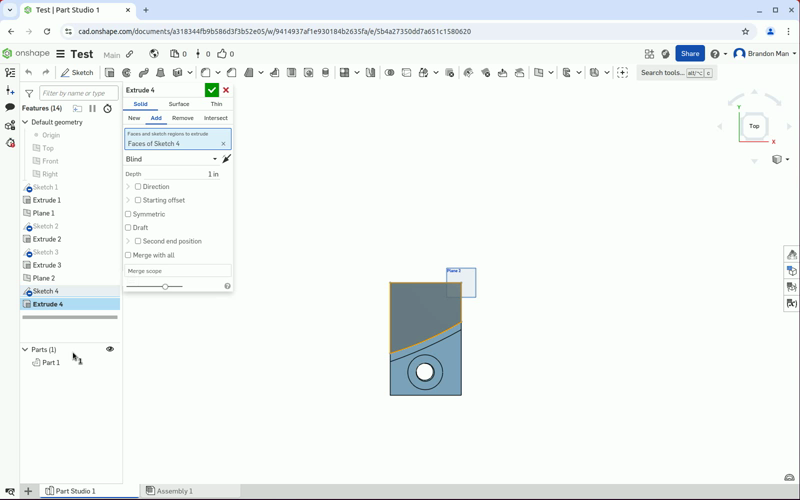
mouse_move(143, 106)
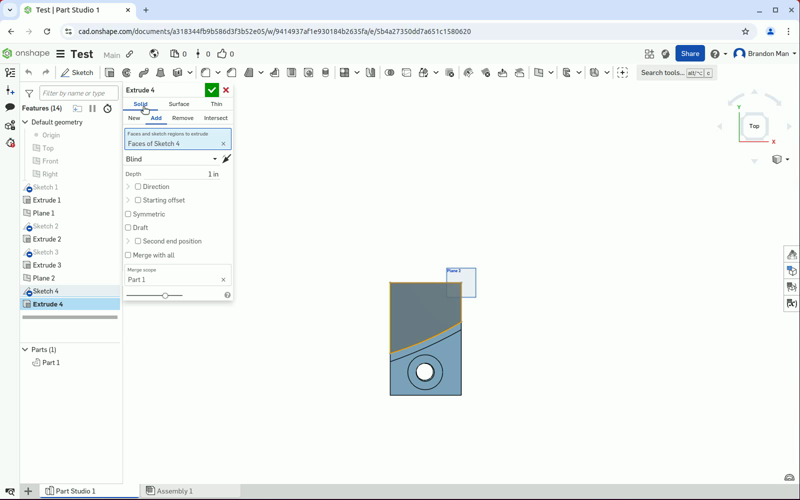
click(143, 106)
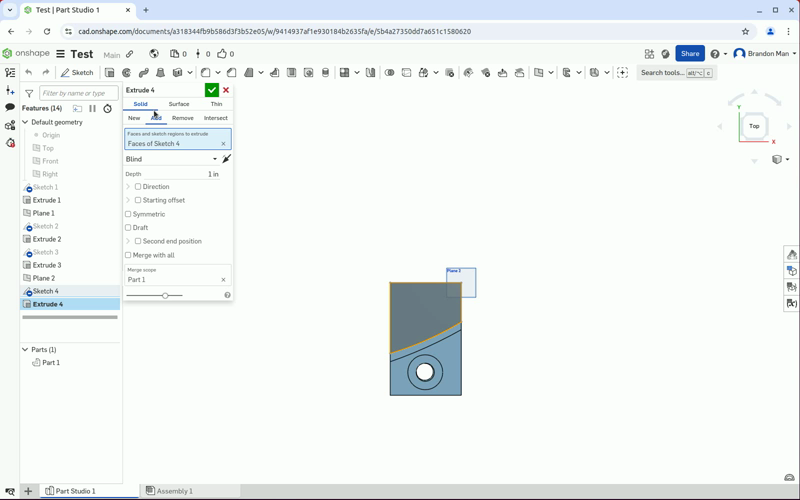
mouse_move(186, 120)
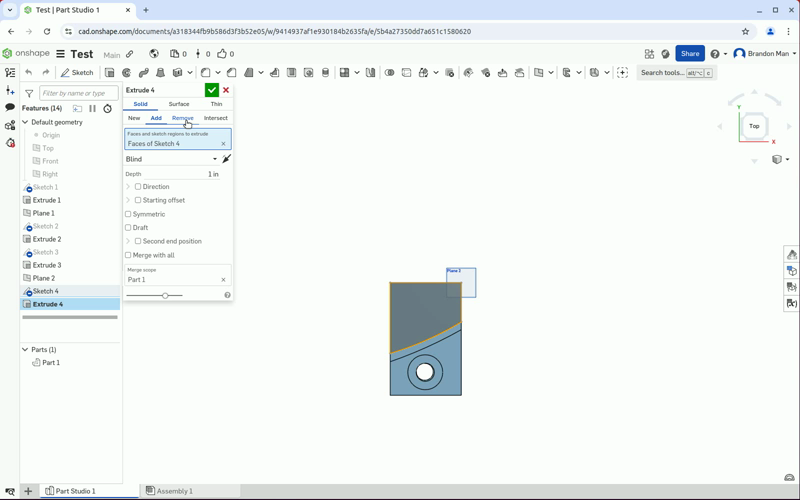
click(186, 120)
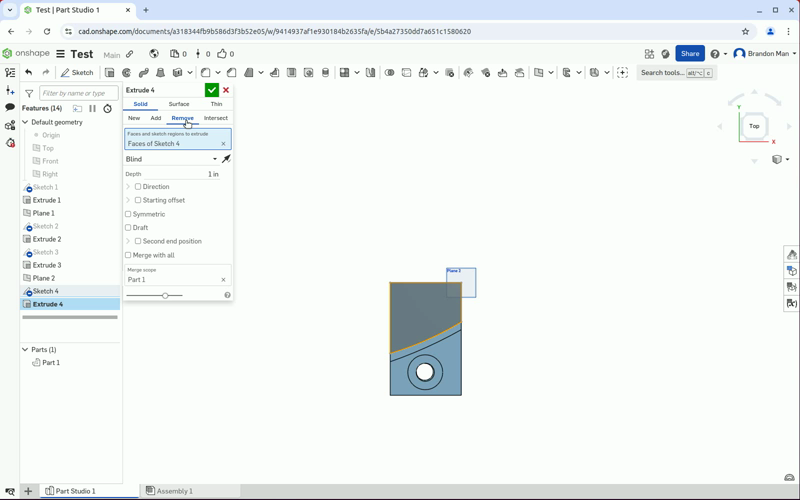
key(tab, 4)
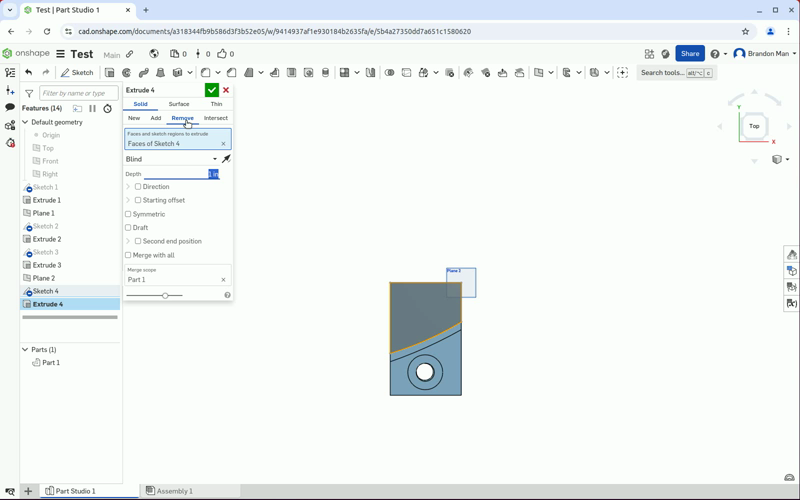
text(1.685)
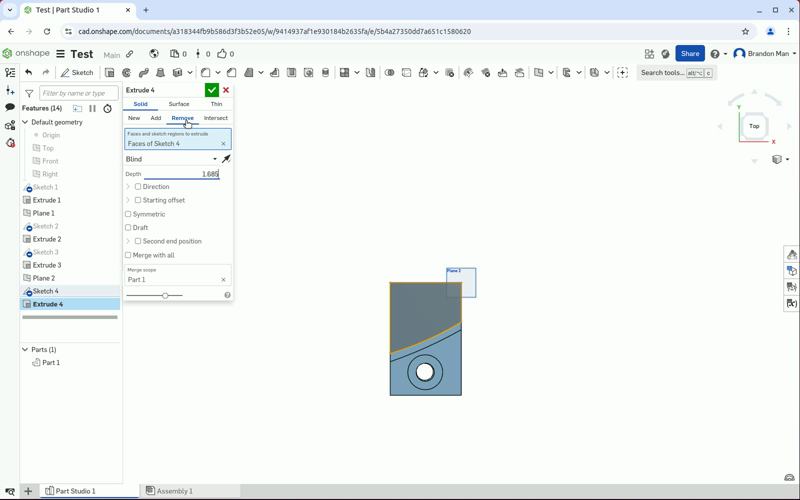
key(tab, 6)
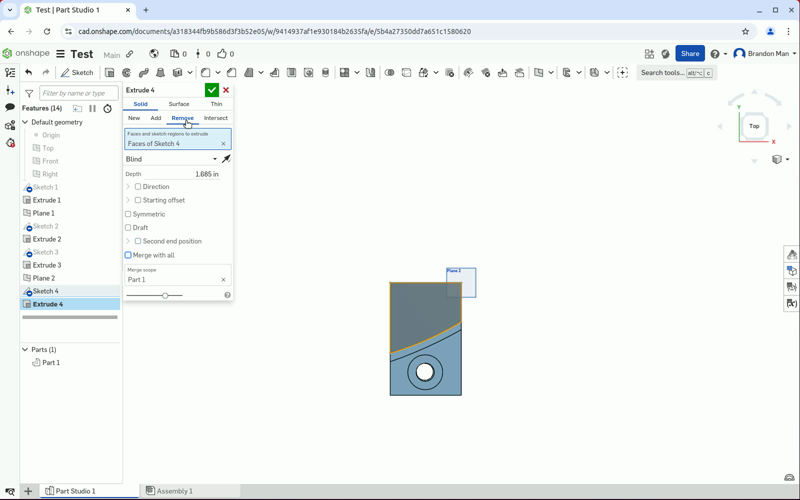
key(space)
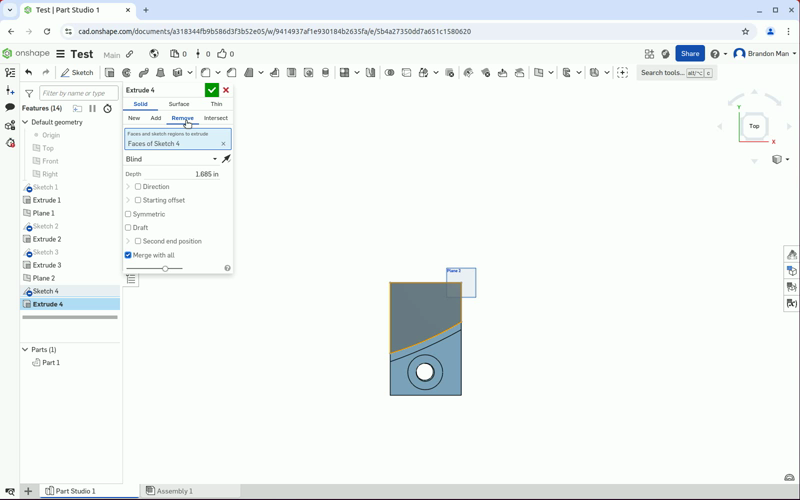
key(enter)
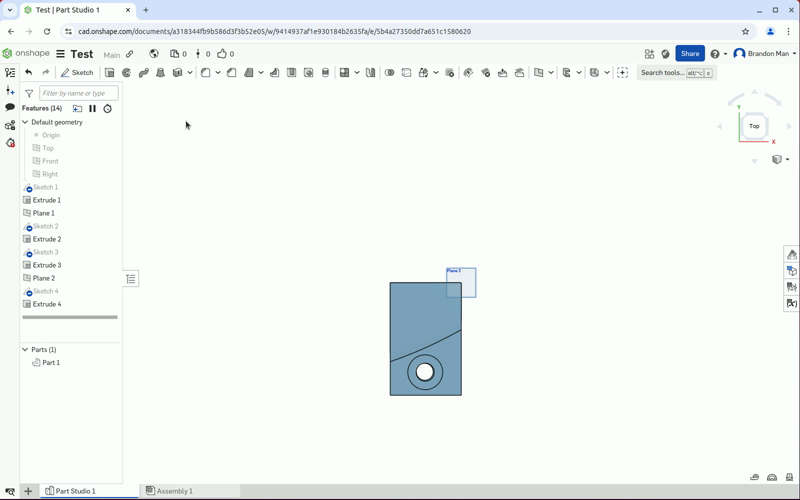
key(shift+h)
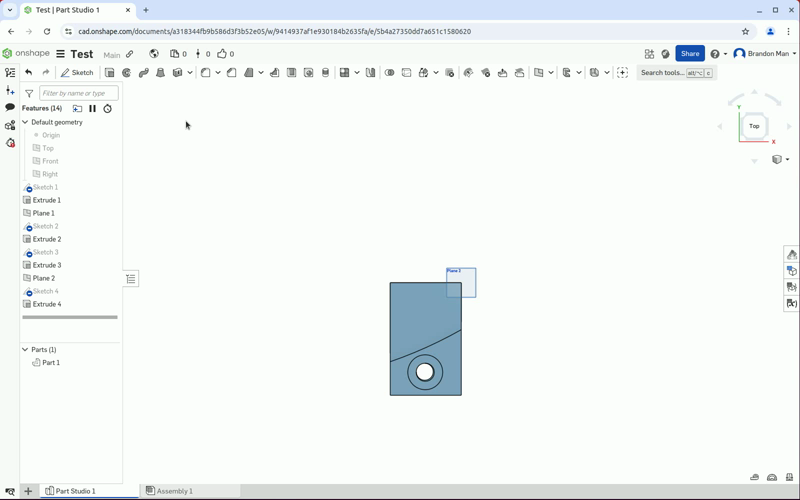
key(shift+h)
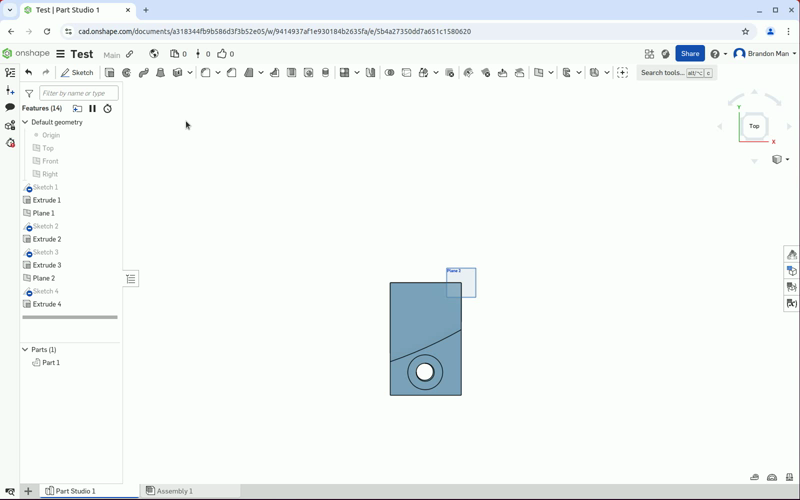
key(shift+7)
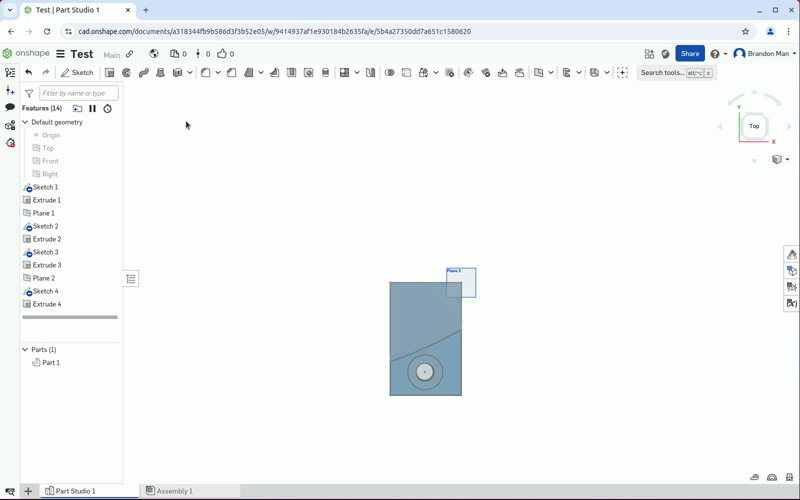
key(up, 3)
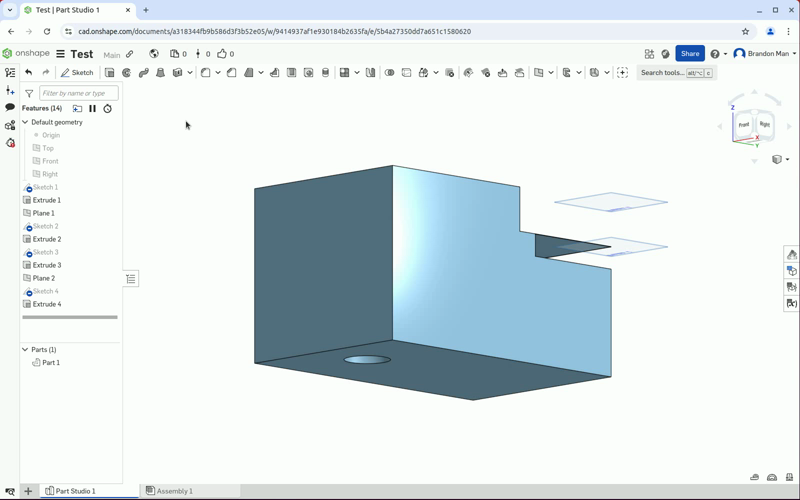
key(left, 3)
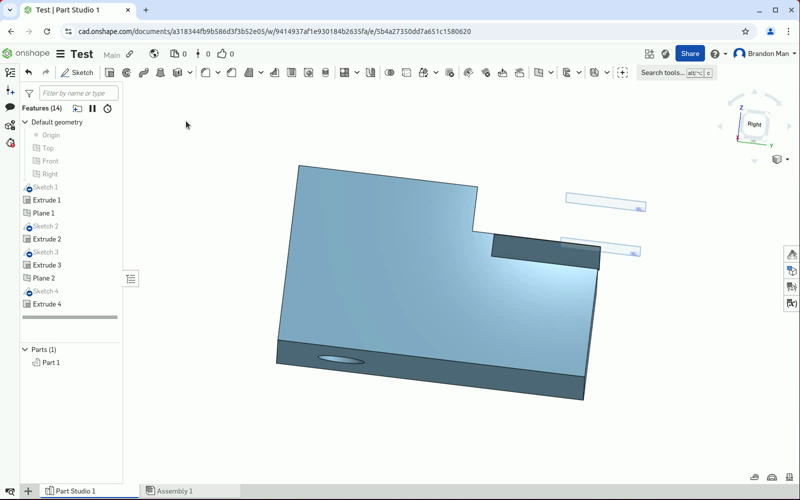
key(right, 3)
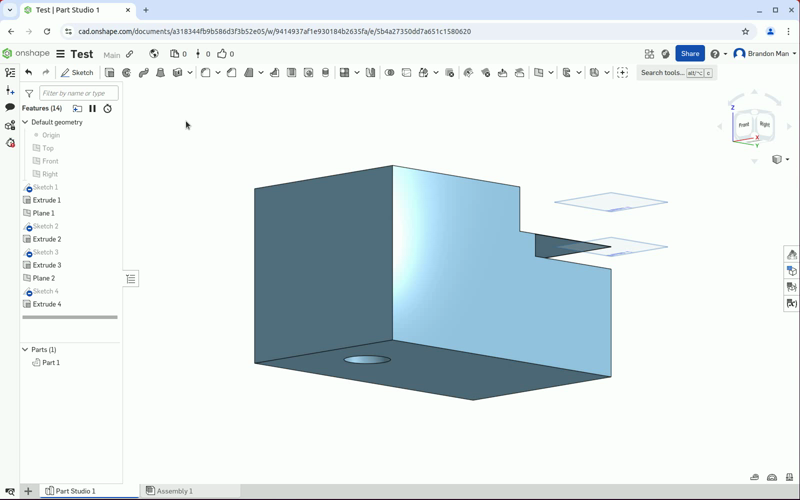
key(down, 3)
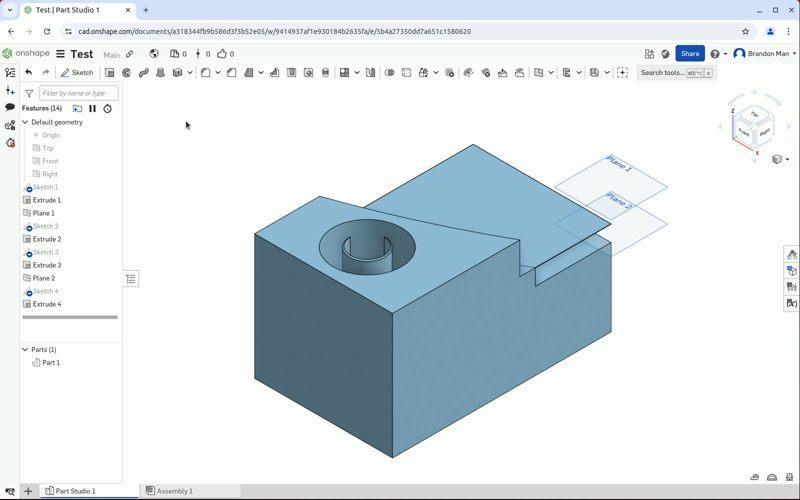
mouse_move(73, 189)
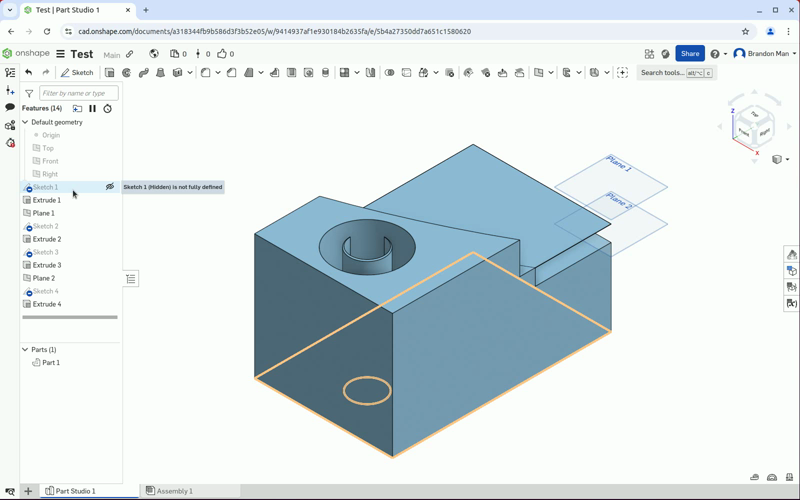
click(73, 189)